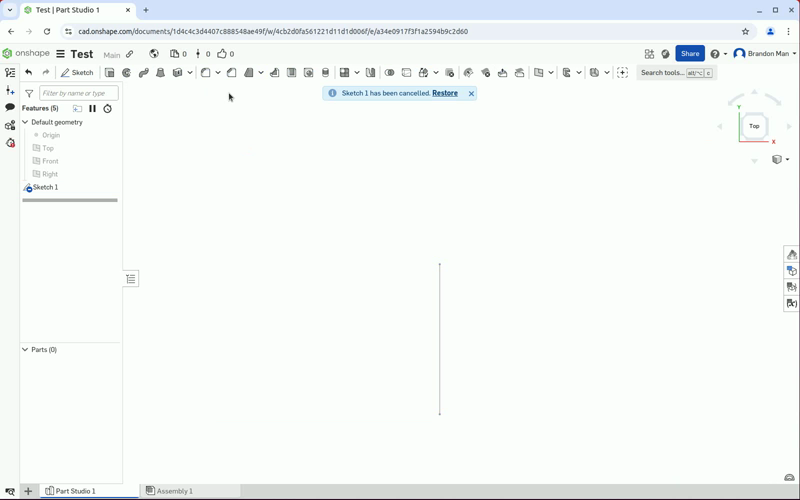
key(shift+h)
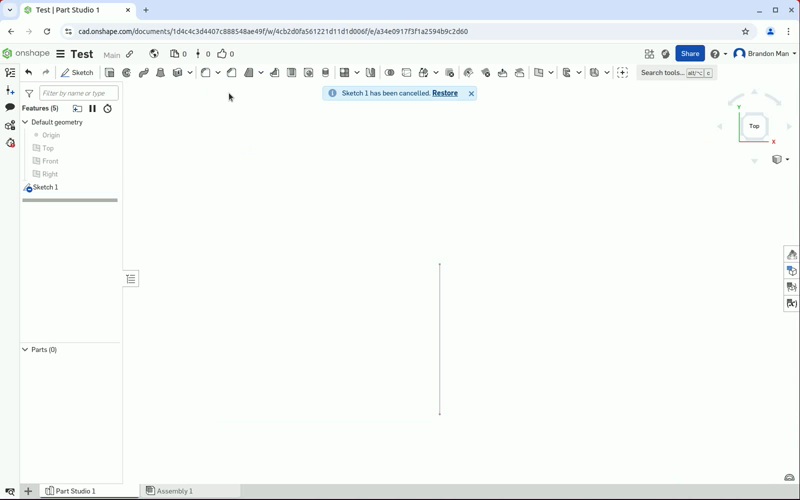
key(shift+s)
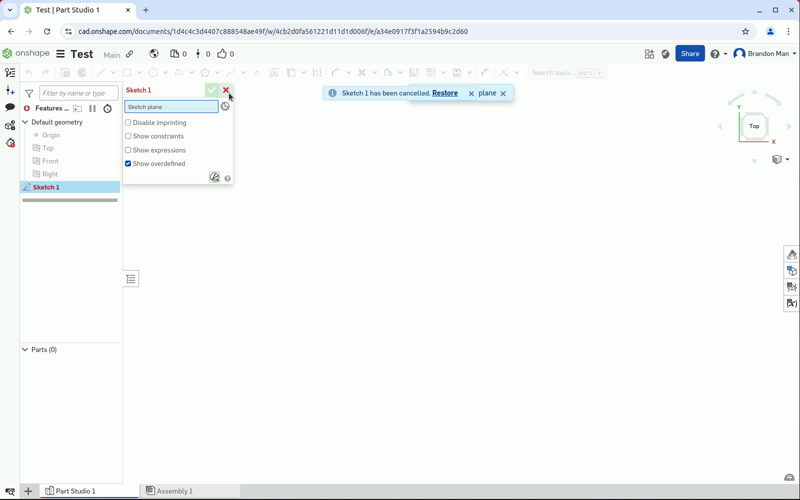
mouse_move(73, 150)
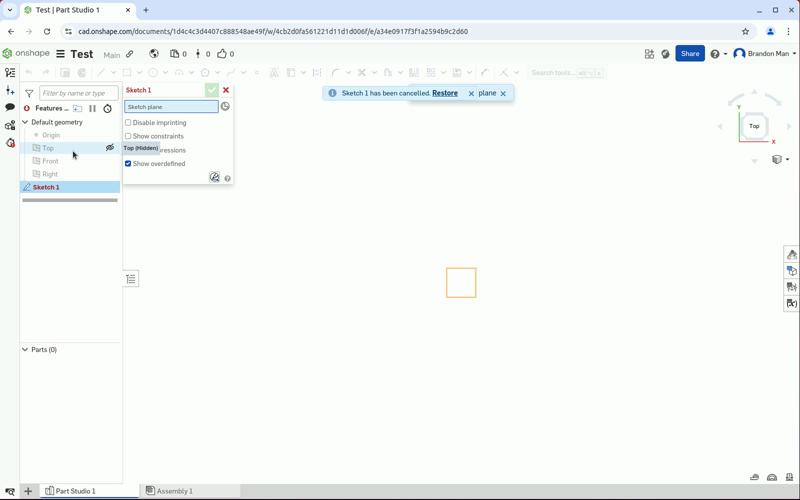
click(73, 150)
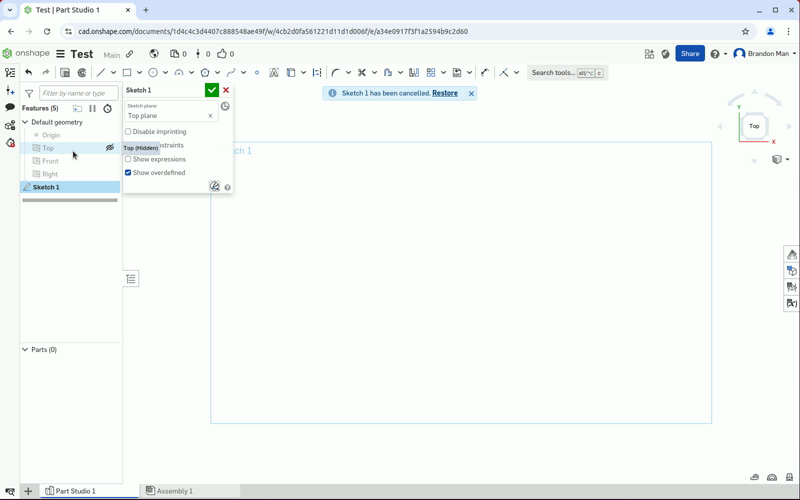
mouse_move(73, 352)
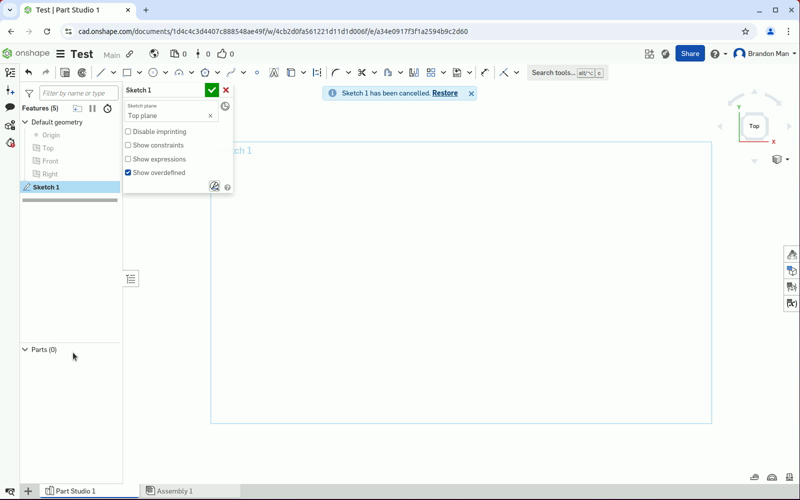
key(y)
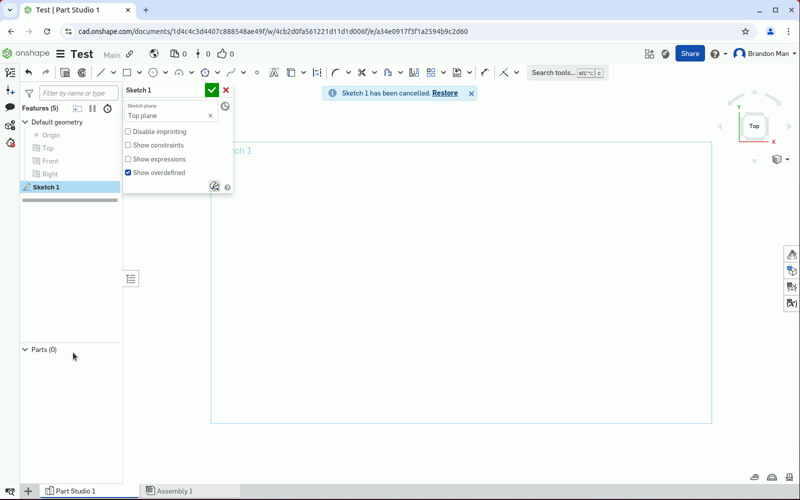
key(l)
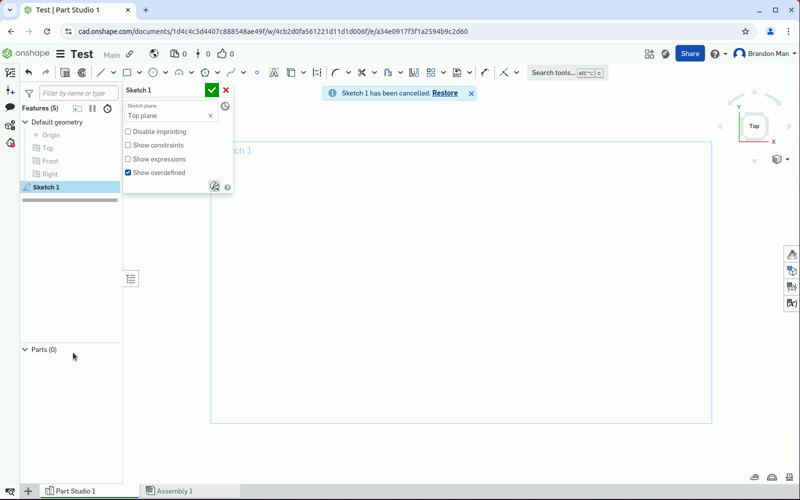
key_down(shift)
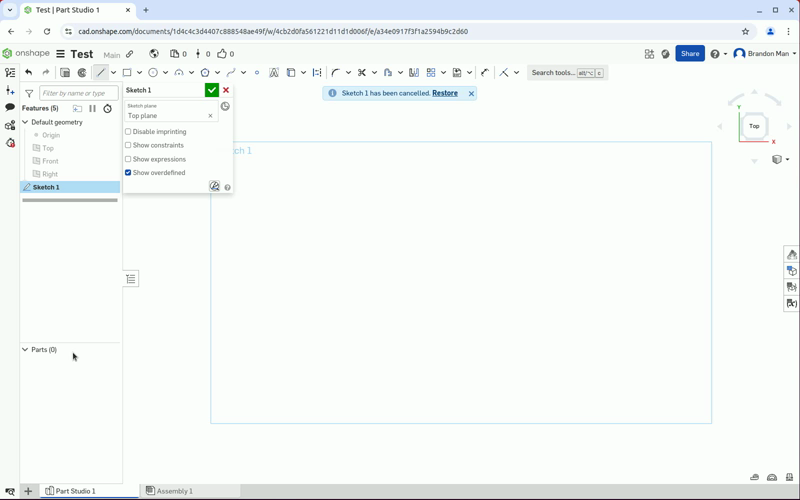
mouse_move(449, 380)
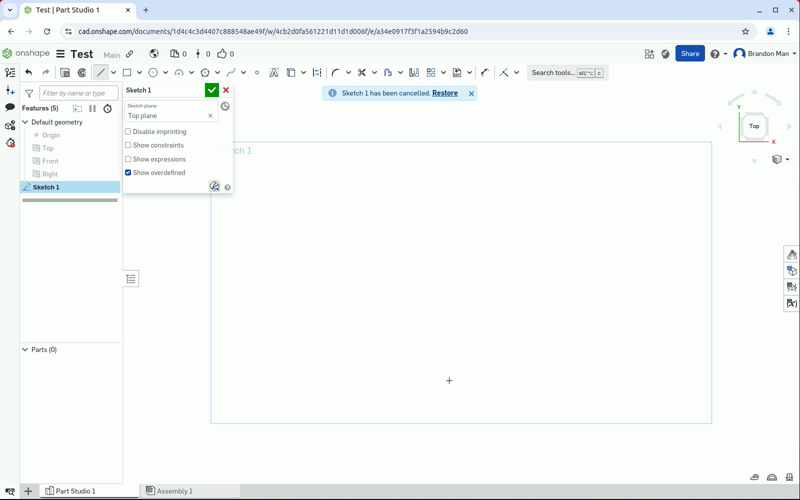
click(449, 380)
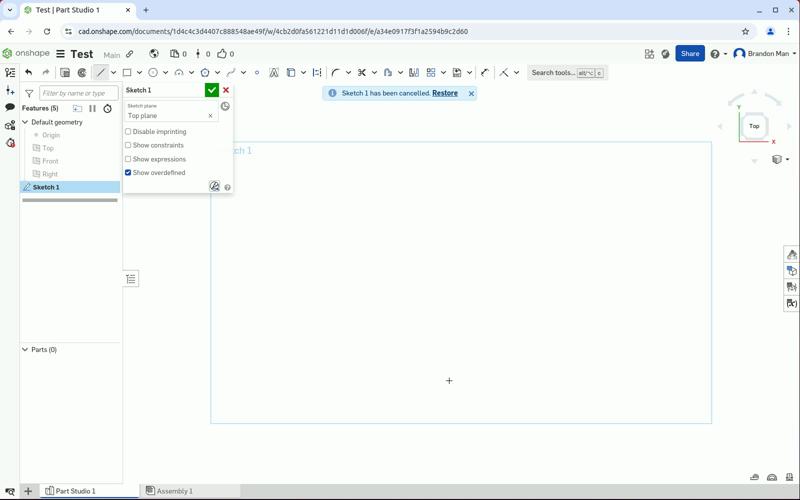
key_up(shift)
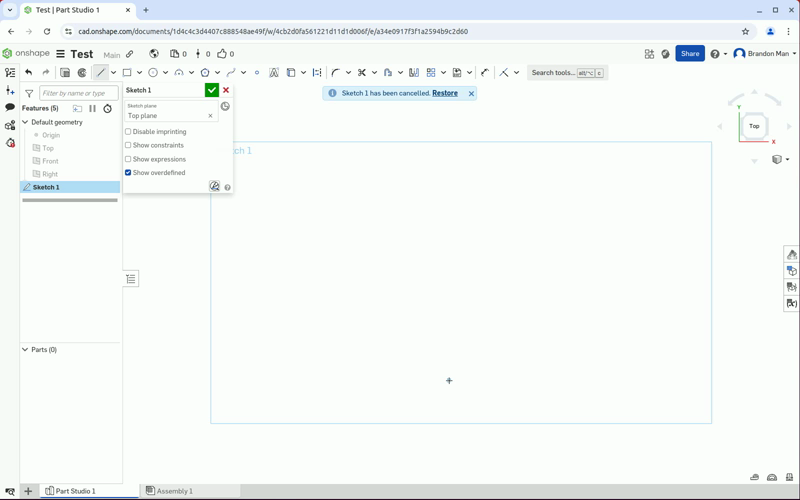
key_down(shift)
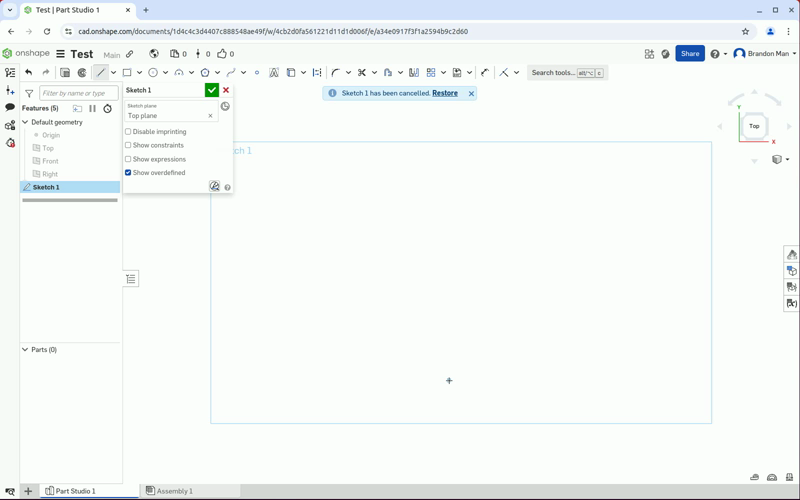
mouse_move(479, 380)
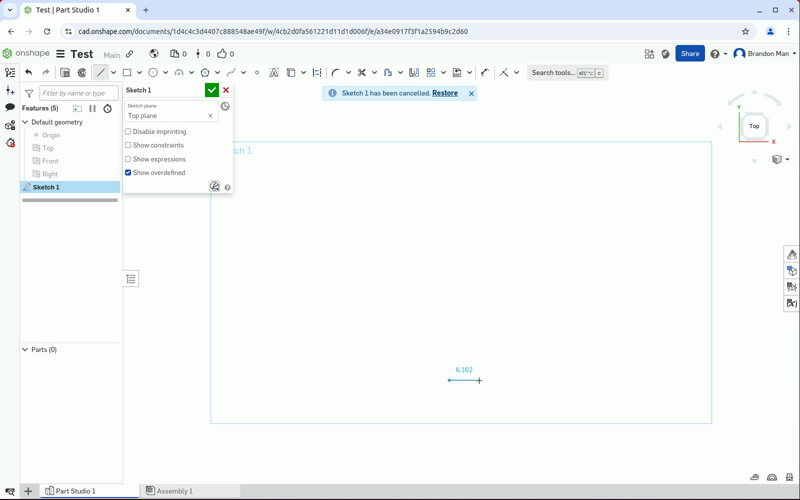
mouse_move(473, 380)
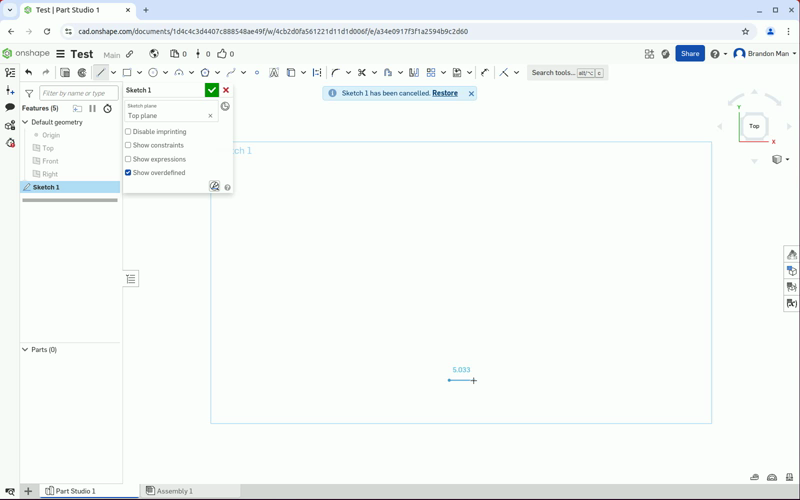
click(473, 380)
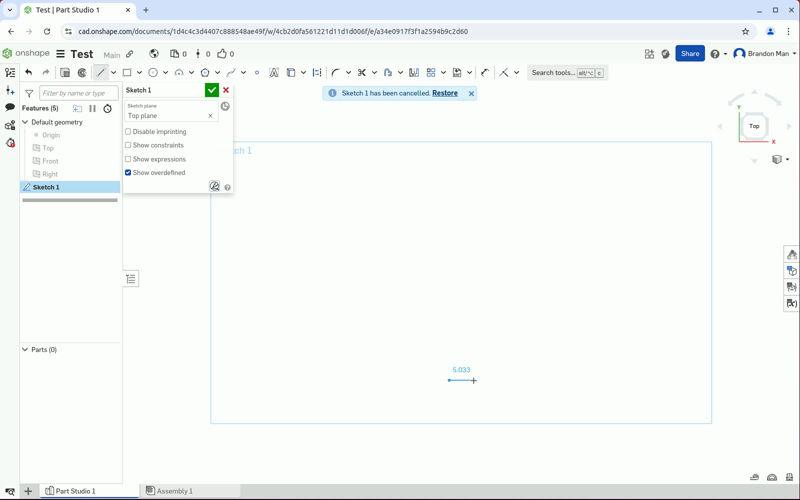
key_up(shift)
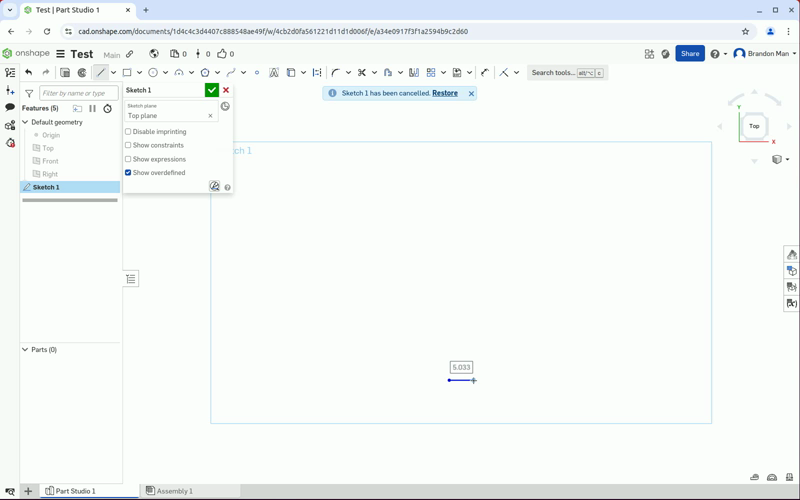
key_down(shift)
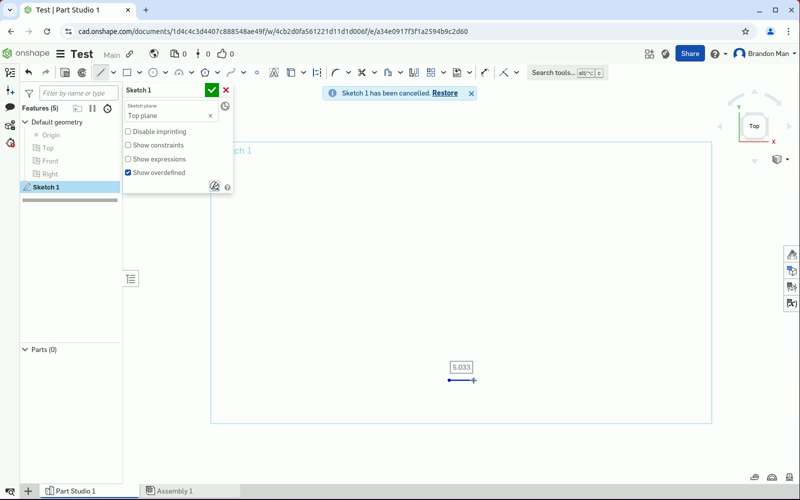
mouse_move(473, 186)
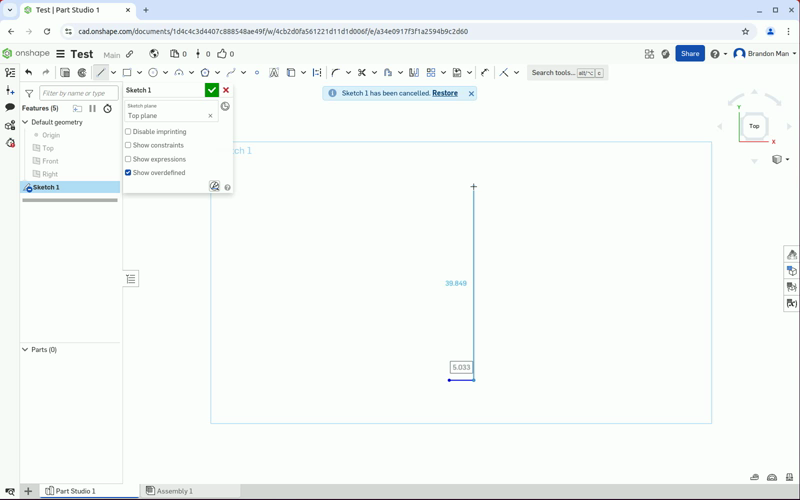
click(473, 186)
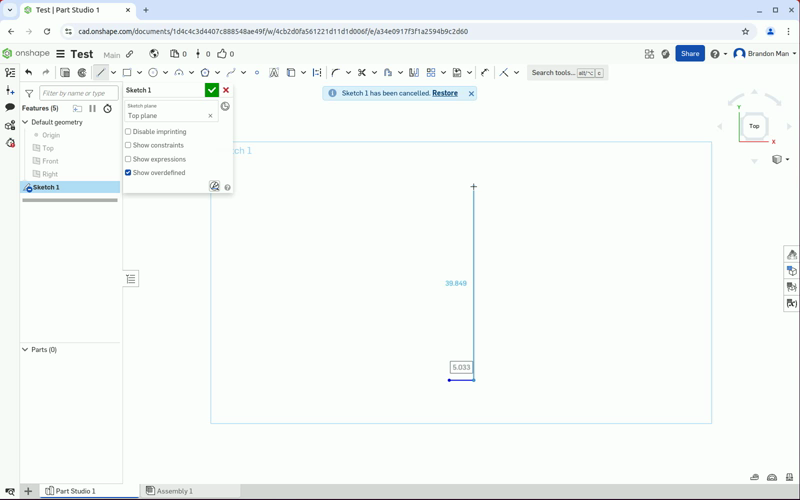
key_up(shift)
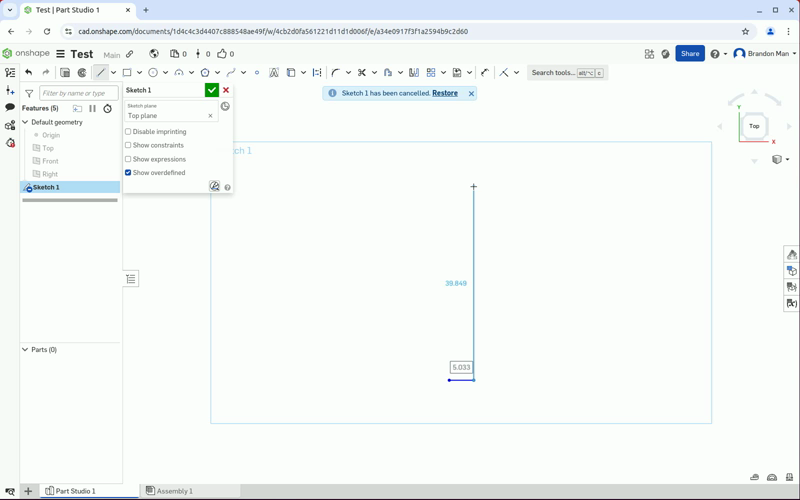
key_down(shift)
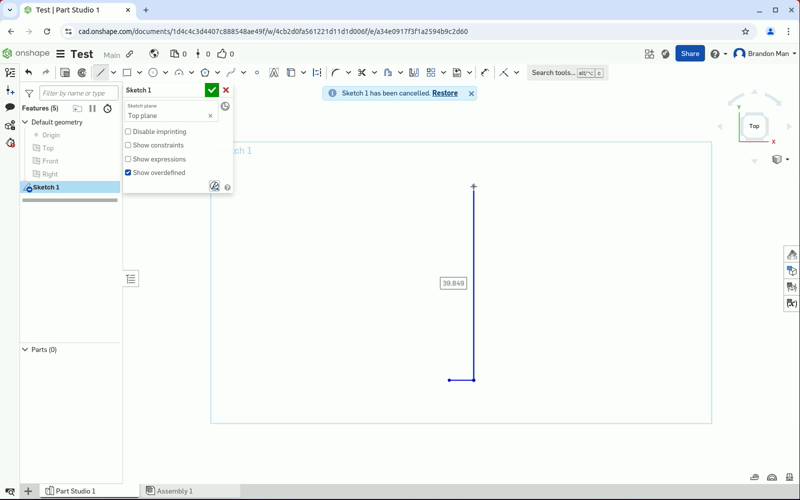
mouse_move(503, 186)
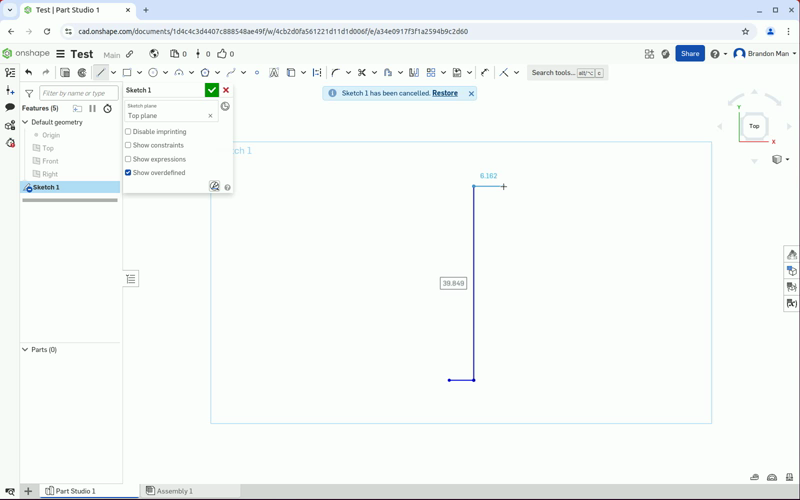
mouse_move(449, 186)
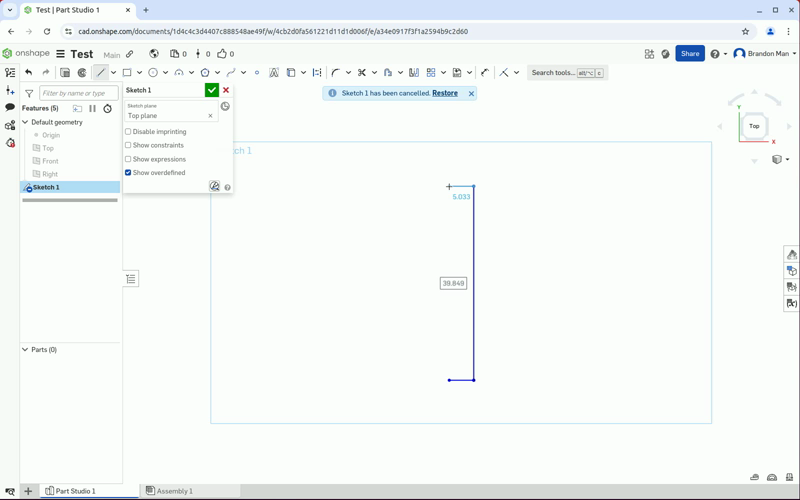
click(449, 186)
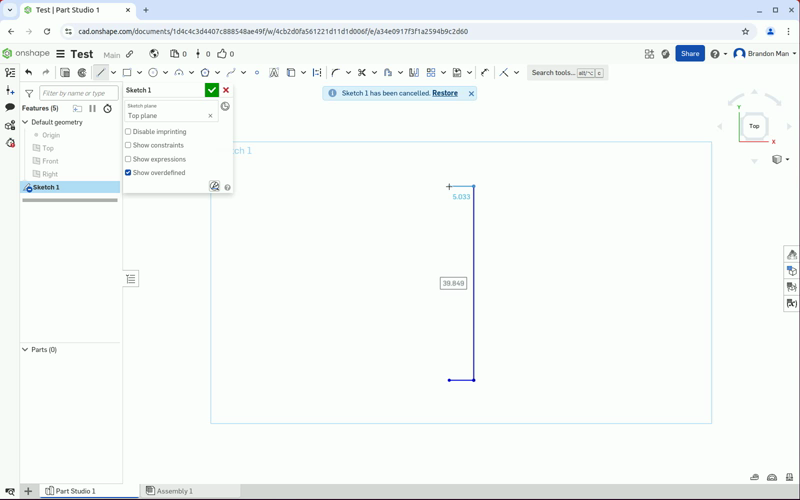
key_up(shift)
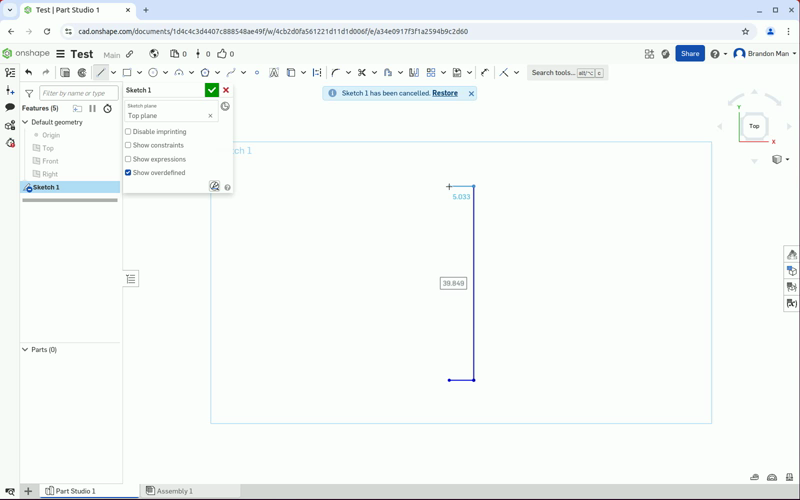
key_down(shift)
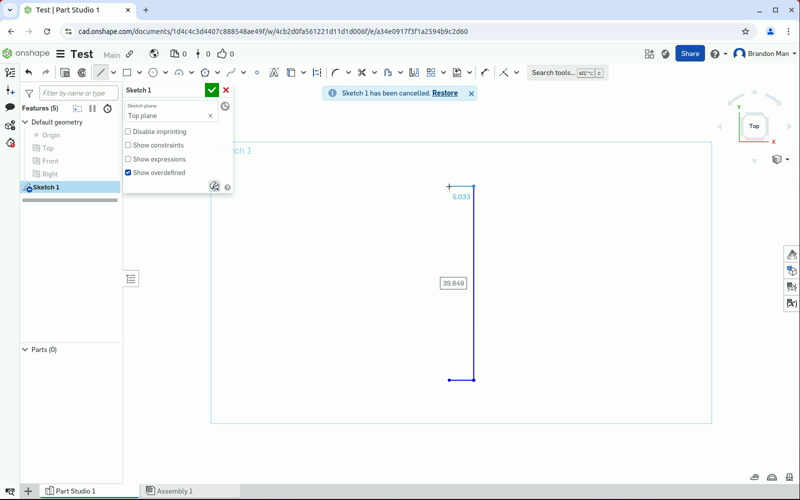
mouse_move(449, 380)
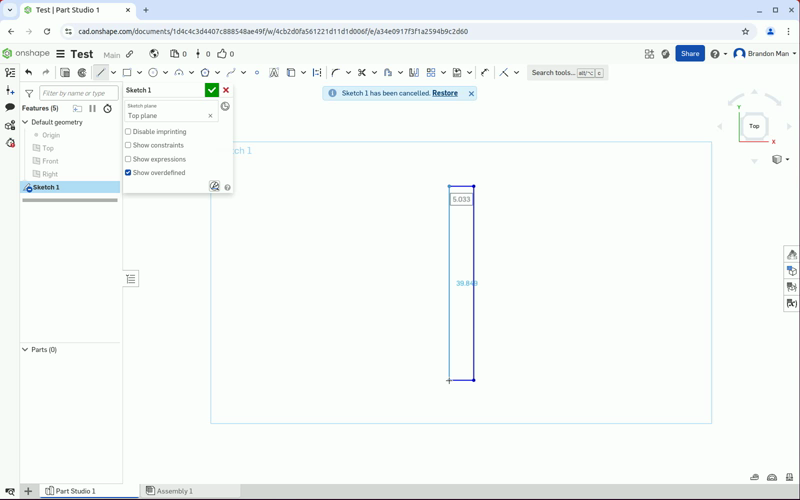
key_up(shift)
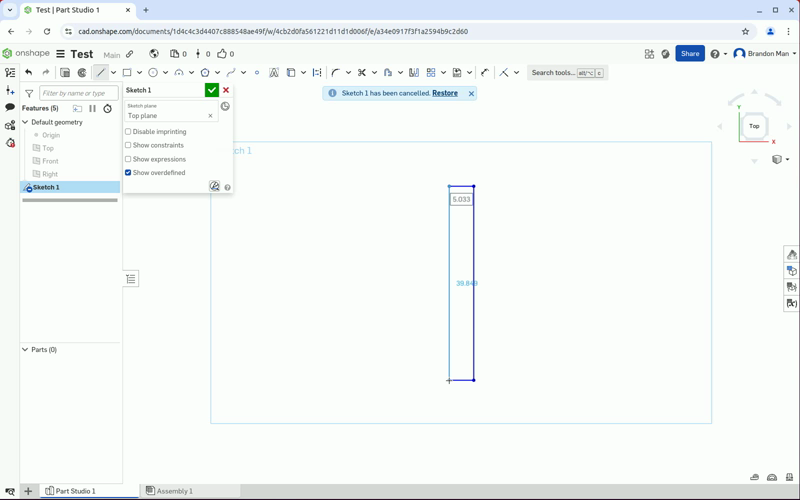
click(449, 380)
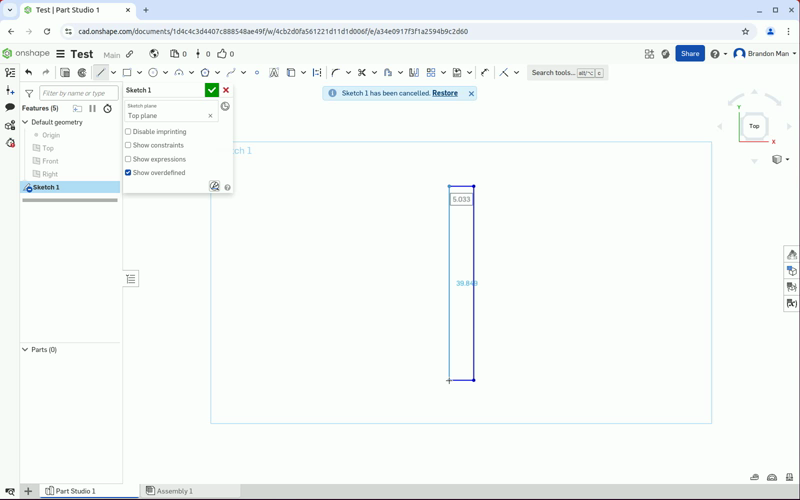
key(esc)
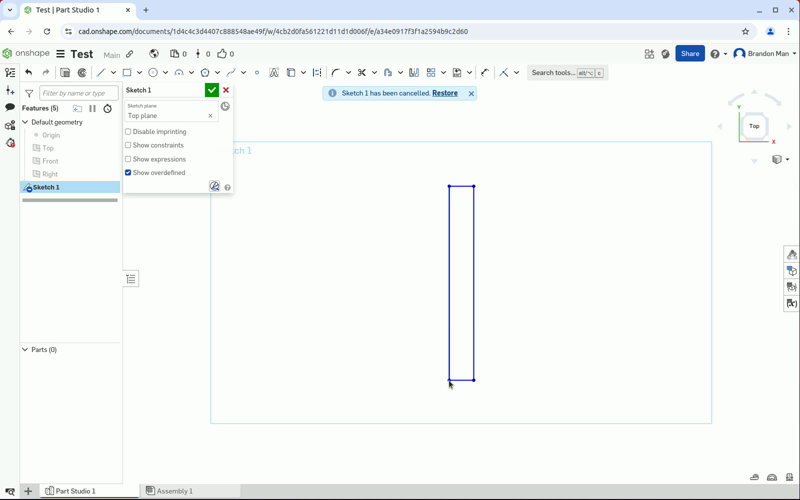
key(l)
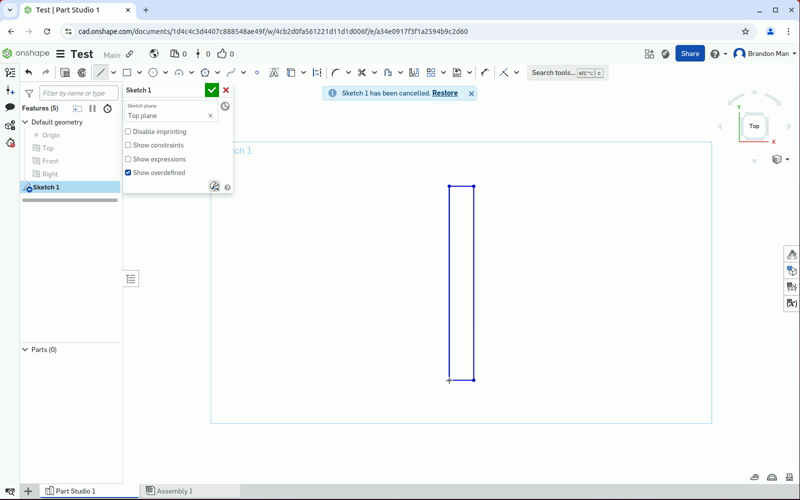
key_down(shift)
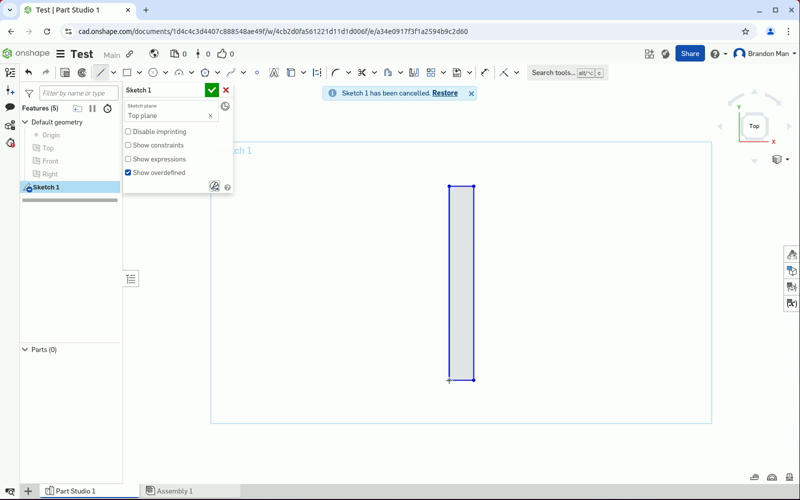
mouse_move(451, 378)
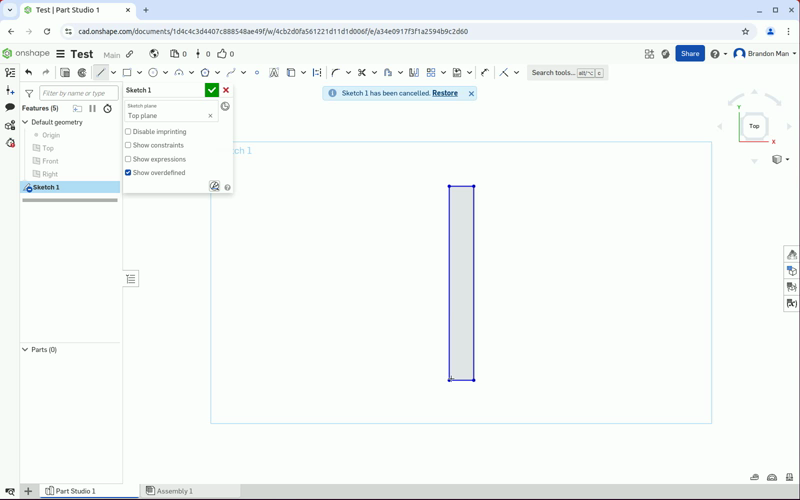
scroll(6)
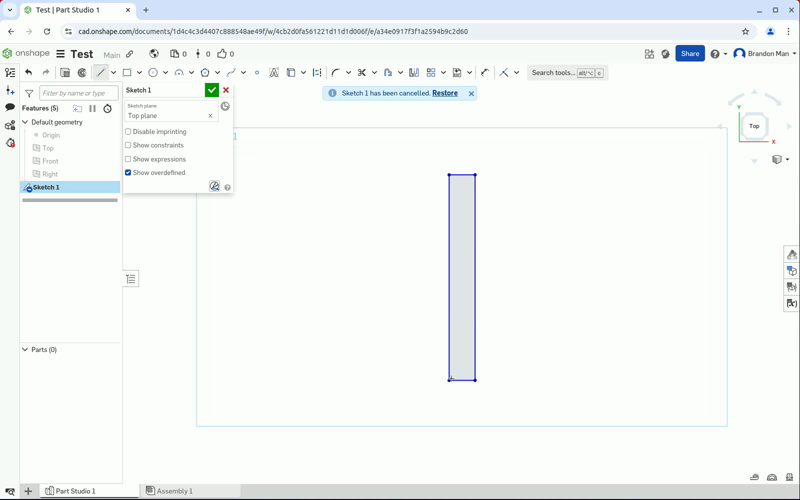
scroll(6)
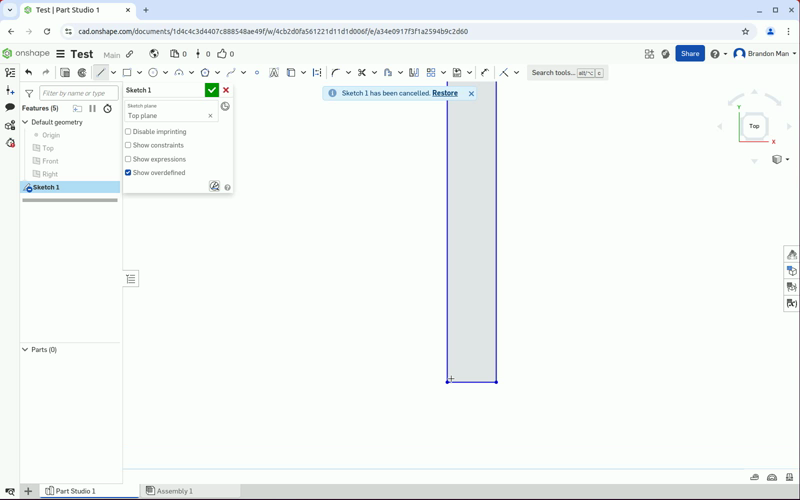
scroll(6)
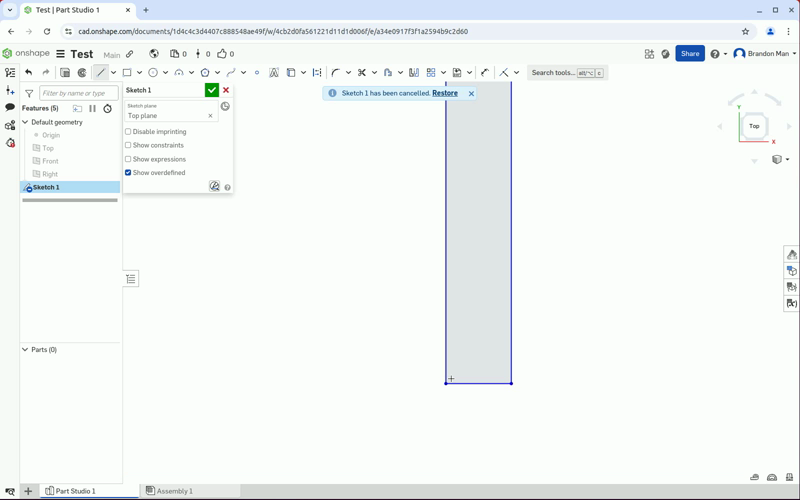
scroll(6)
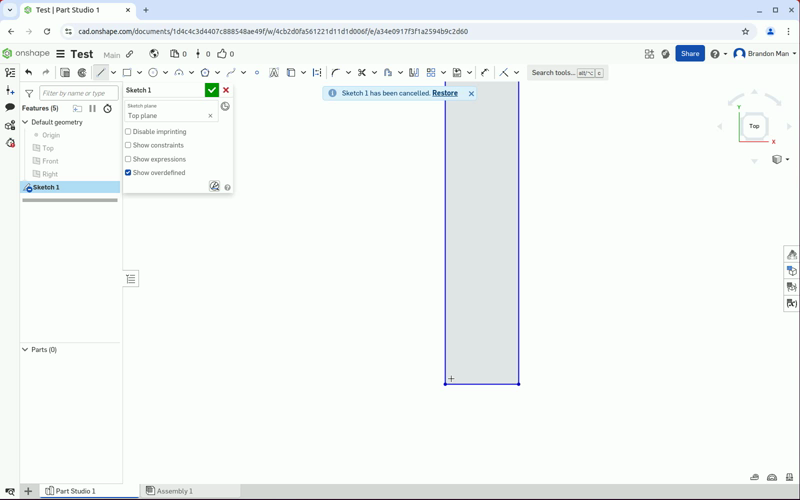
scroll(6)
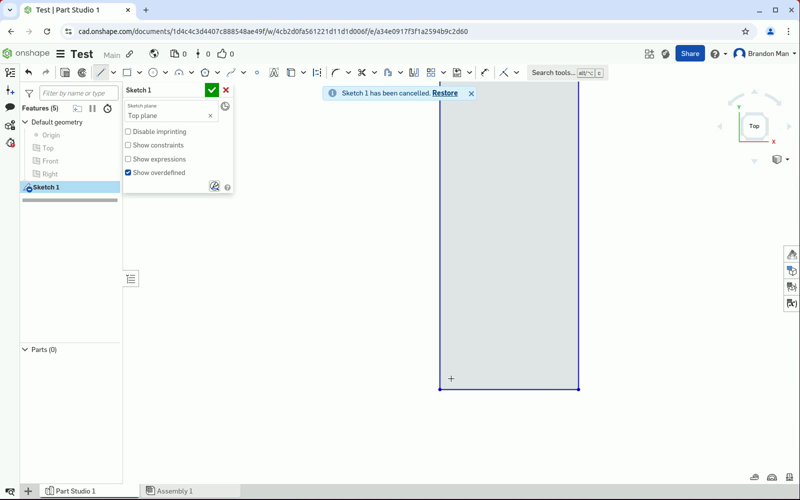
scroll(6)
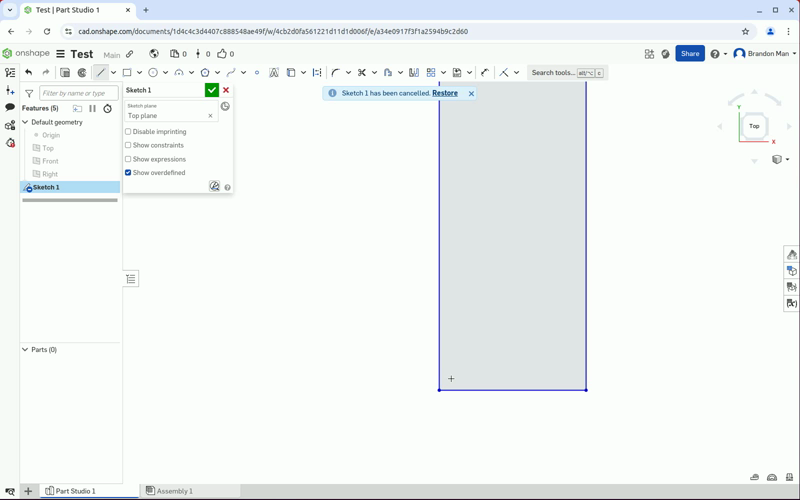
scroll(6)
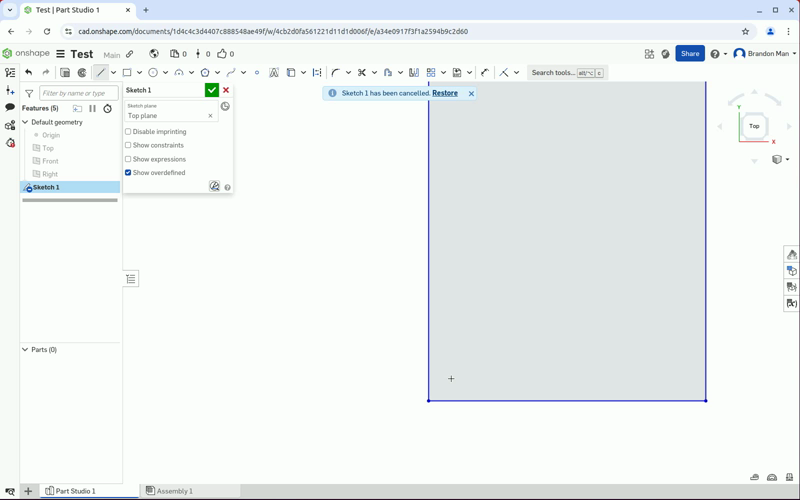
click(451, 378)
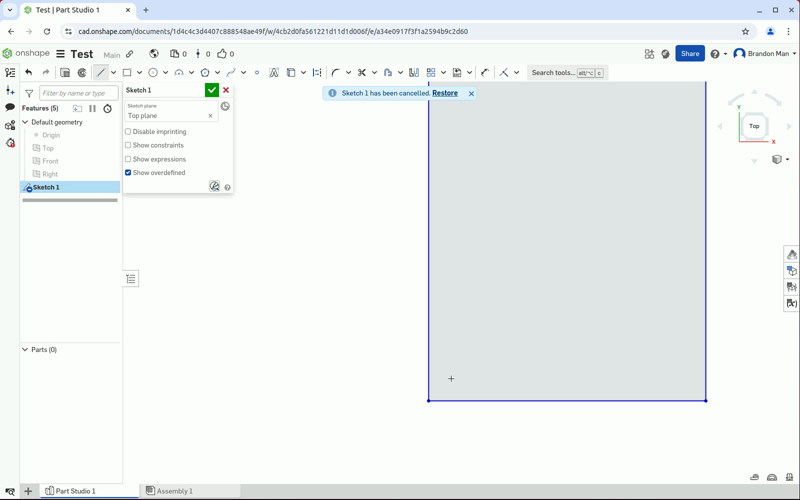
scroll(-6)
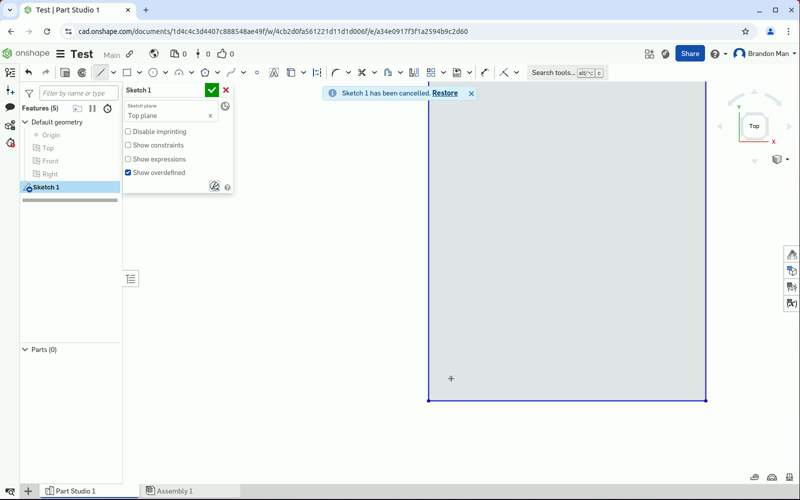
scroll(-6)
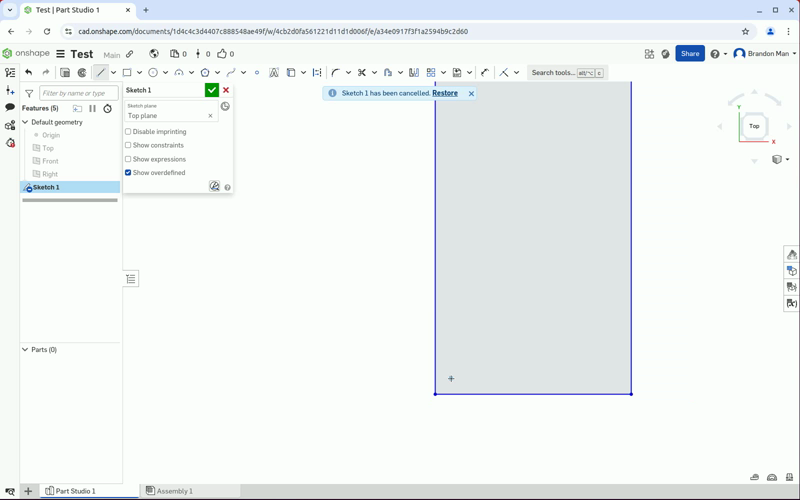
scroll(-6)
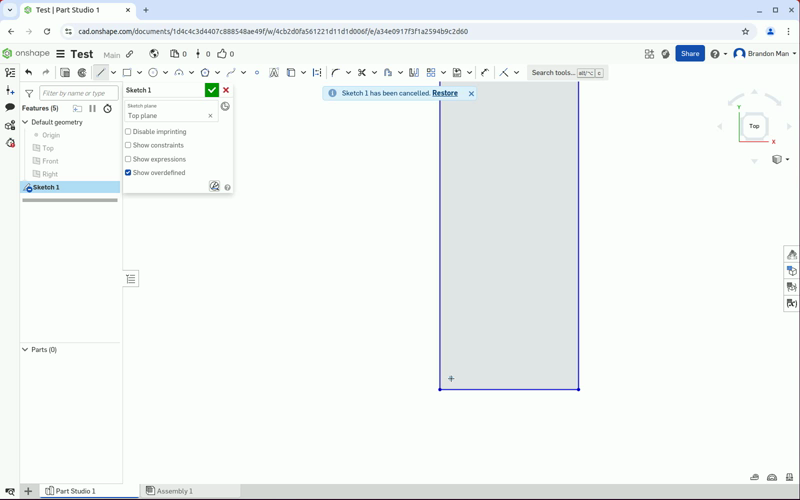
scroll(-6)
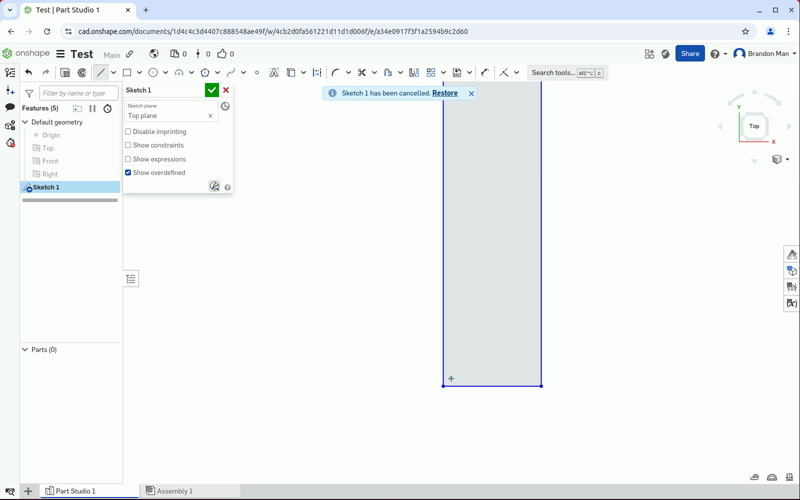
scroll(-6)
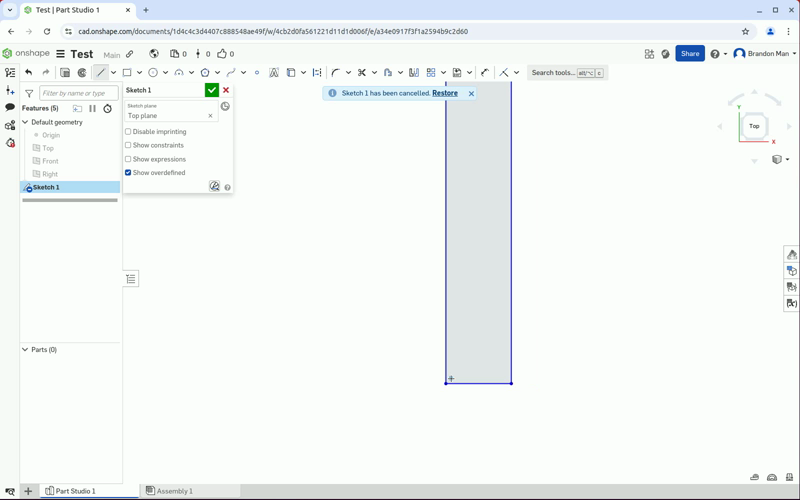
scroll(-6)
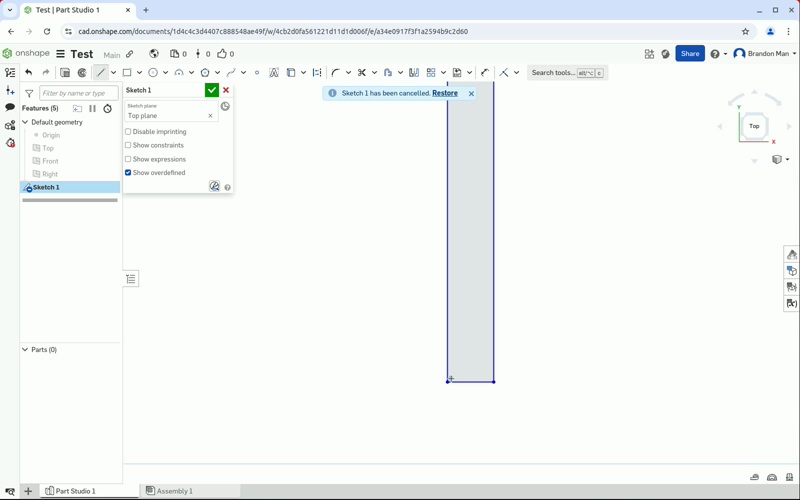
scroll(-6)
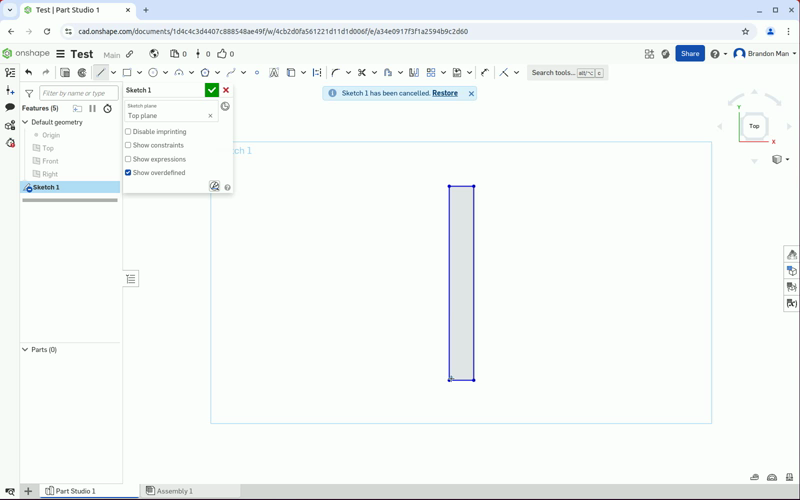
key_up(shift)
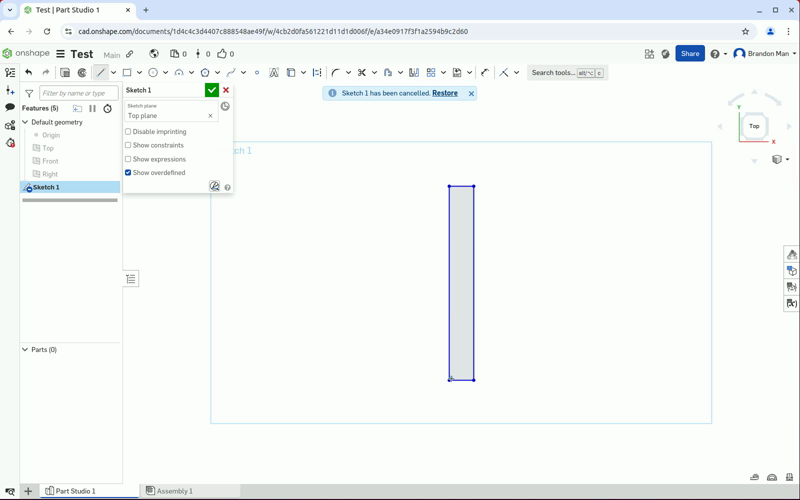
key_down(shift)
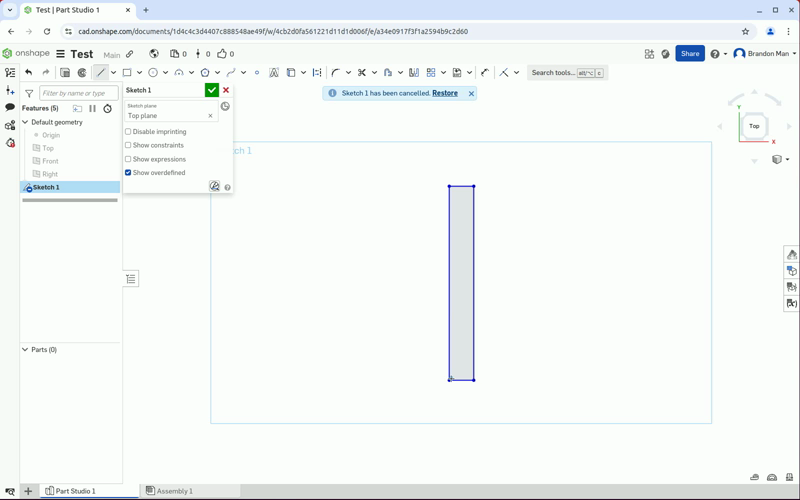
mouse_move(481, 378)
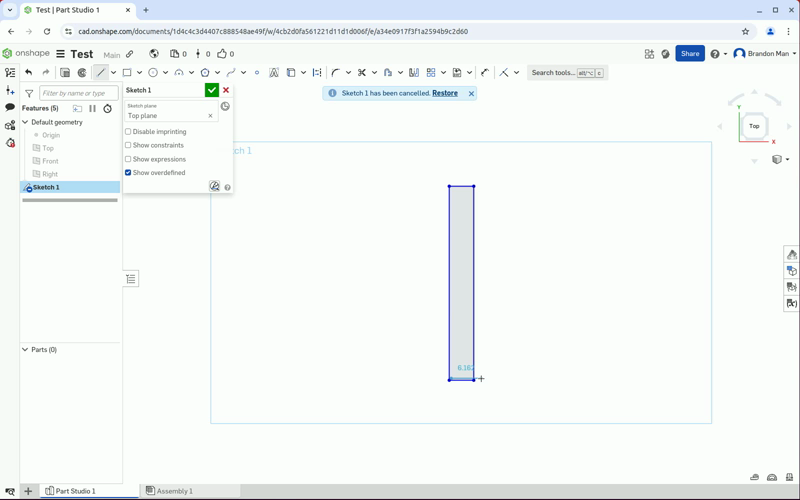
mouse_move(469, 378)
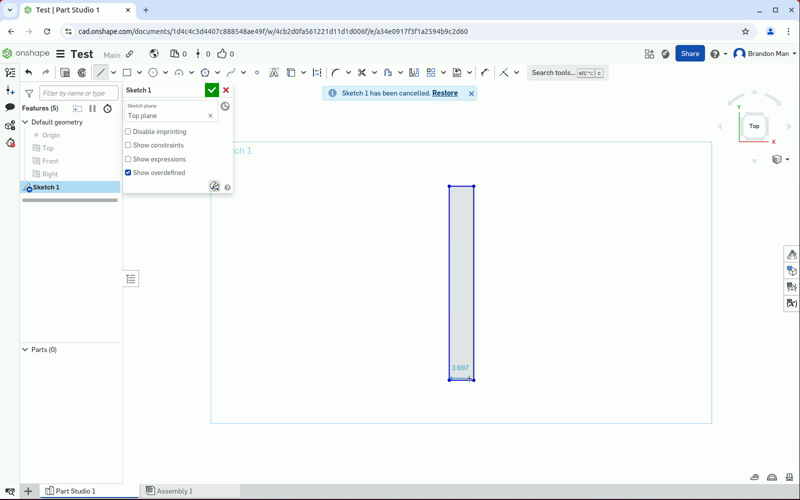
click(469, 378)
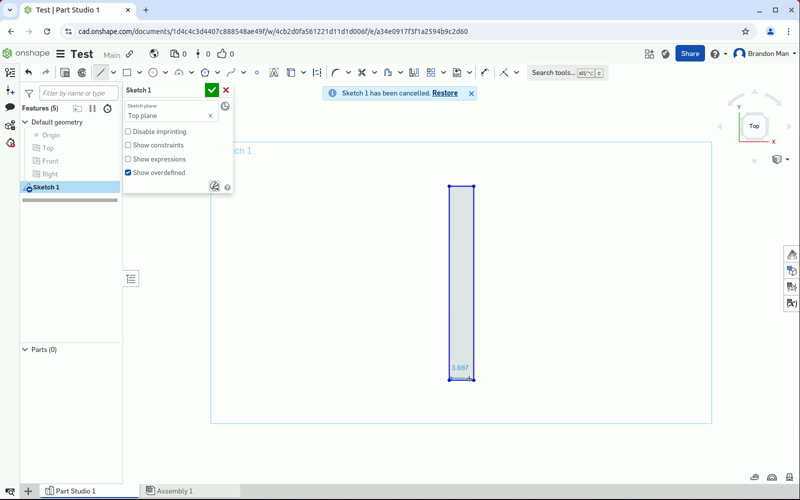
key_up(shift)
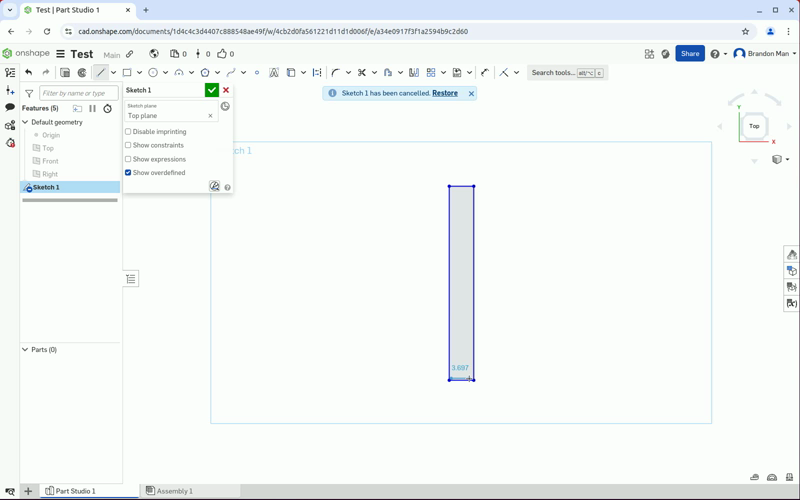
key_down(shift)
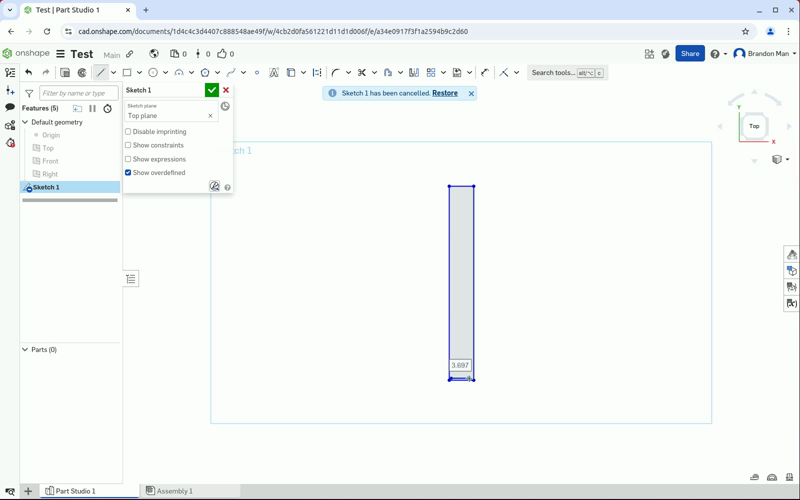
mouse_move(469, 188)
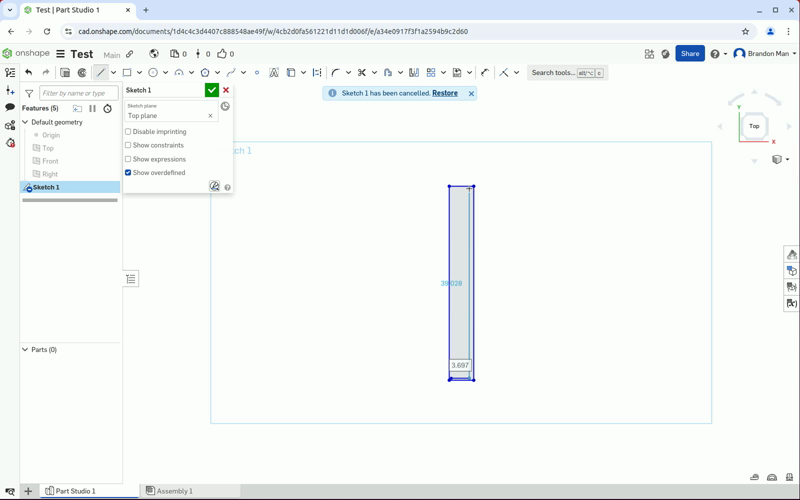
click(469, 188)
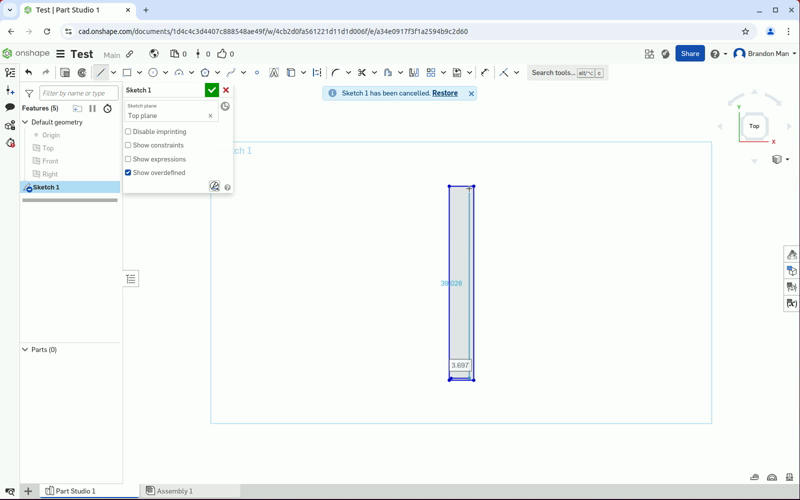
key_up(shift)
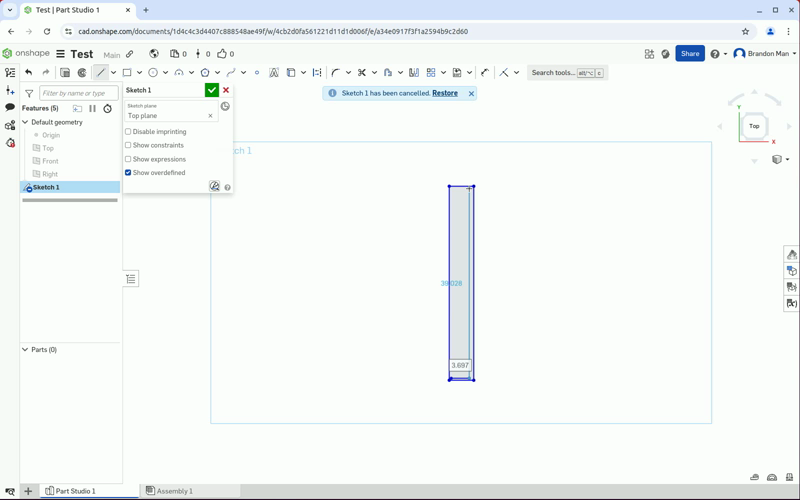
key_down(shift)
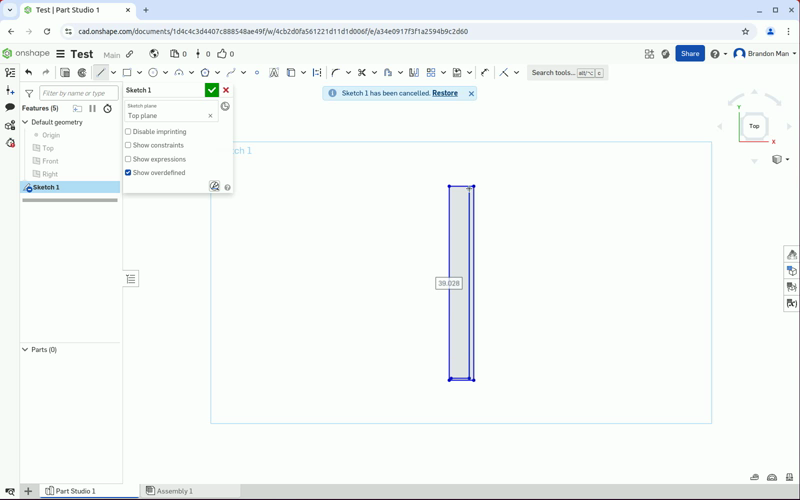
mouse_move(499, 188)
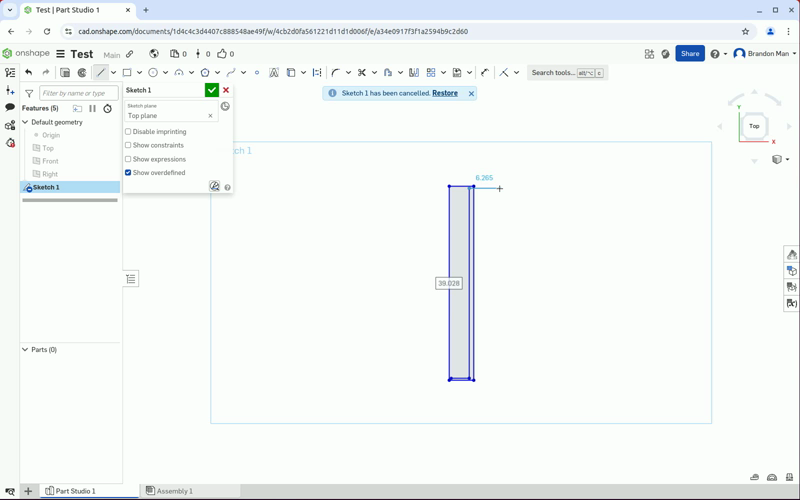
mouse_move(451, 188)
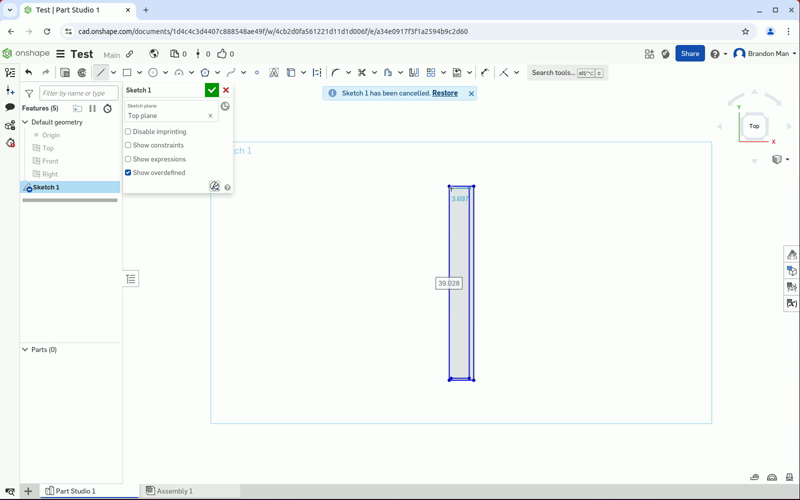
scroll(6)
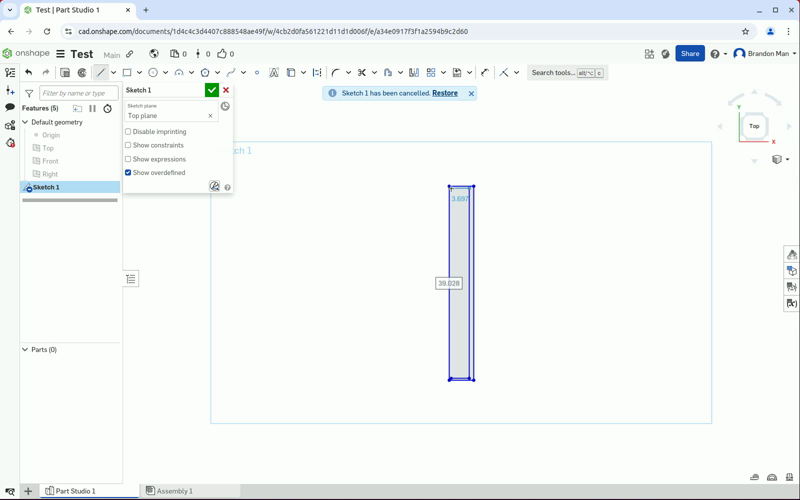
scroll(6)
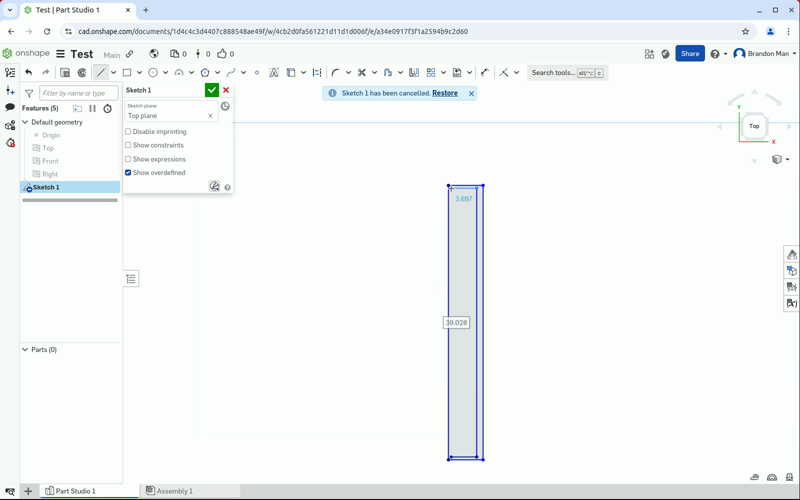
scroll(6)
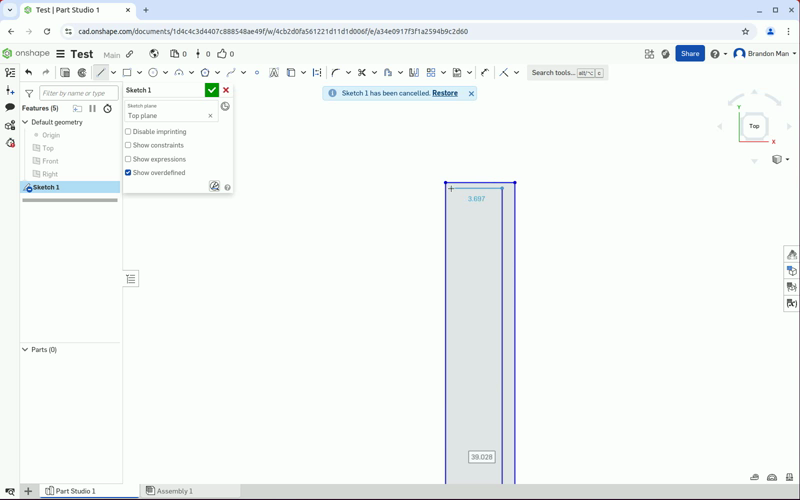
scroll(6)
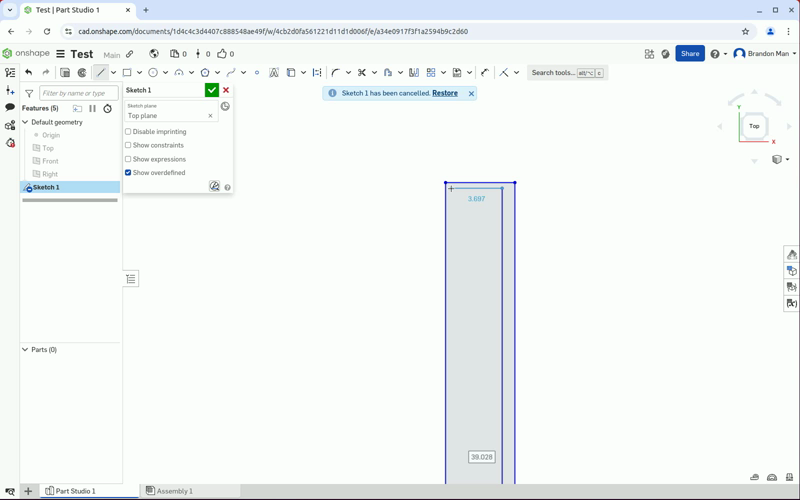
scroll(6)
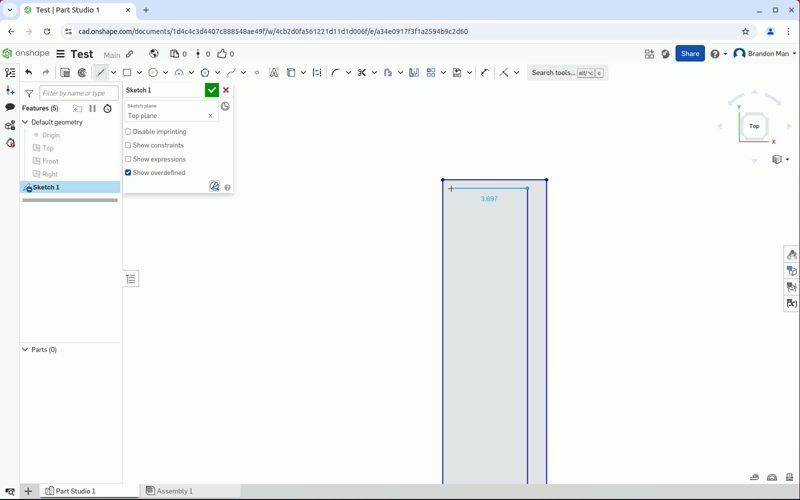
scroll(6)
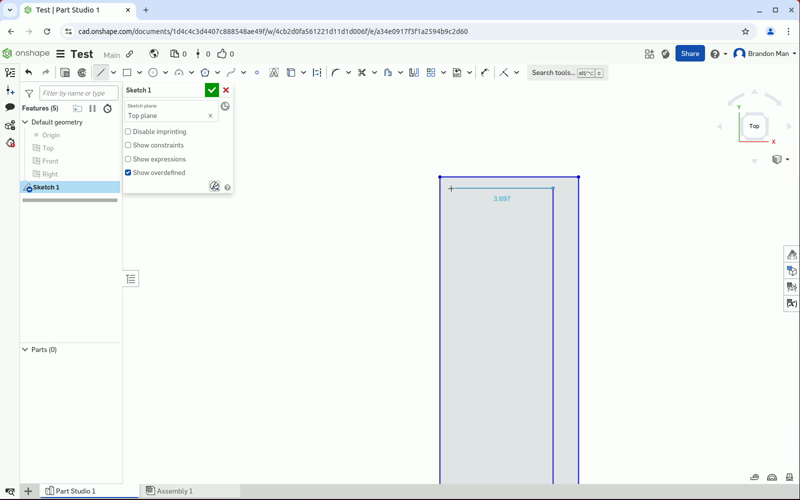
scroll(6)
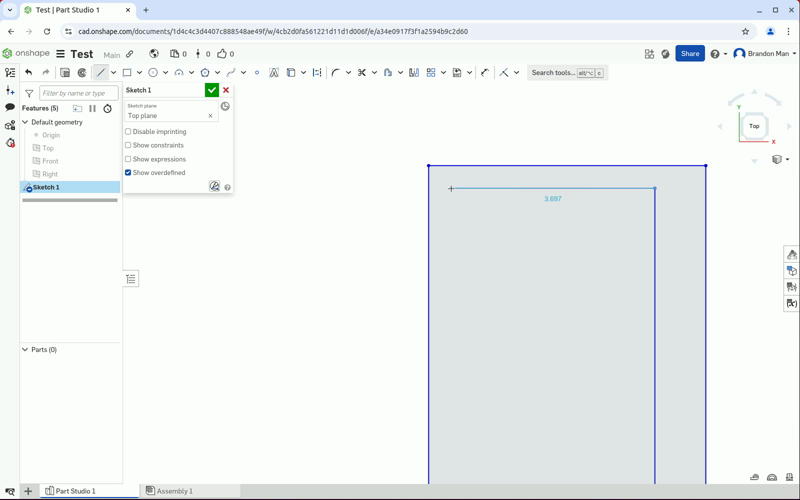
click(451, 188)
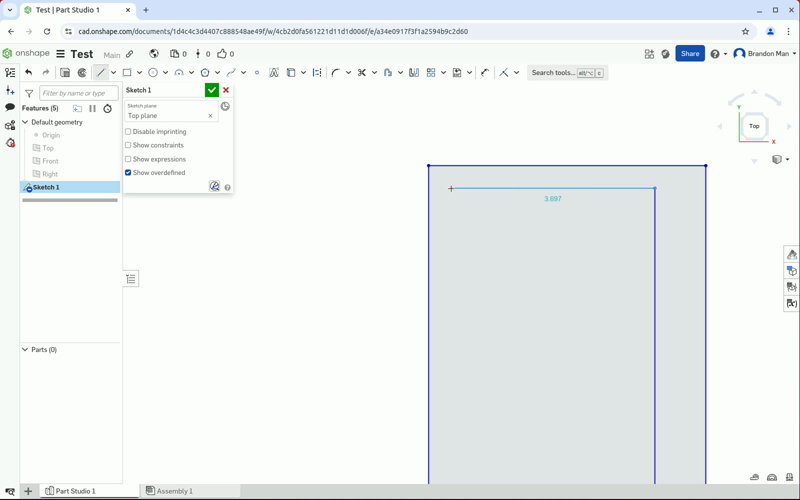
scroll(-6)
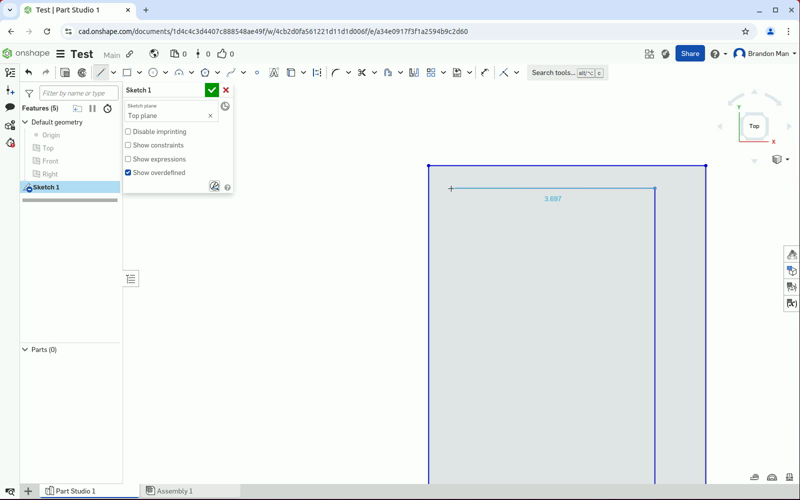
scroll(-6)
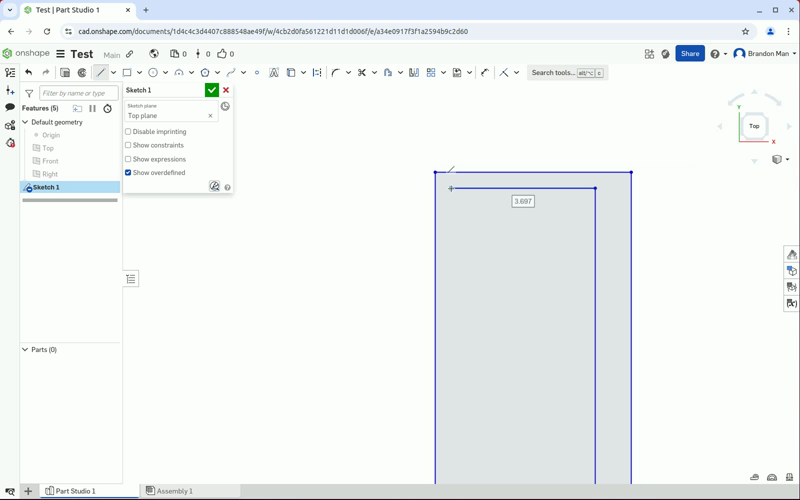
scroll(-6)
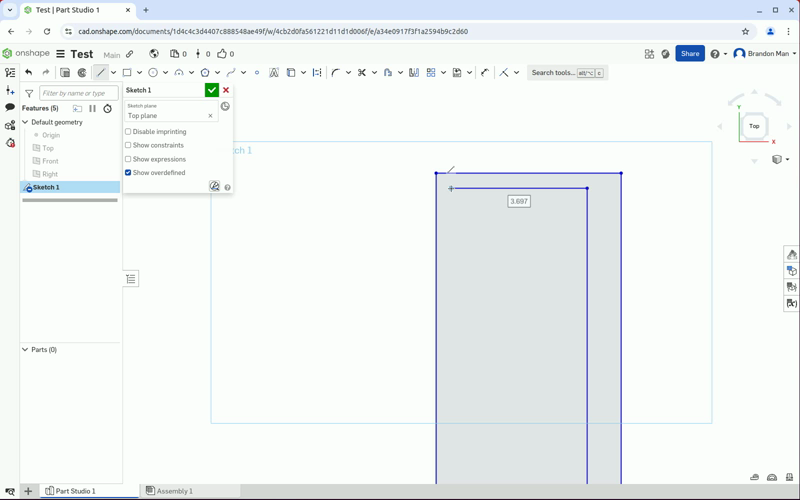
scroll(-6)
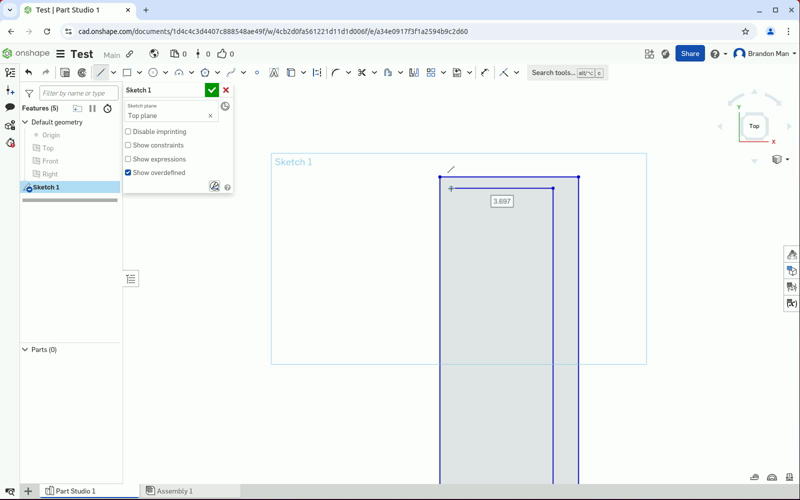
scroll(-6)
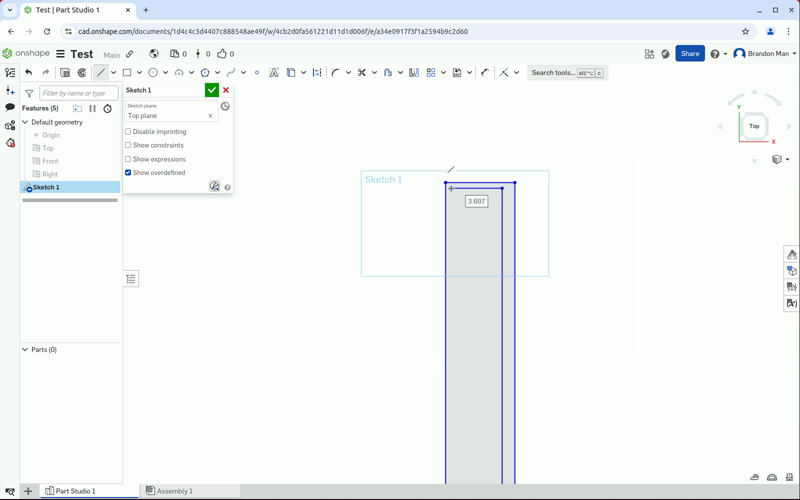
scroll(-6)
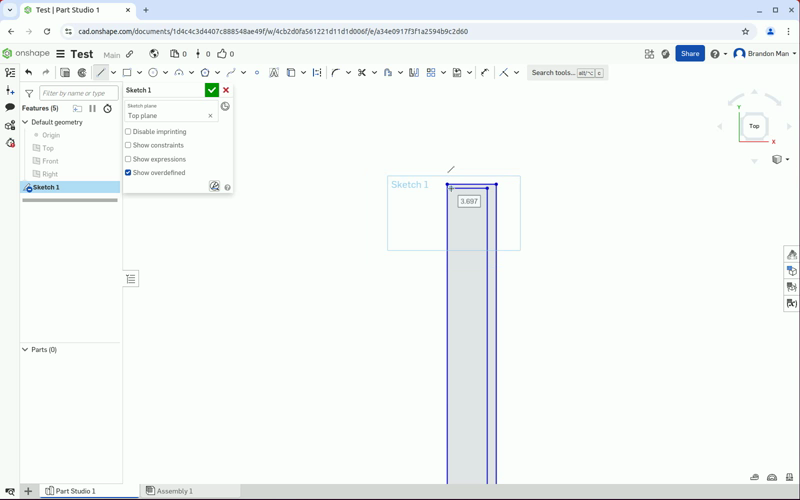
scroll(-6)
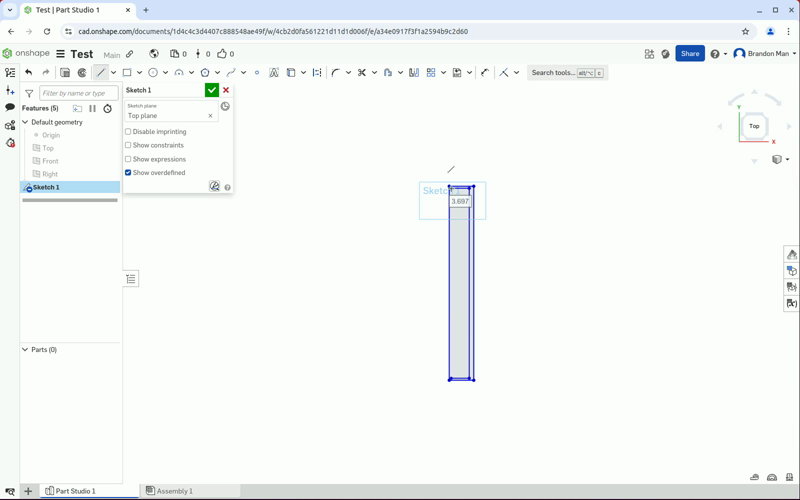
key_up(shift)
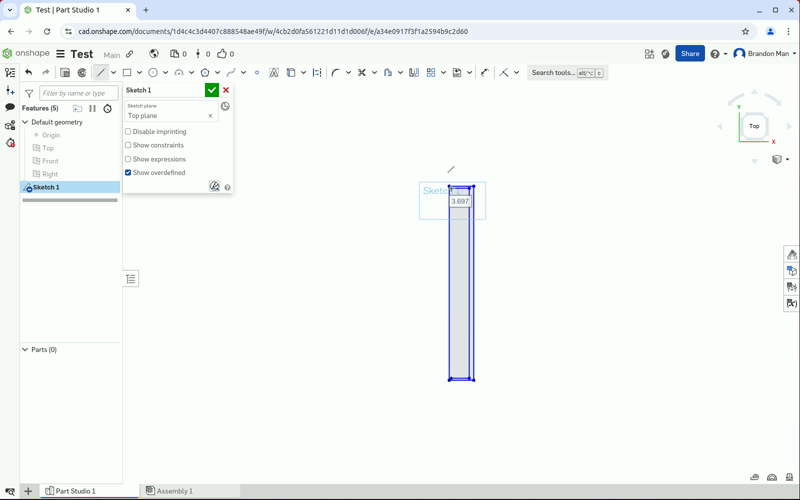
key_down(shift)
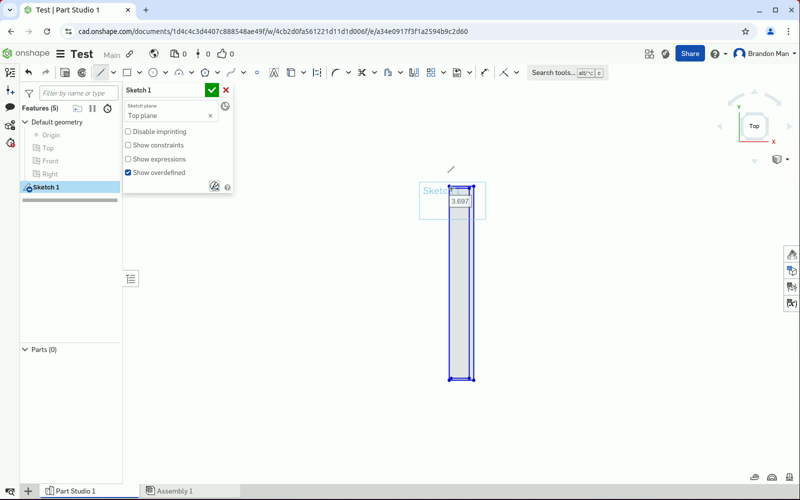
mouse_move(451, 378)
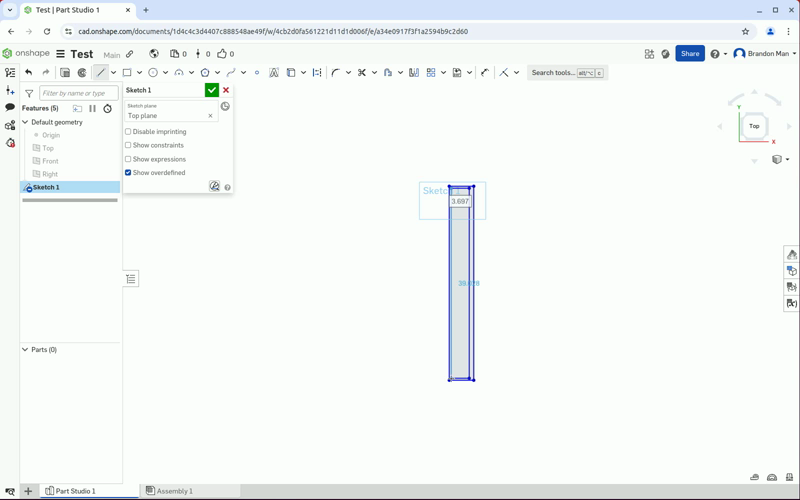
scroll(6)
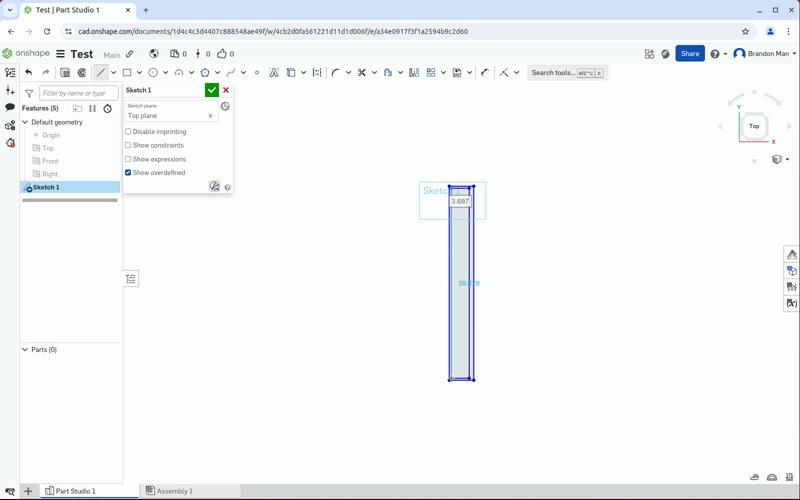
scroll(6)
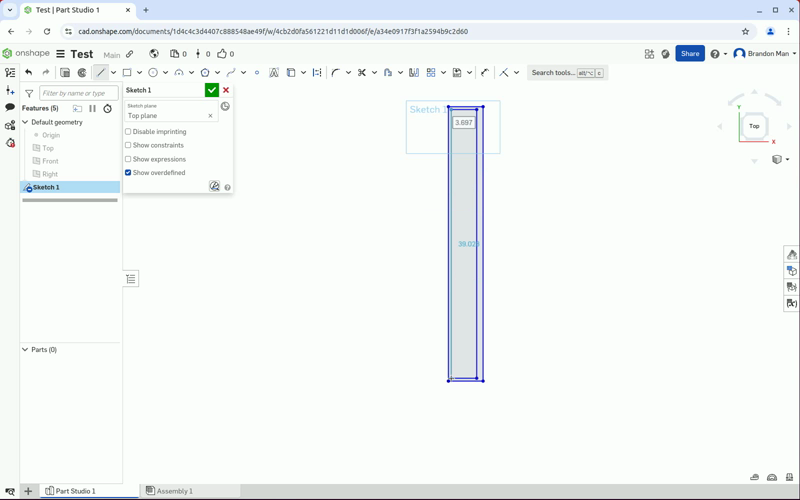
scroll(6)
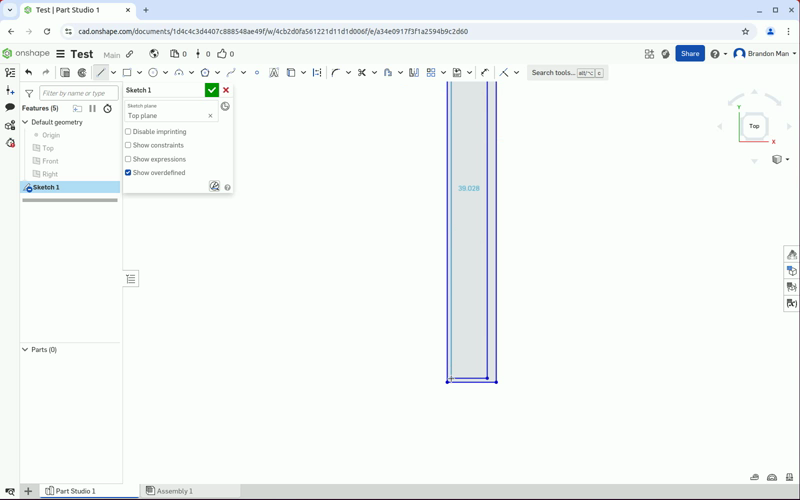
scroll(6)
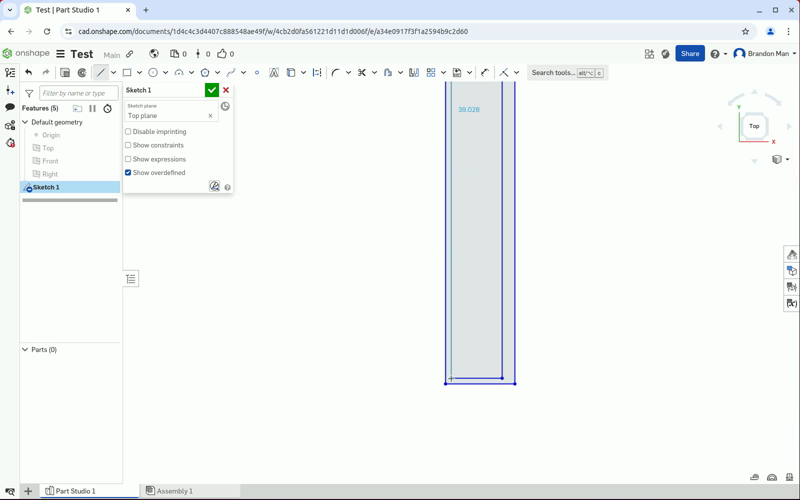
scroll(6)
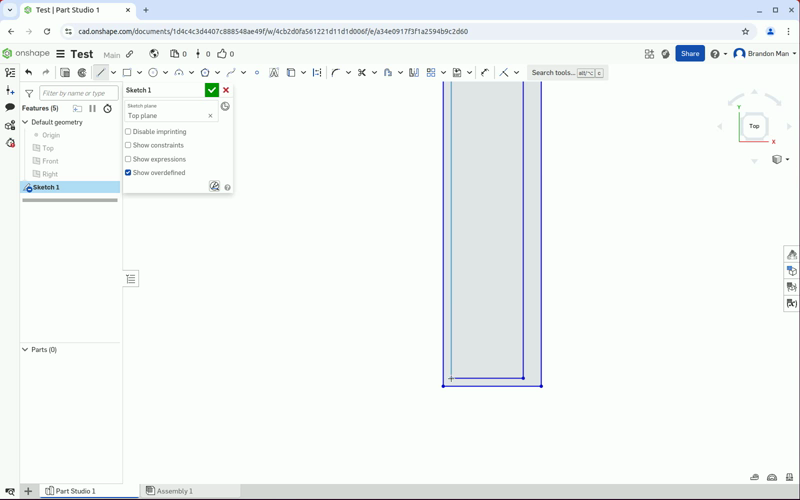
scroll(6)
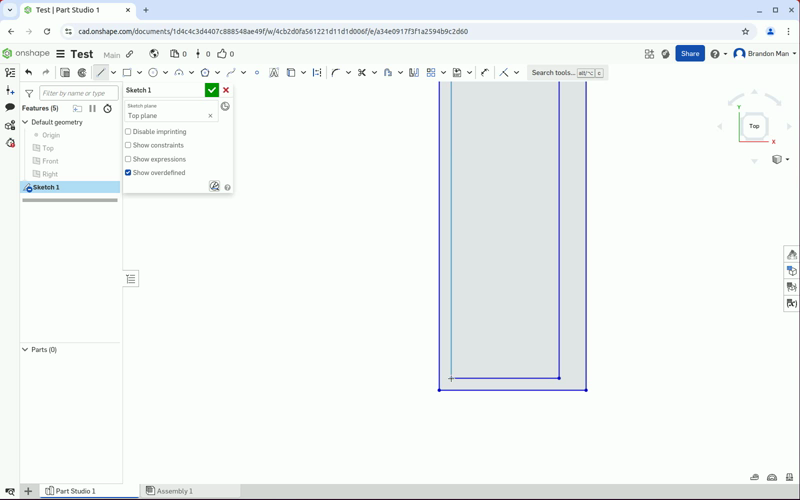
scroll(6)
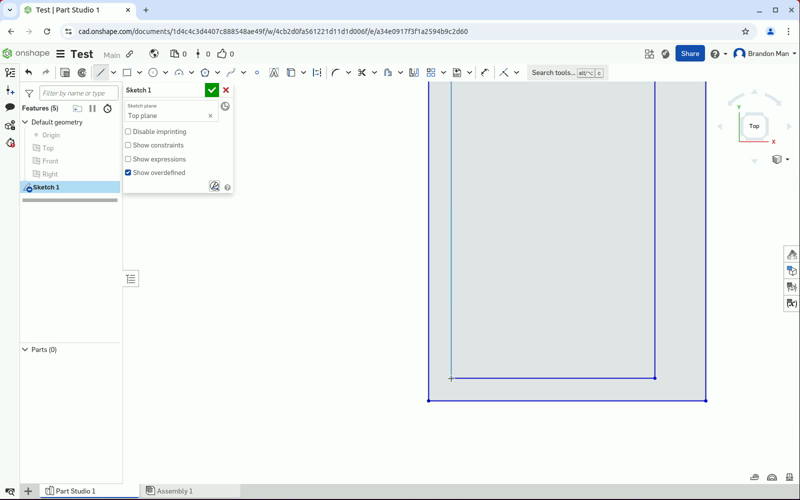
key_up(shift)
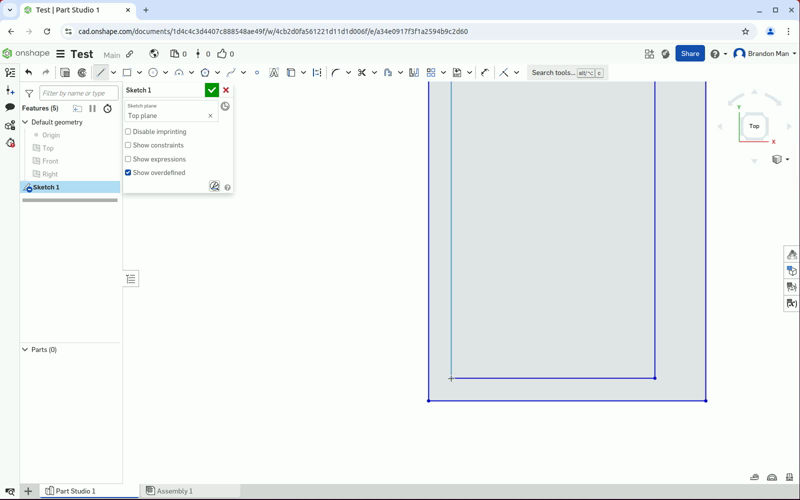
click(451, 378)
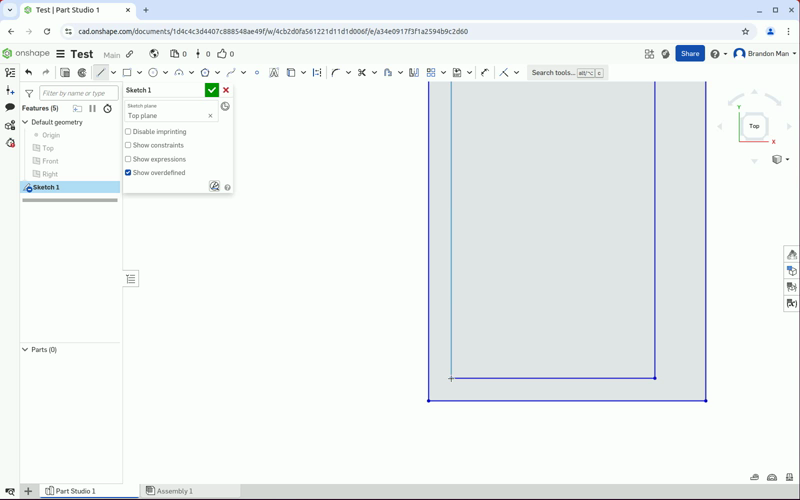
scroll(-6)
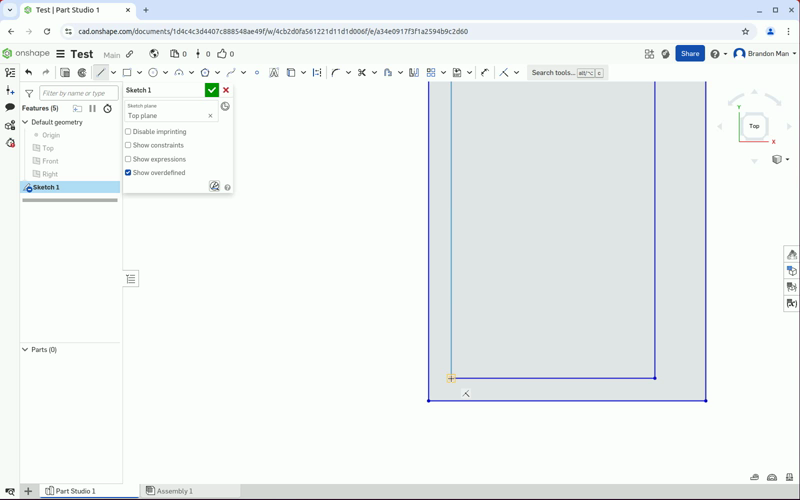
scroll(-6)
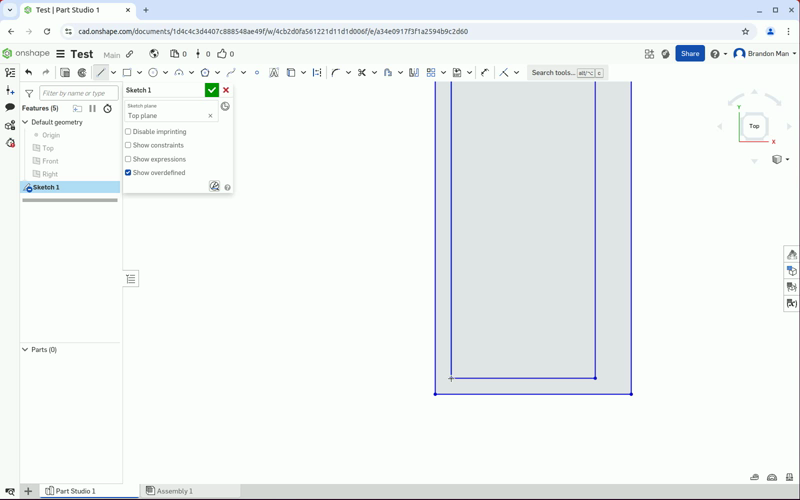
scroll(-6)
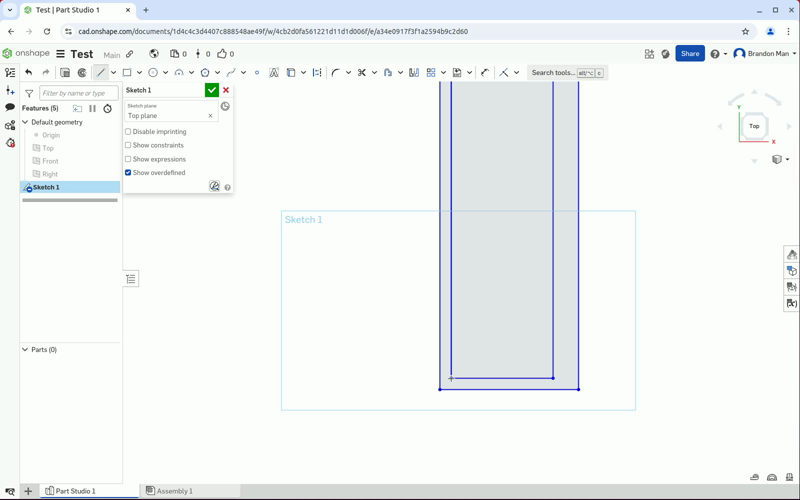
scroll(-6)
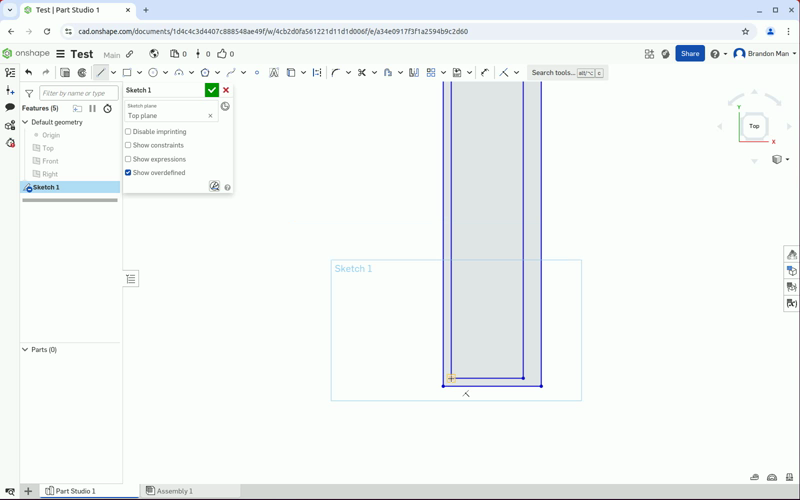
scroll(-6)
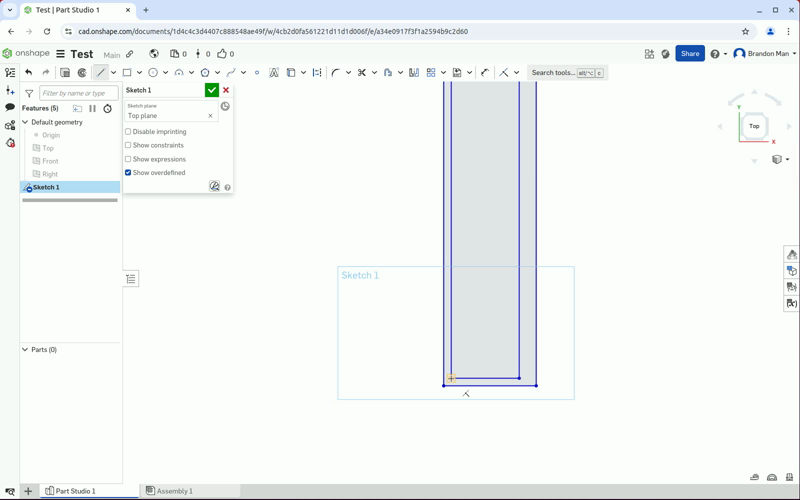
scroll(-6)
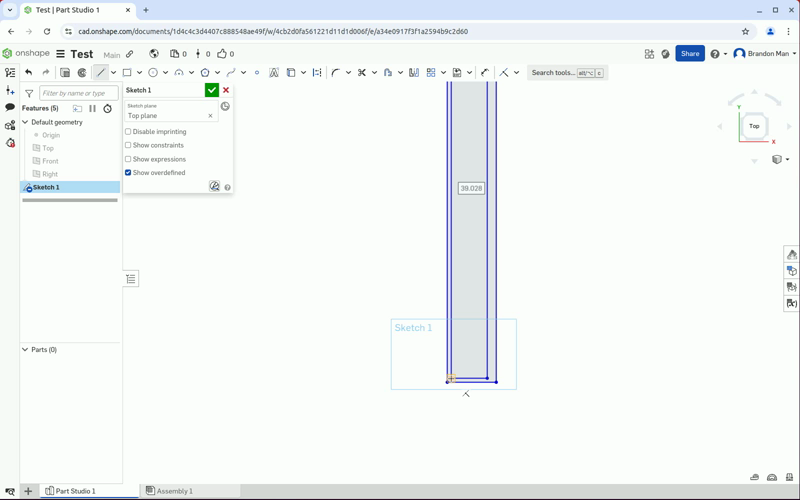
scroll(-6)
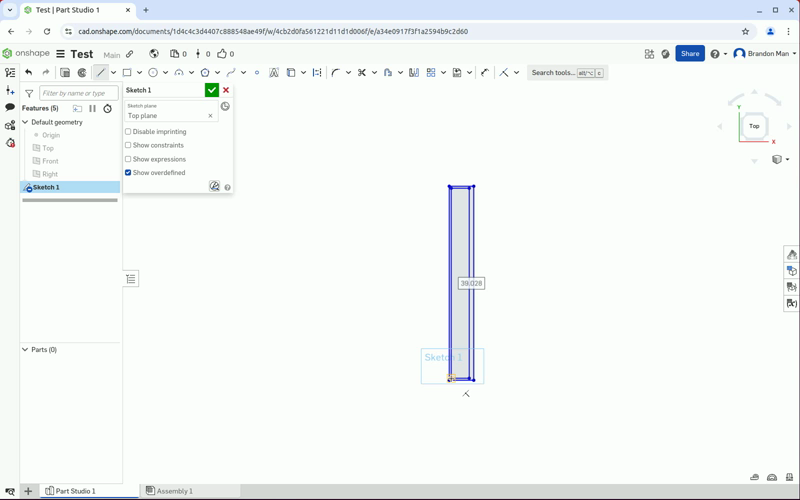
key(esc)
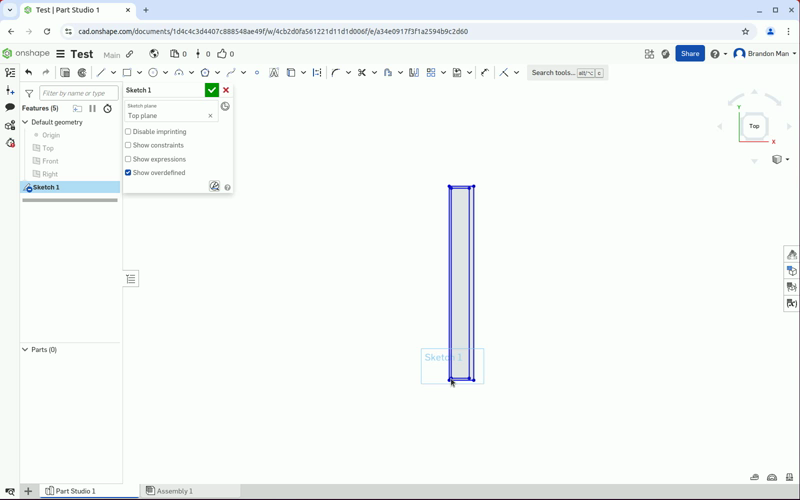
mouse_move(472, 345)
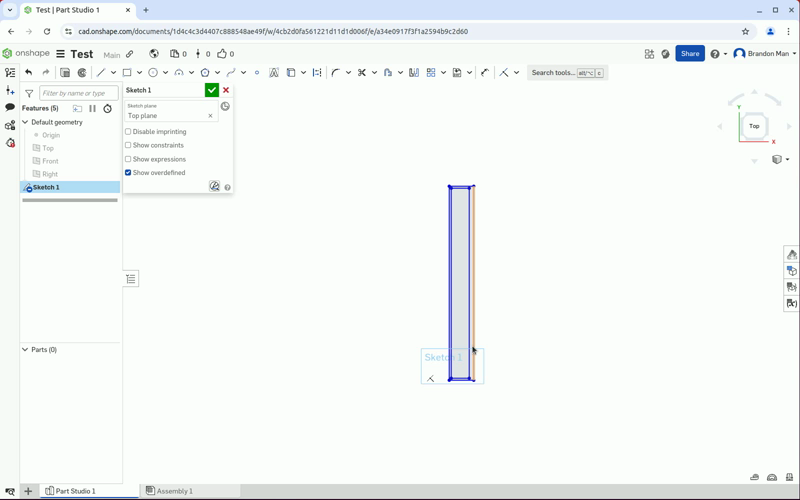
scroll(6)
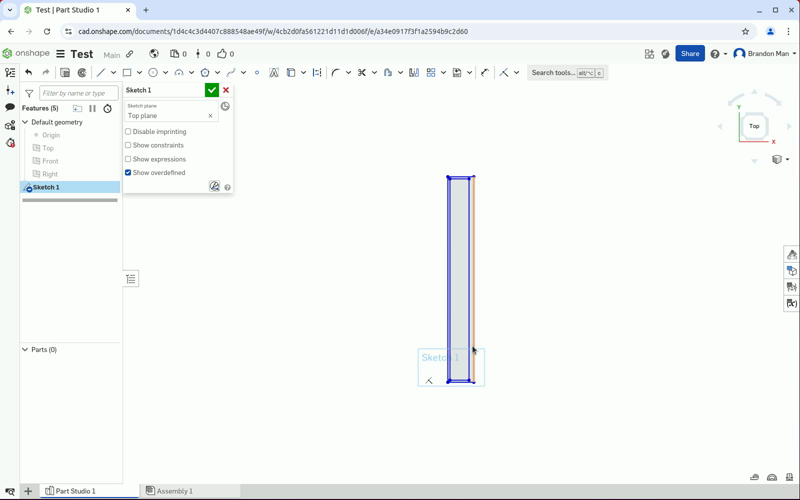
scroll(6)
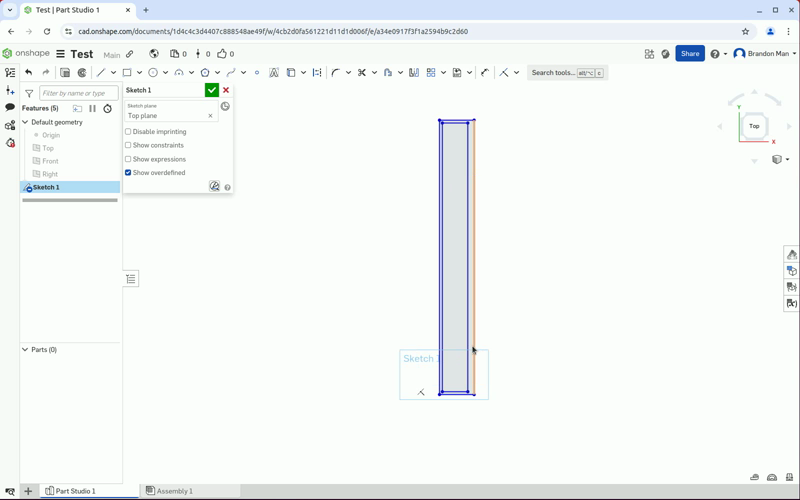
scroll(6)
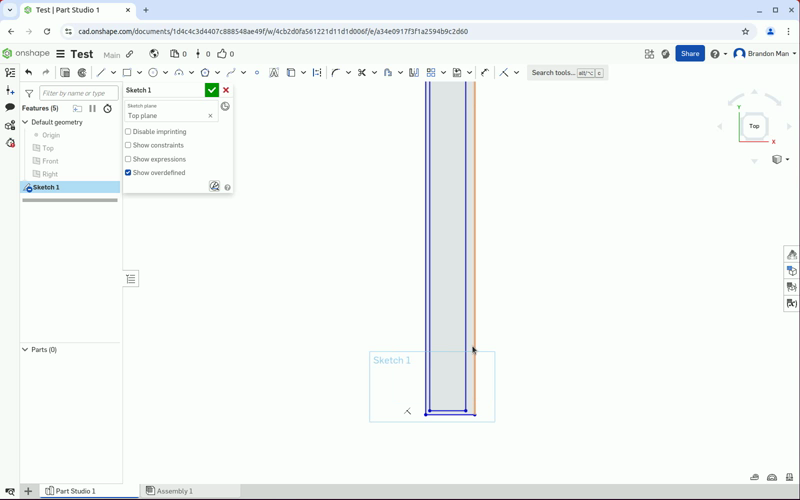
scroll(6)
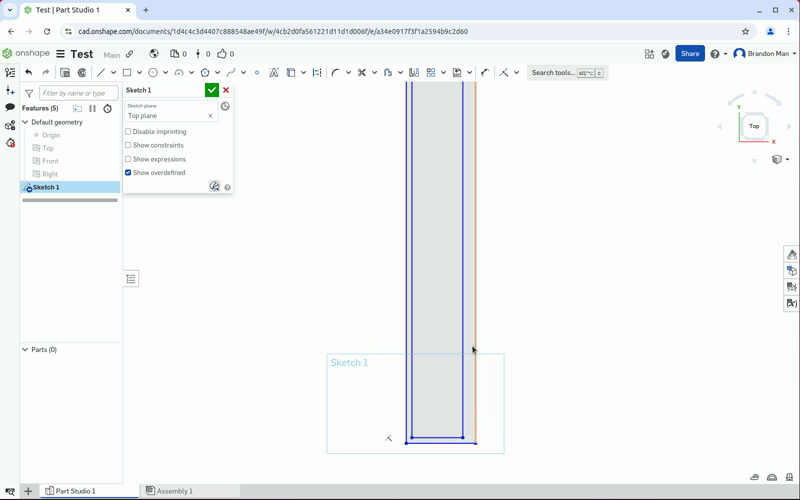
scroll(6)
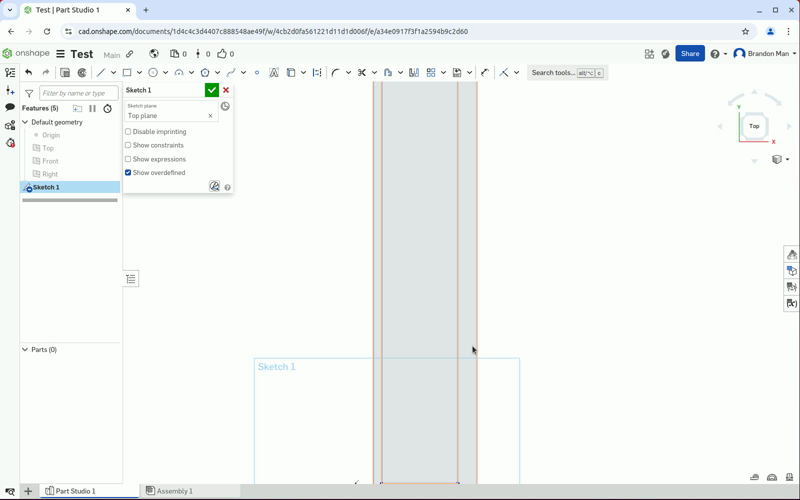
scroll(6)
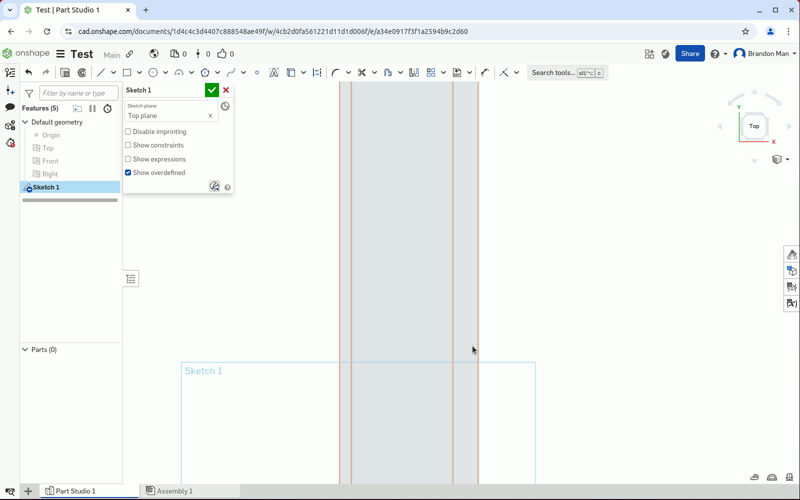
scroll(6)
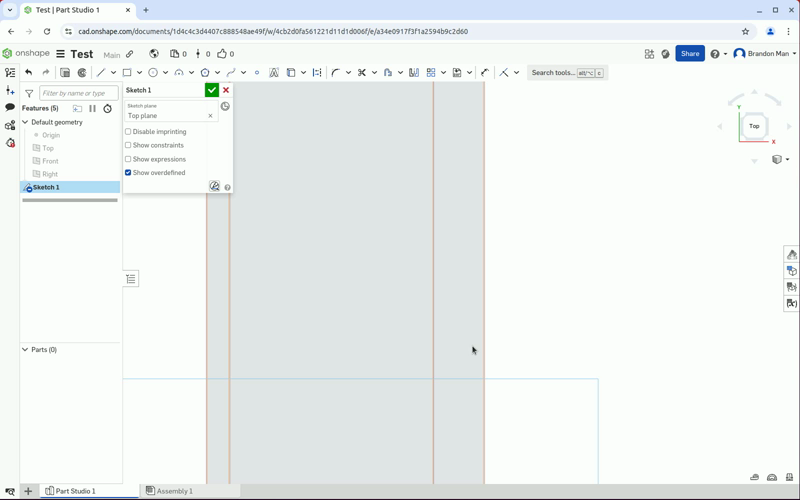
click(472, 345)
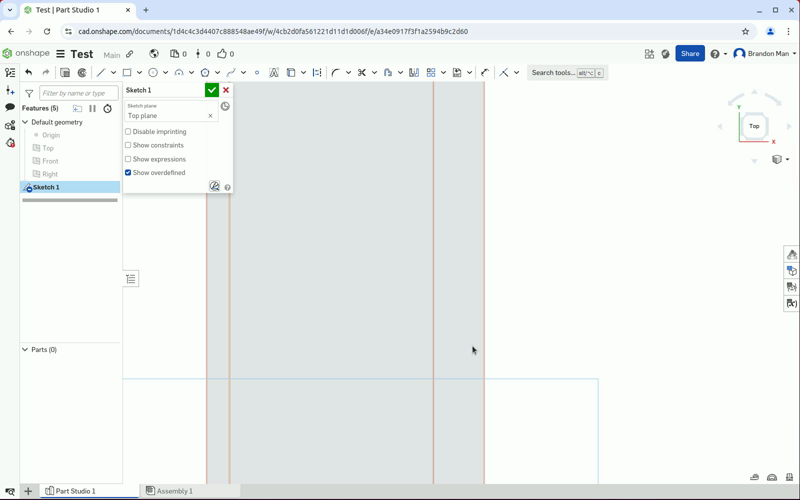
scroll(-6)
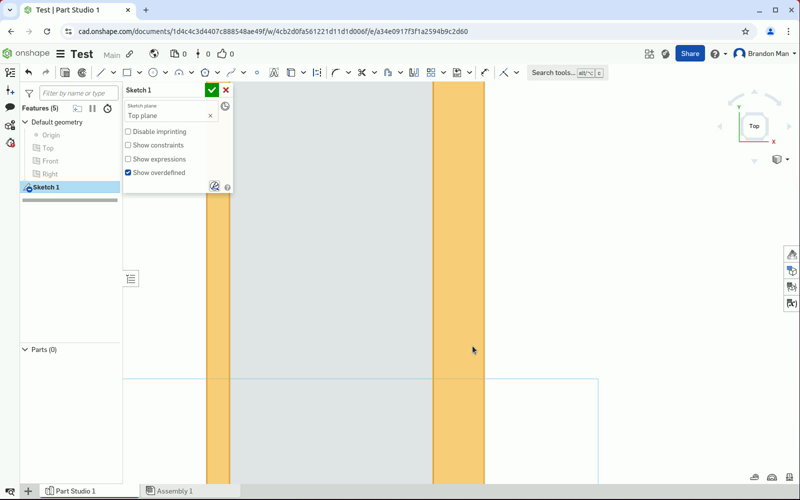
scroll(-6)
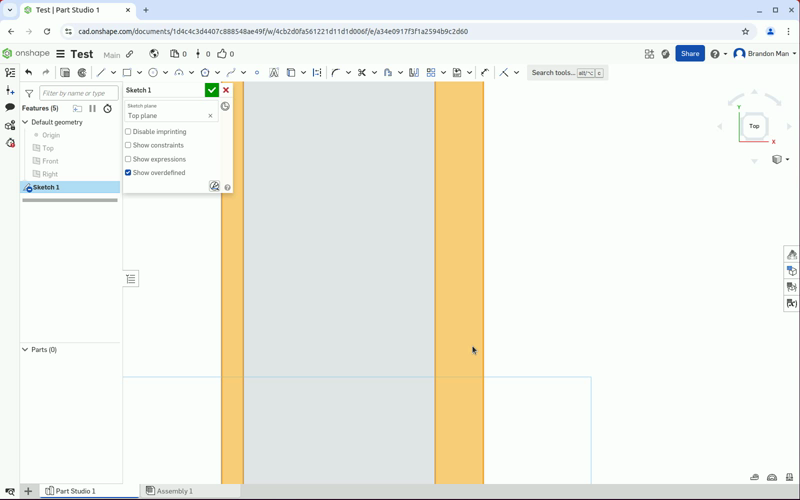
scroll(-6)
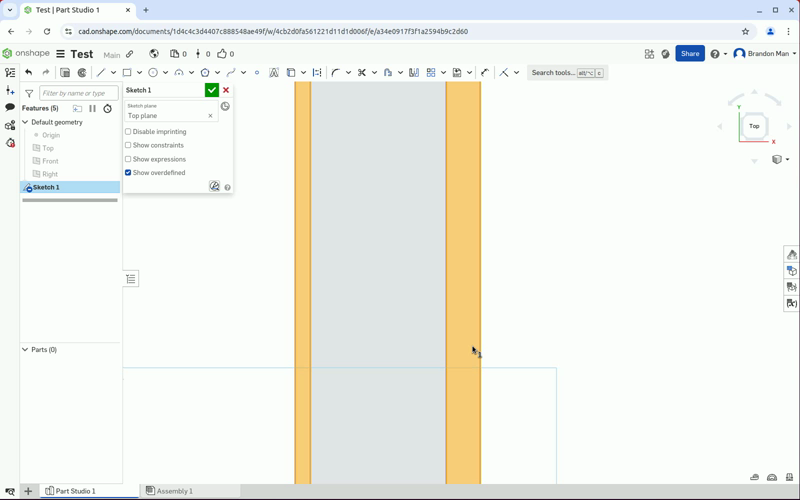
scroll(-6)
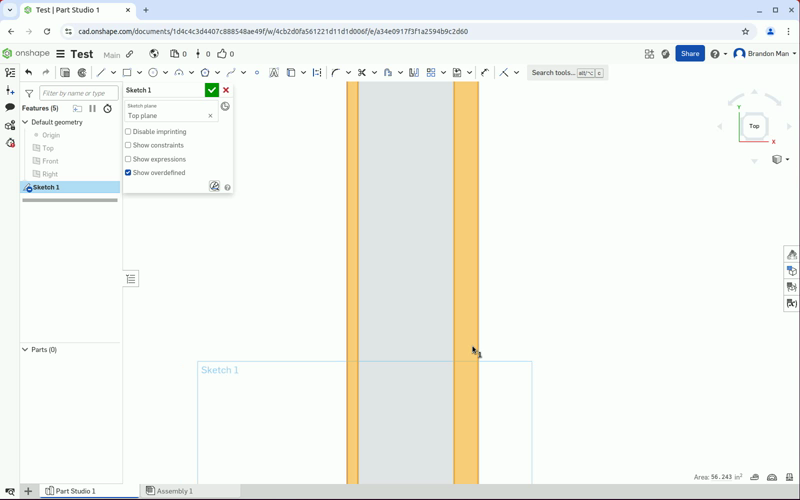
scroll(-6)
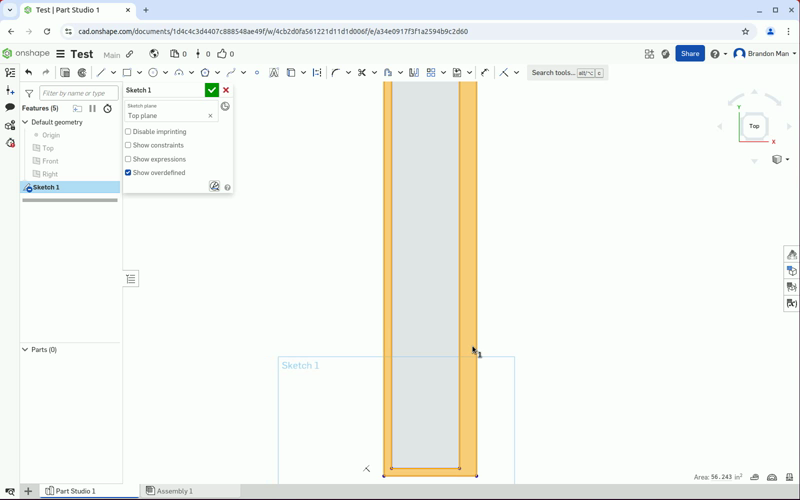
scroll(-6)
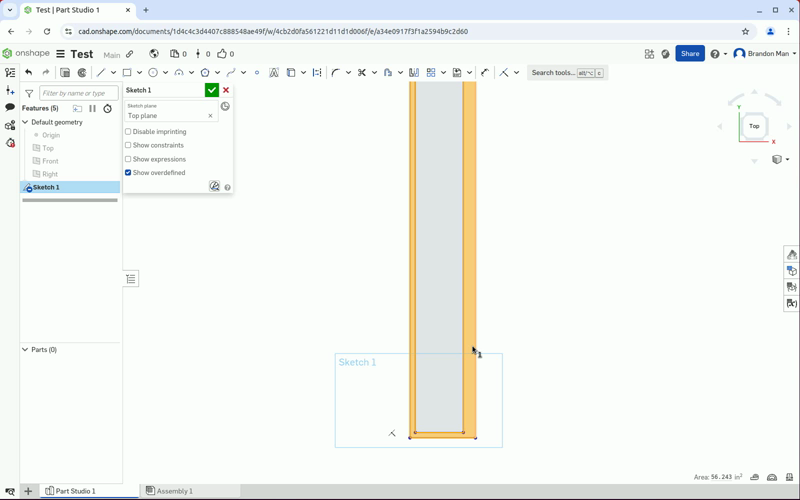
scroll(-6)
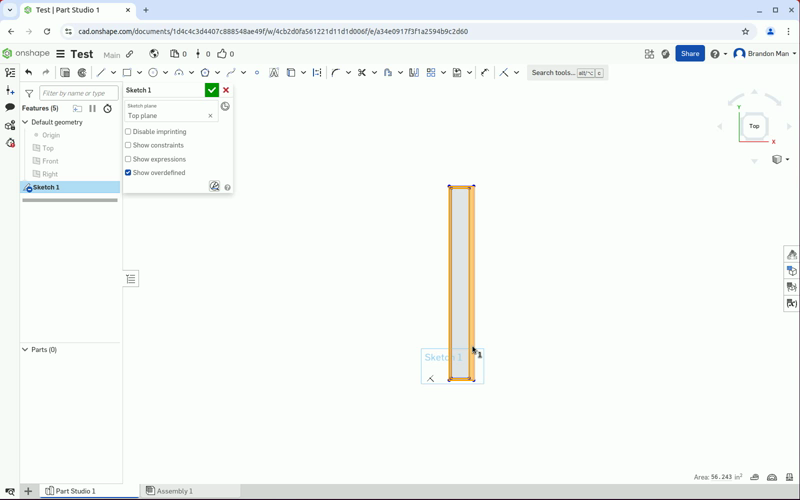
mouse_move(73, 352)
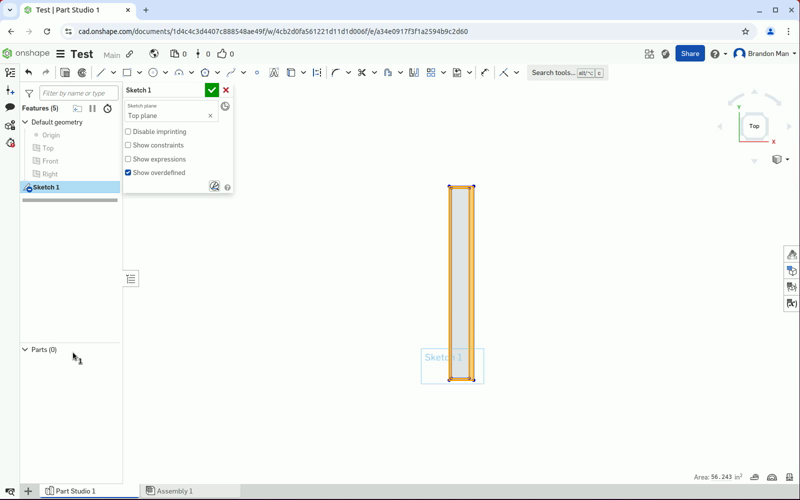
key(shift+y)
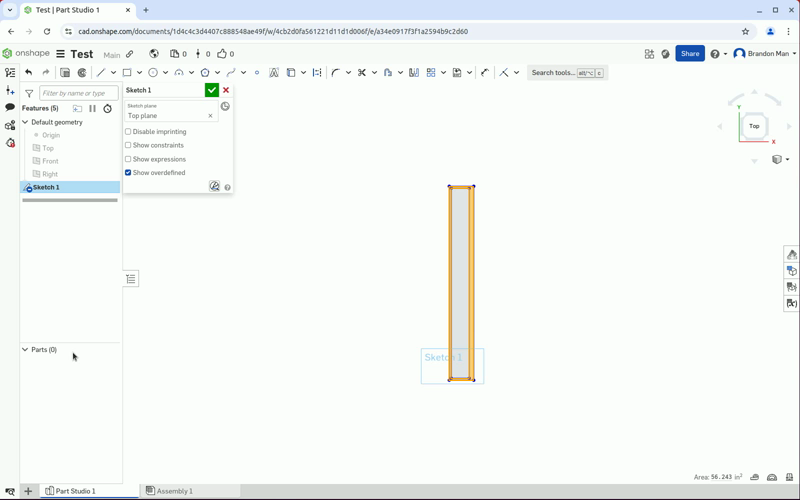
key(shift+e)
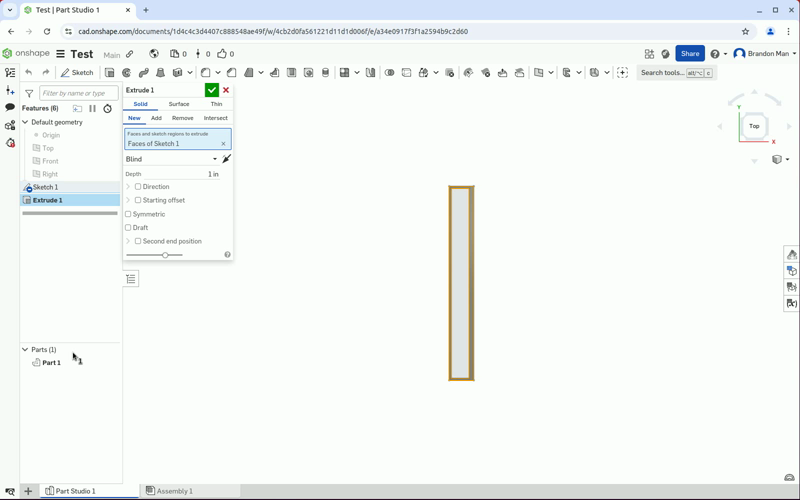
mouse_move(143, 106)
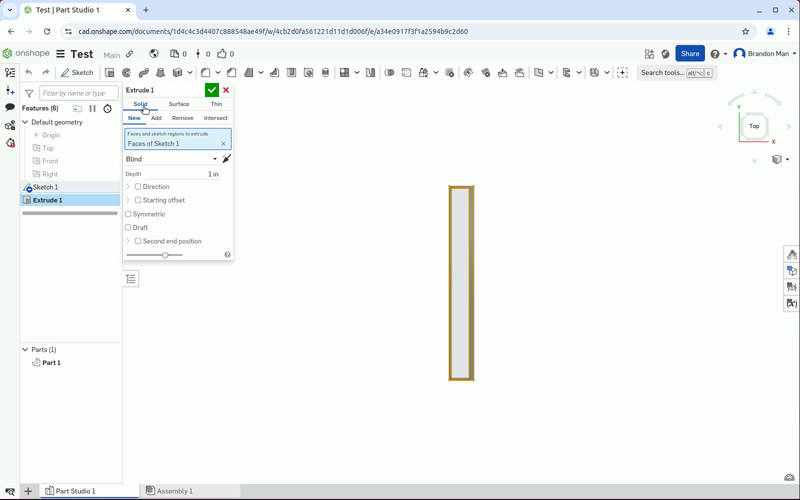
click(143, 106)
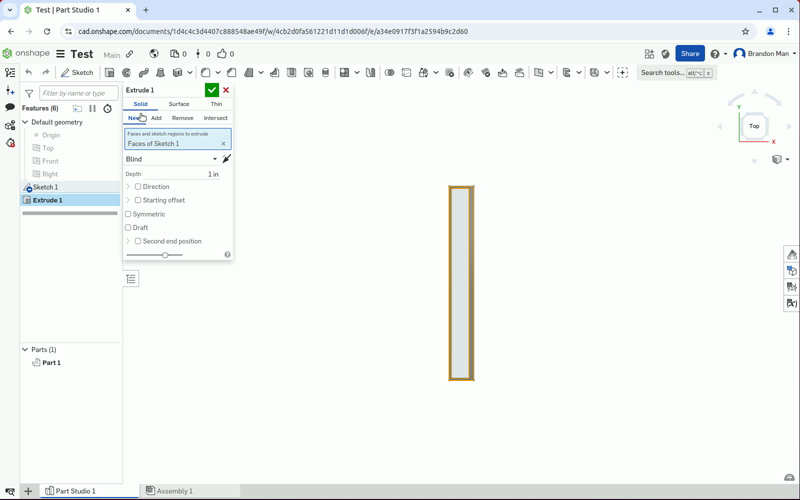
mouse_move(137, 120)
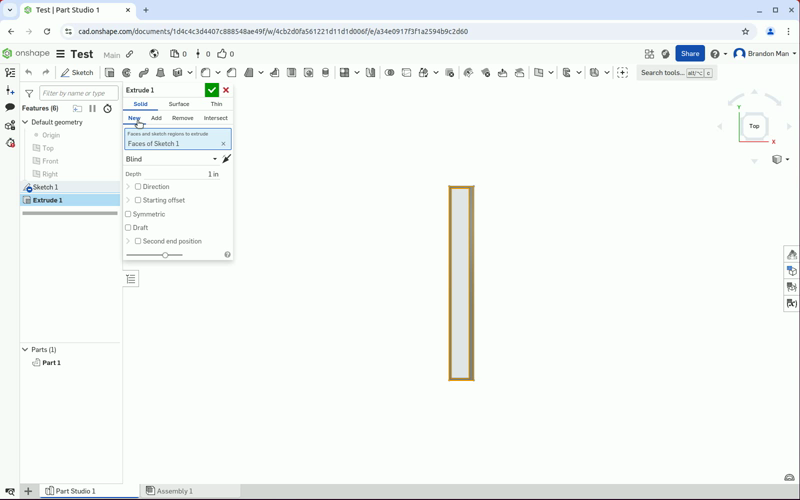
click(137, 120)
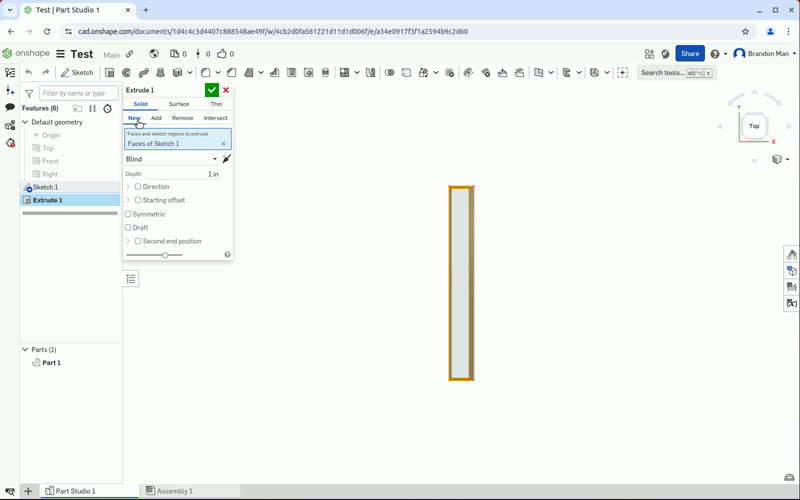
key(tab, 4)
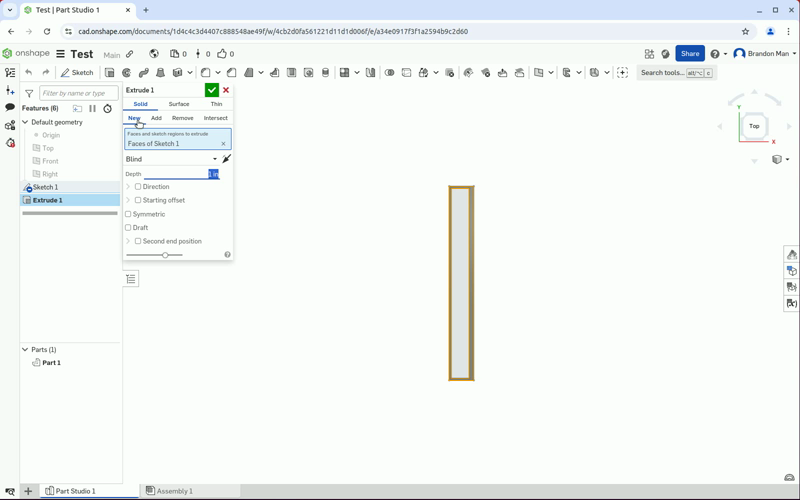
text(23.108)
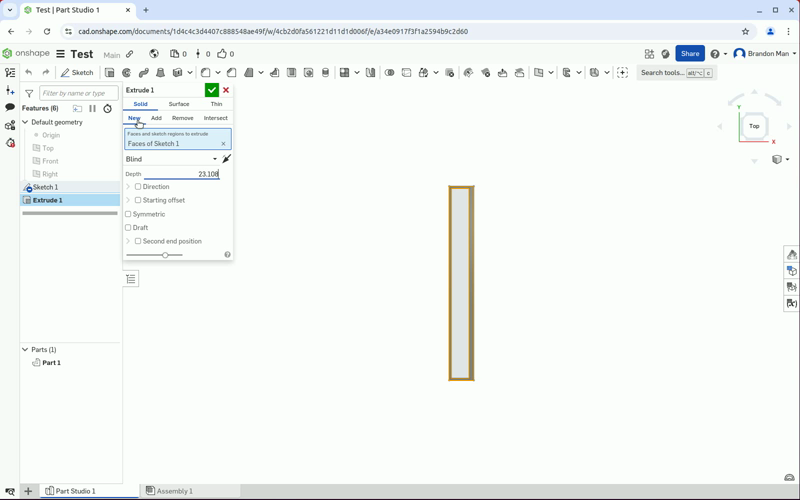
key(enter)
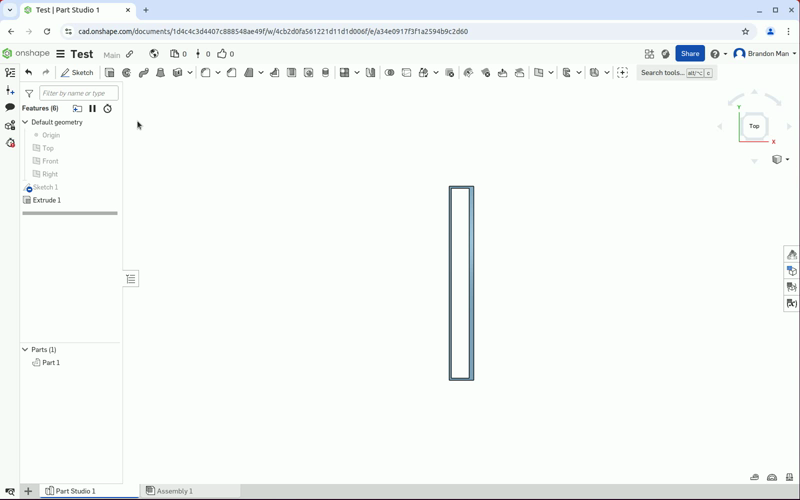
key(shift+h)
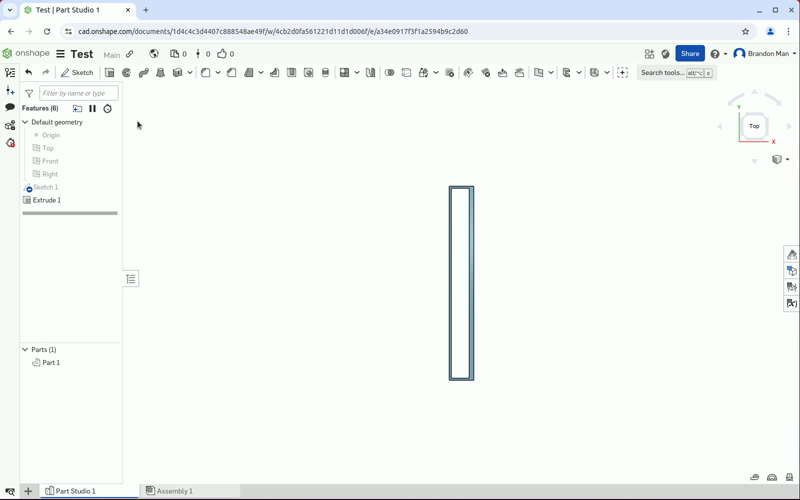
key(shift+h)
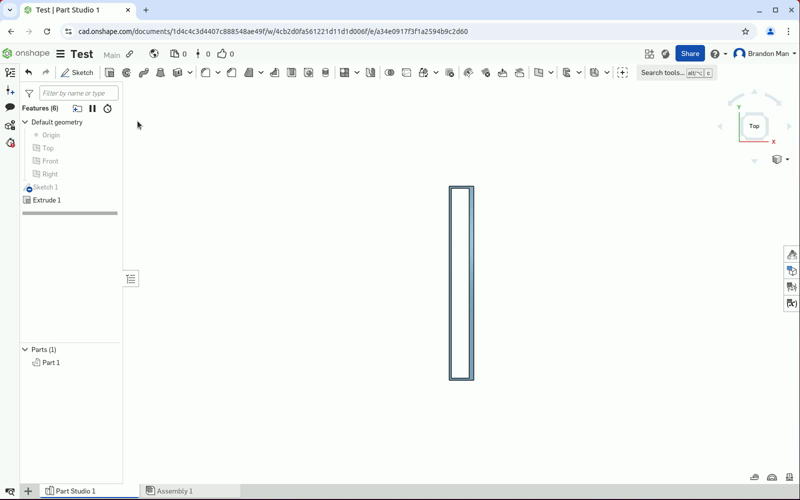
mouse_move(73, 189)
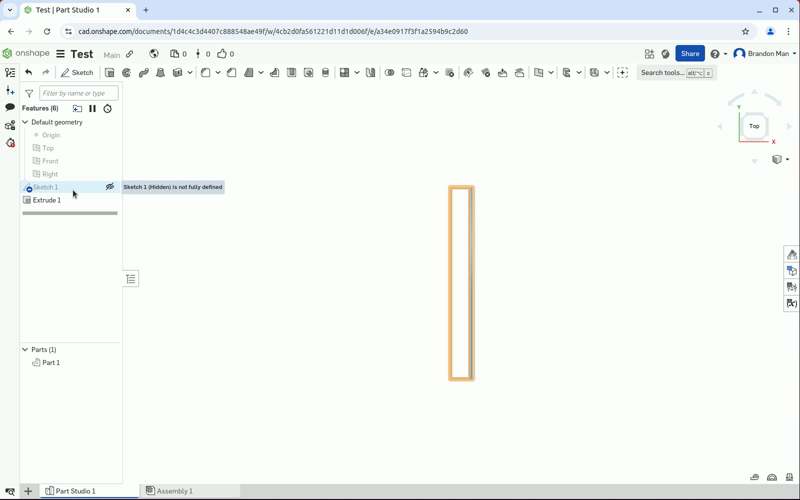
click(73, 189)
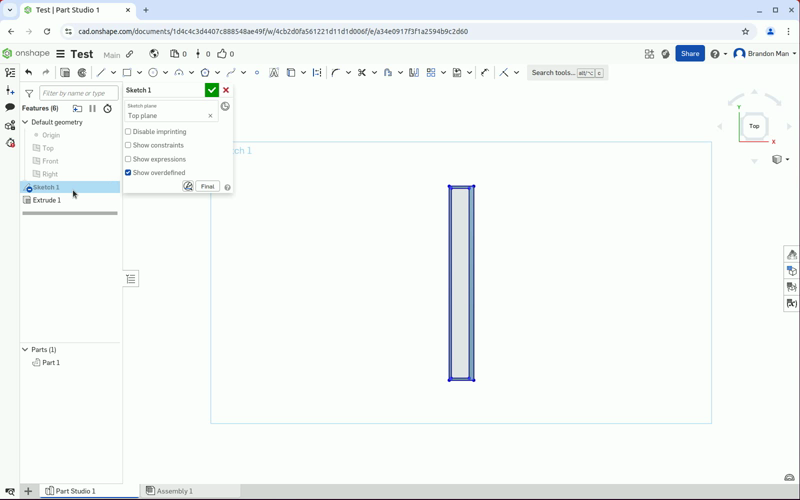
mouse_move(229, 92)
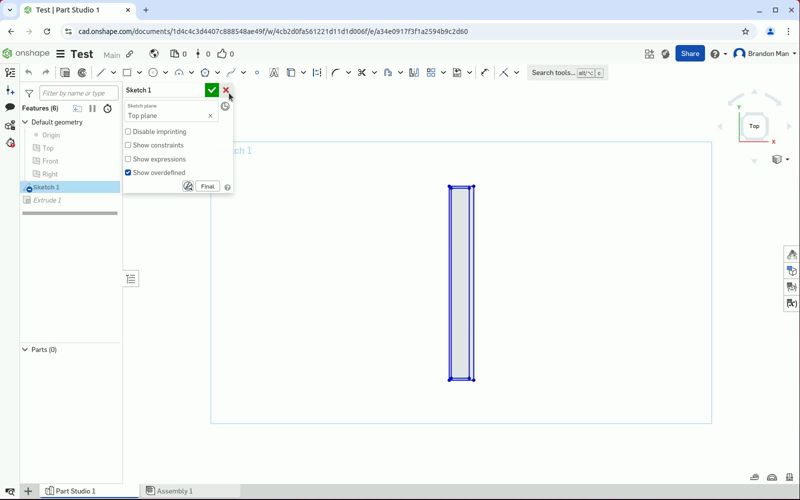
click(229, 92)
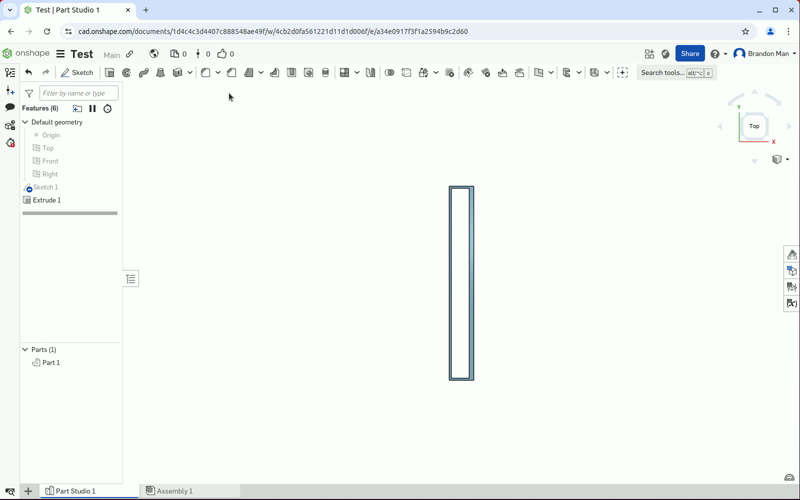
mouse_move(73, 352)
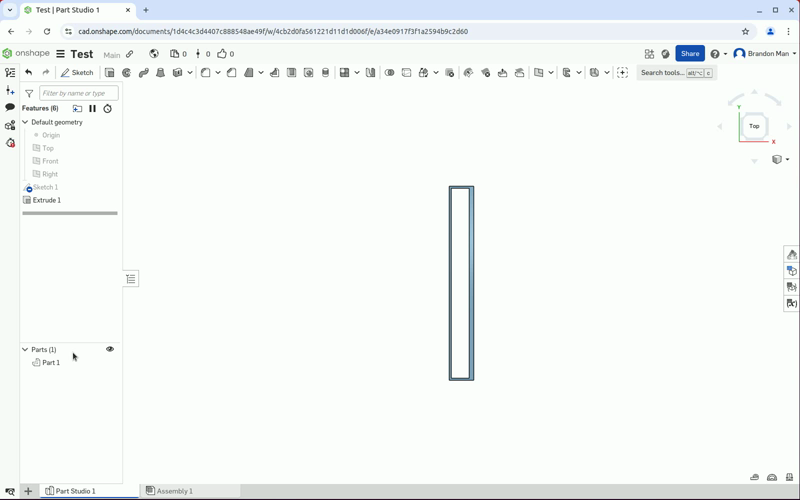
key(y)
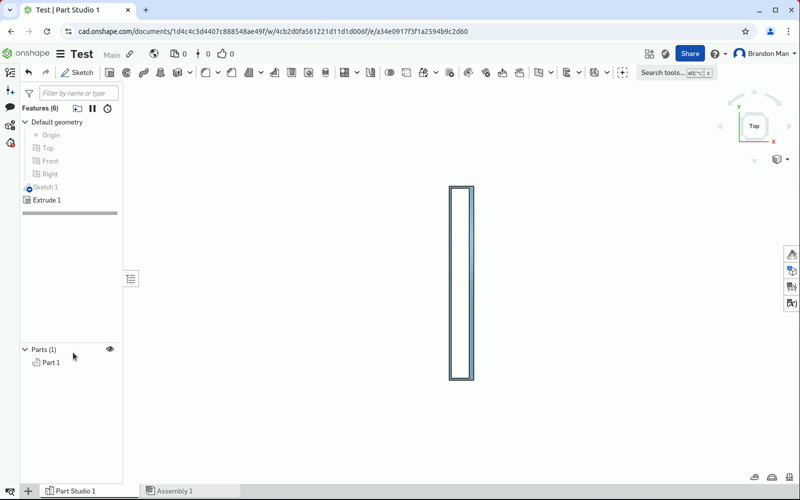
key(shift+p)
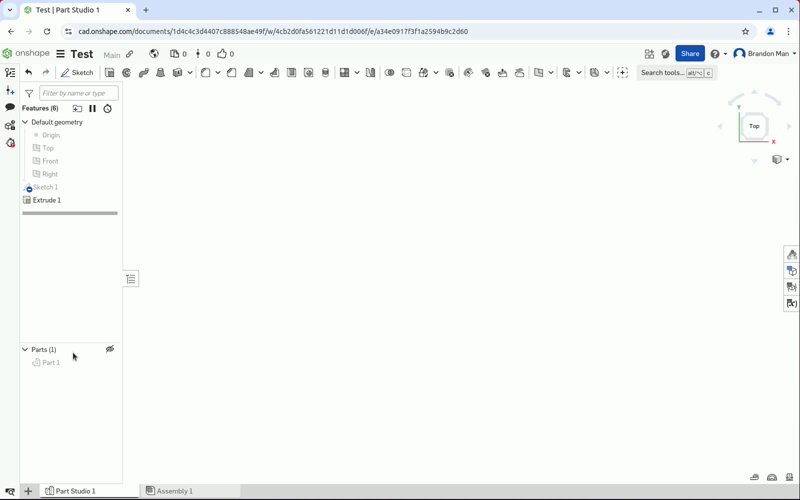
key(space)
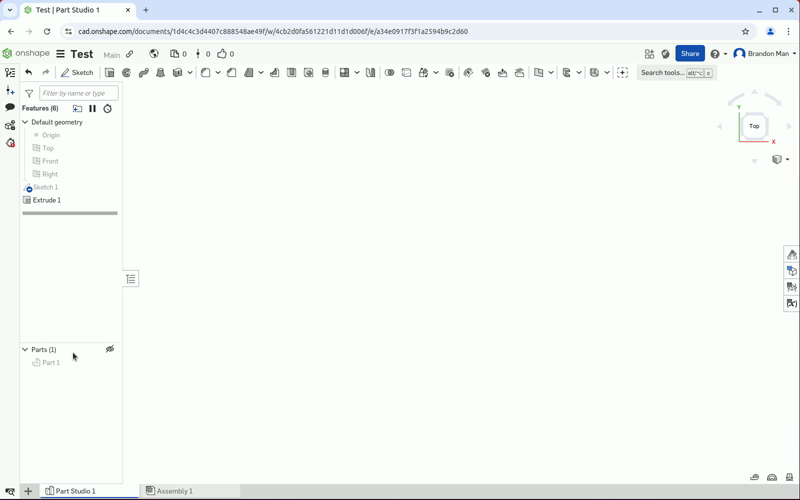
key_down(shift)
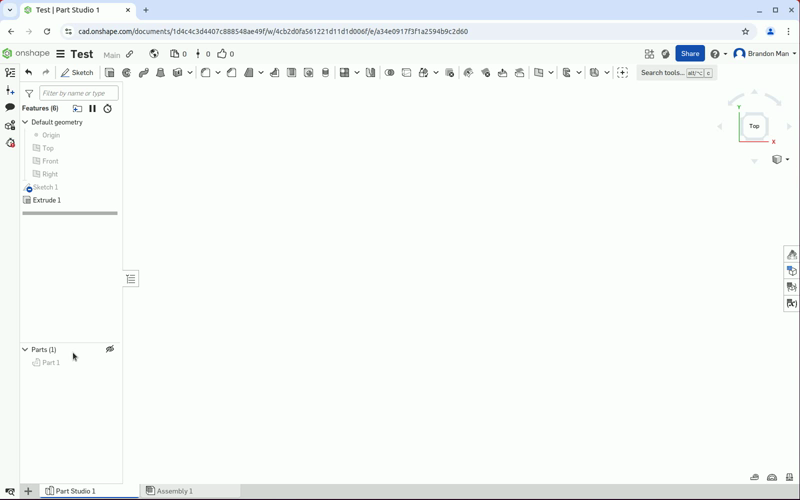
key(up)
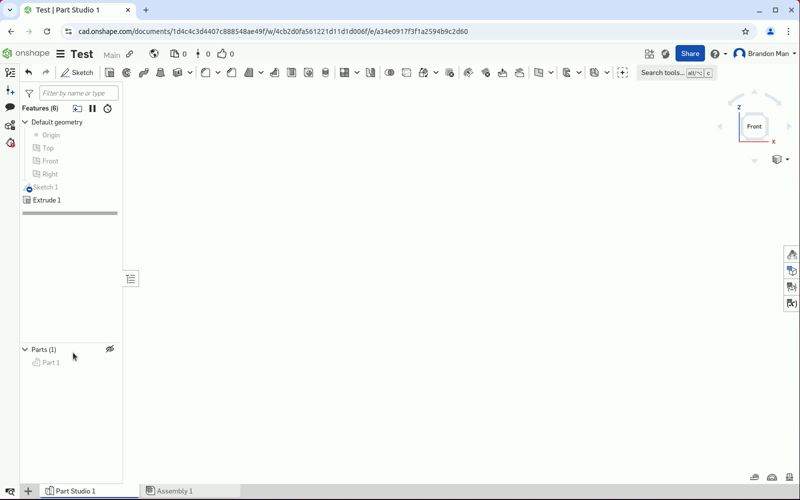
key_up(shift)
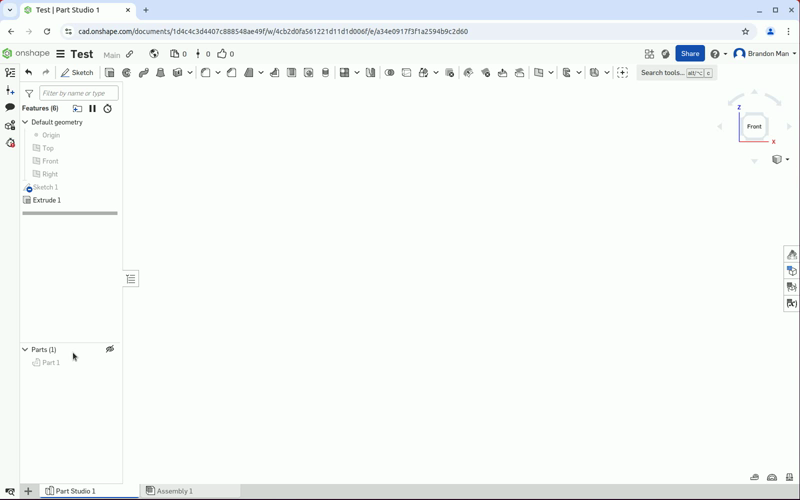
key(space)
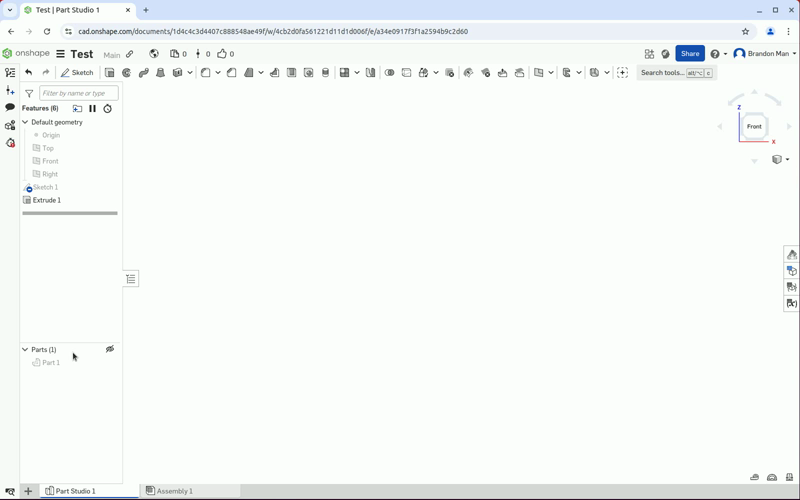
key_down(shift)
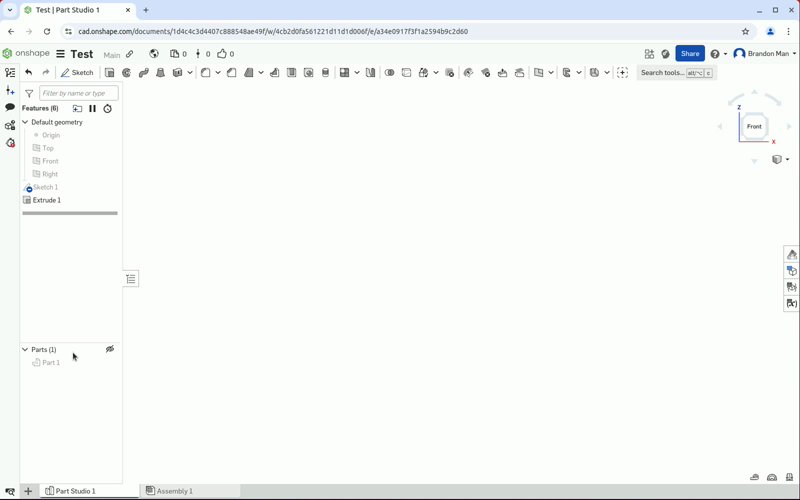
key(left)
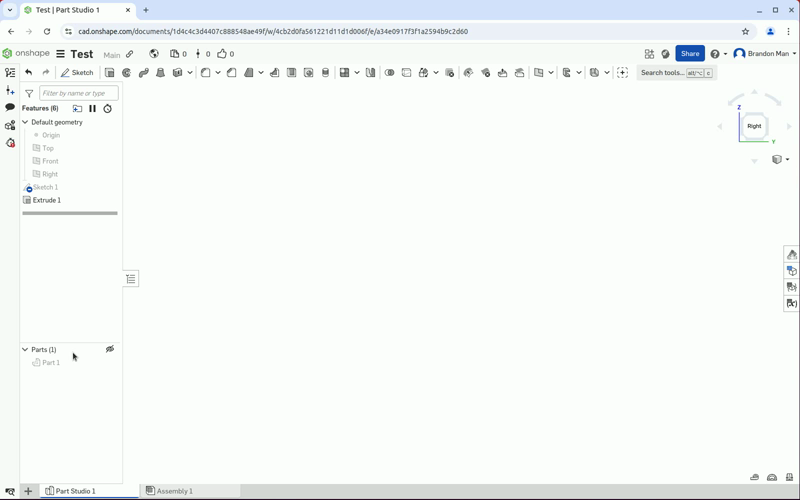
key_up(shift)
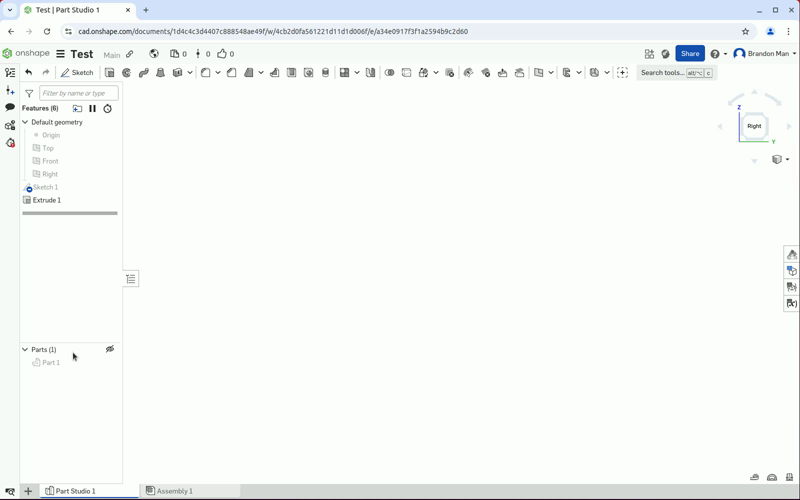
mouse_move(73, 352)
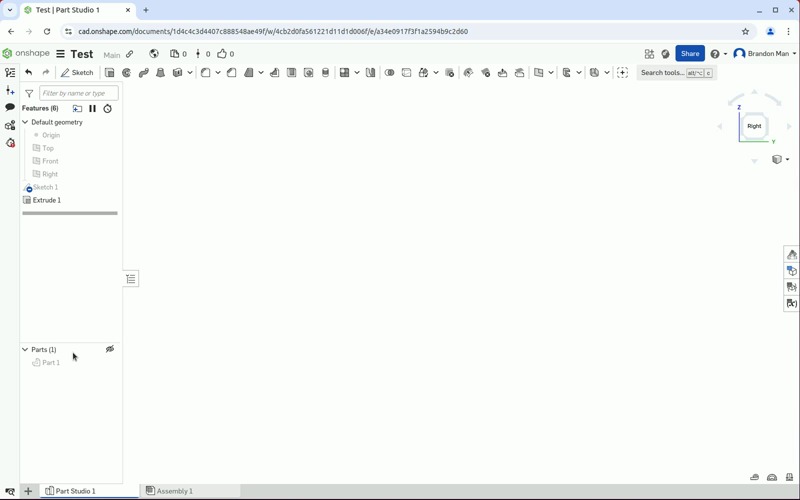
key(shift+y)
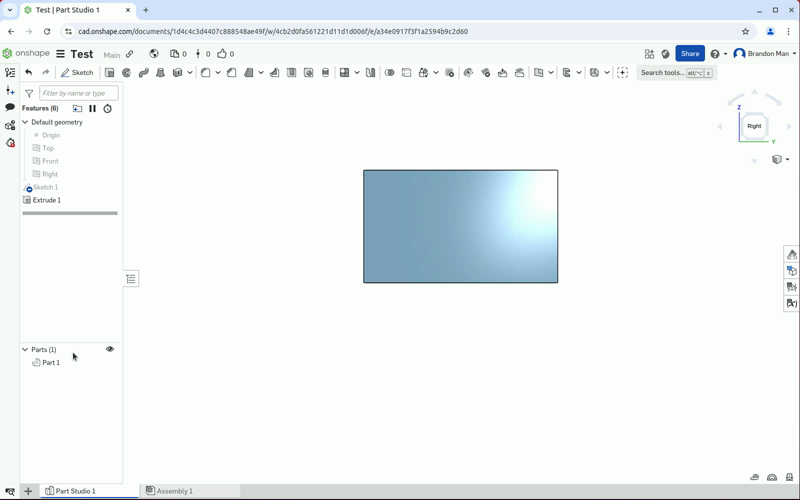
mouse_move(541, 75)
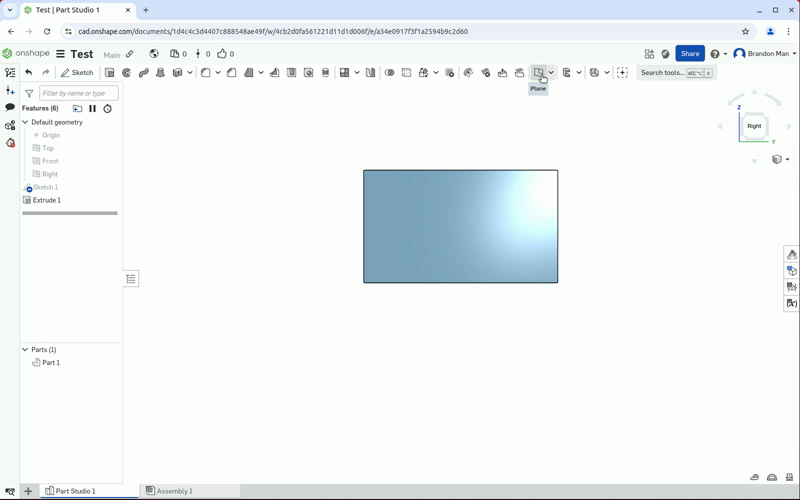
click(541, 75)
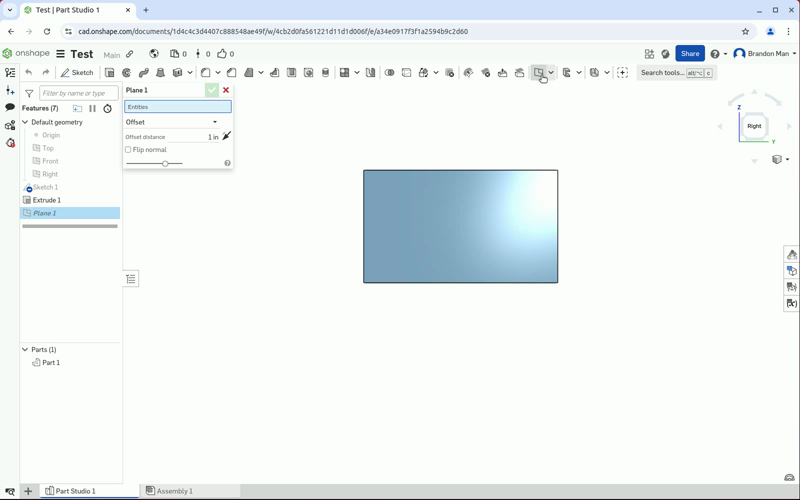
mouse_move(73, 176)
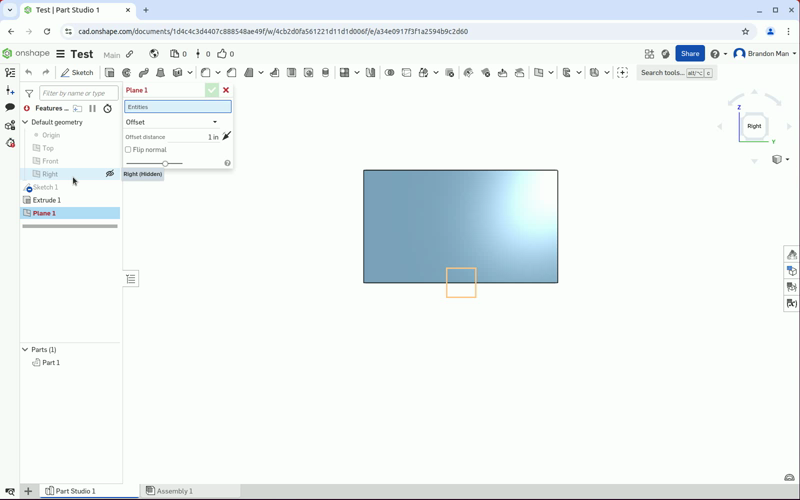
click(73, 176)
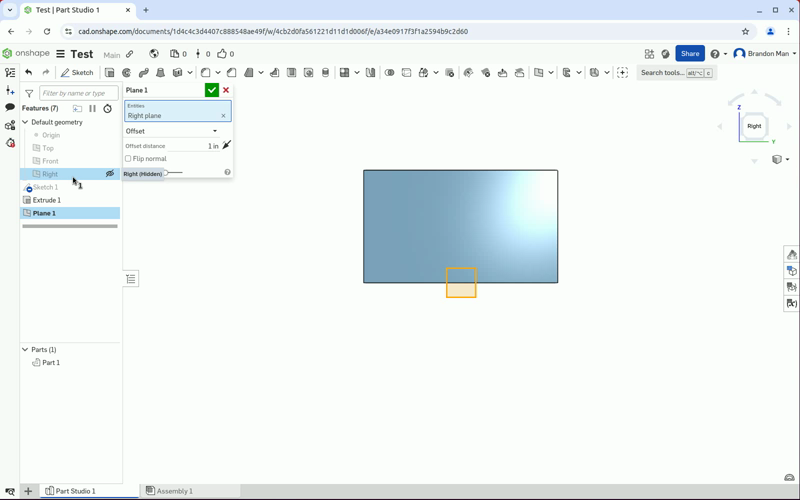
key(tab, 2)
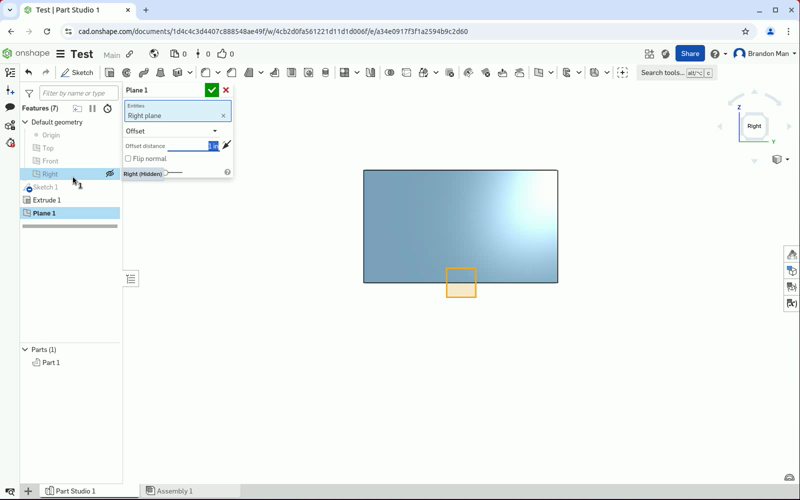
text(2.403)
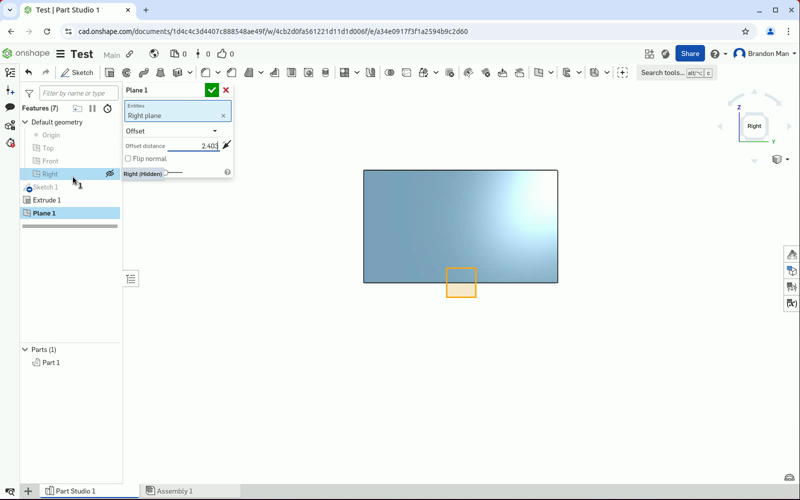
key(enter, 2)
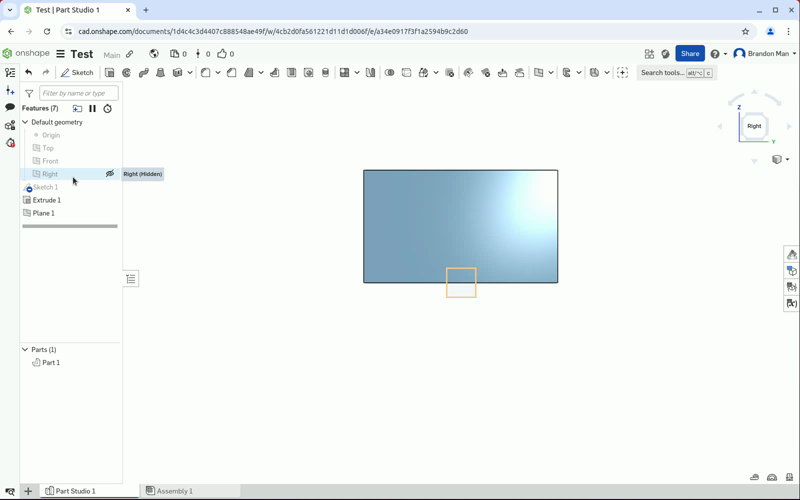
key(shift+s)
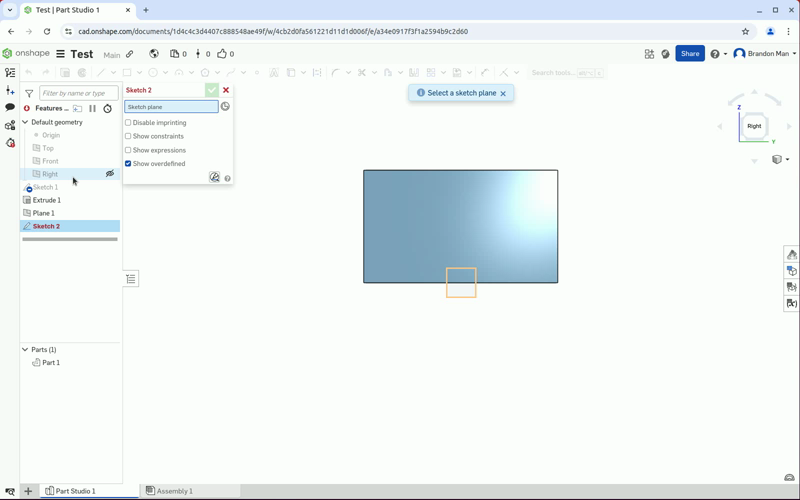
mouse_move(73, 215)
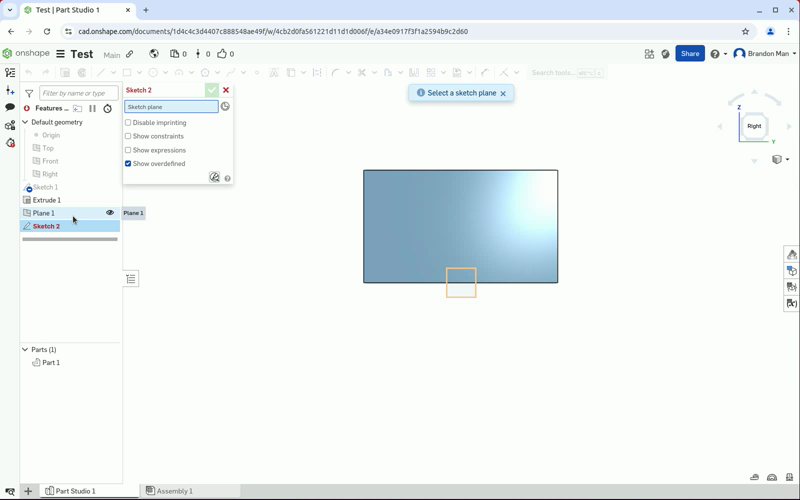
click(73, 215)
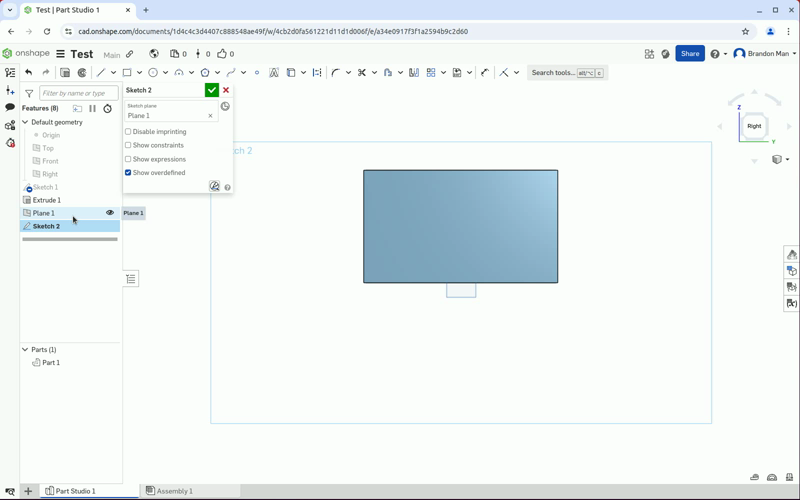
mouse_move(73, 352)
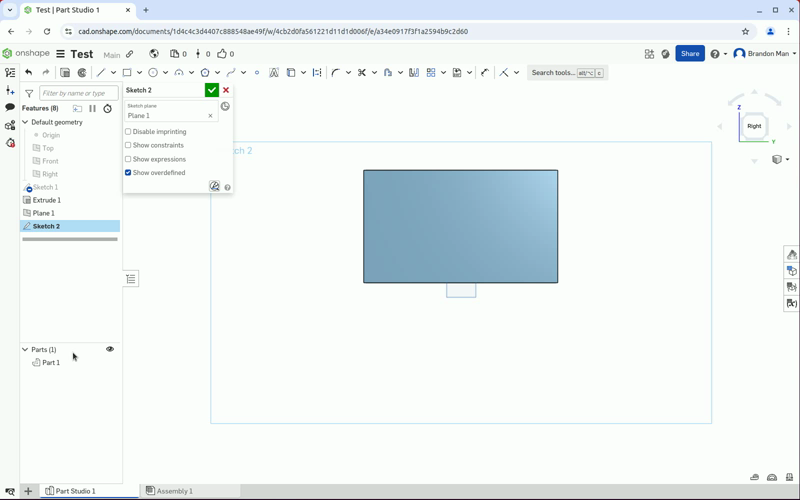
key(y)
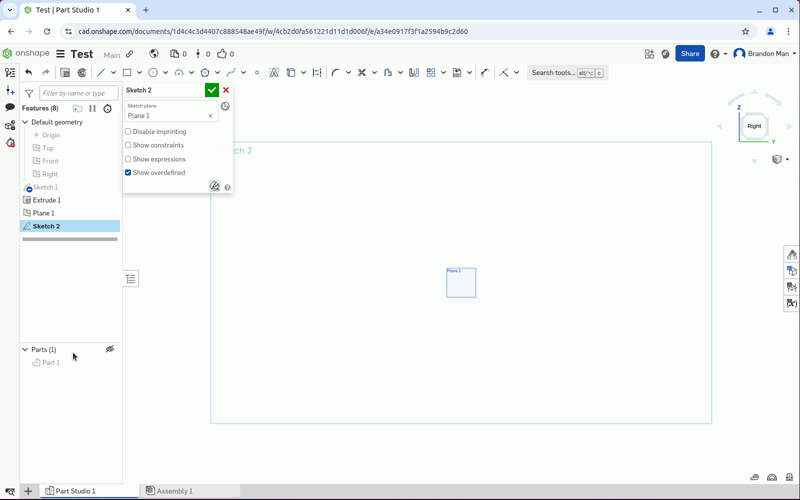
key(c)
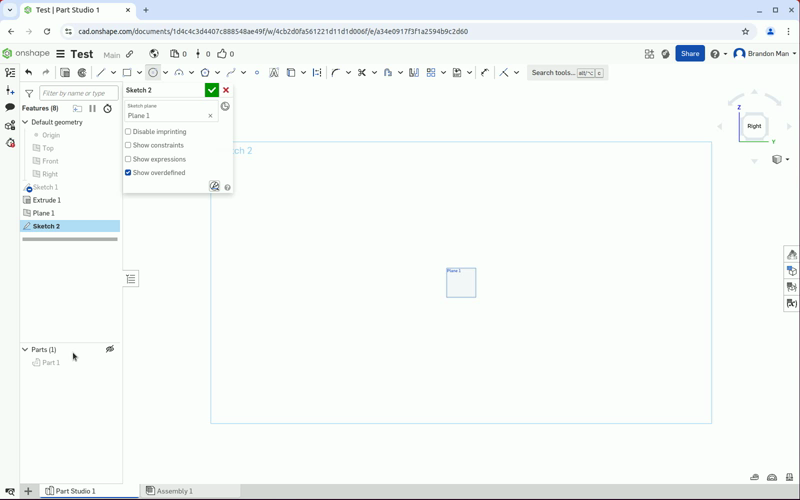
key_down(shift)
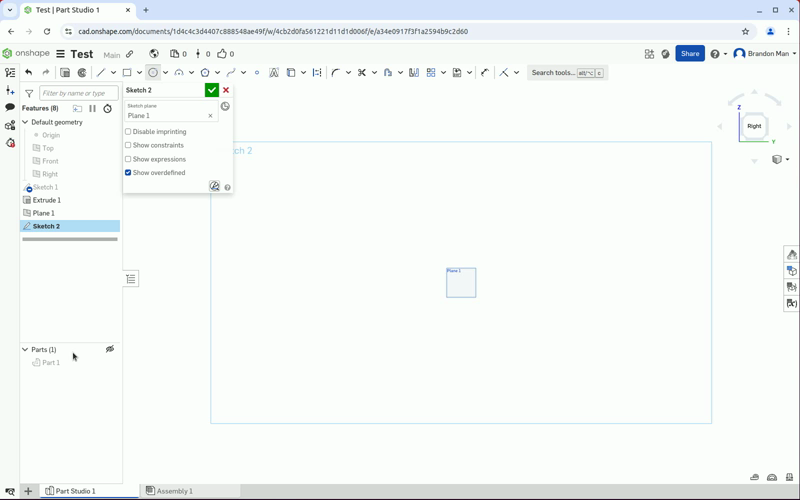
mouse_move(461, 187)
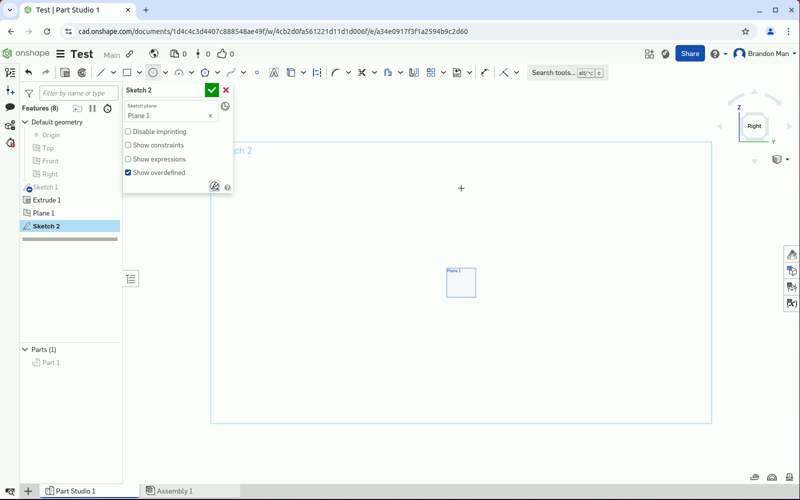
click(461, 187)
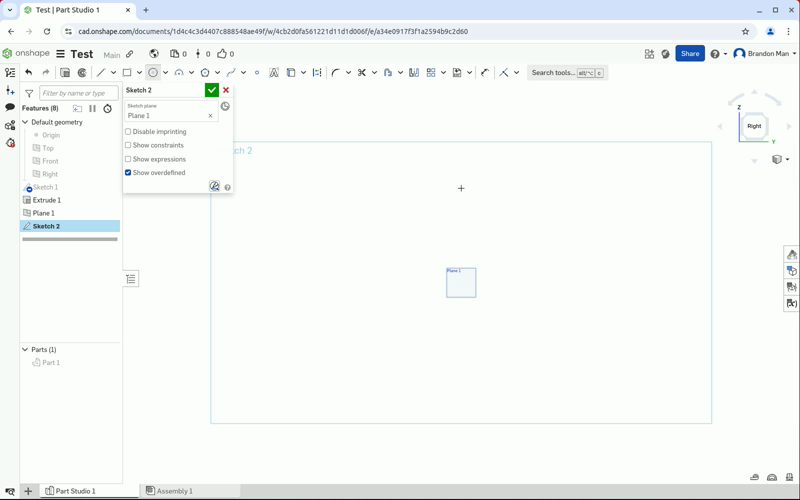
key_up(shift)
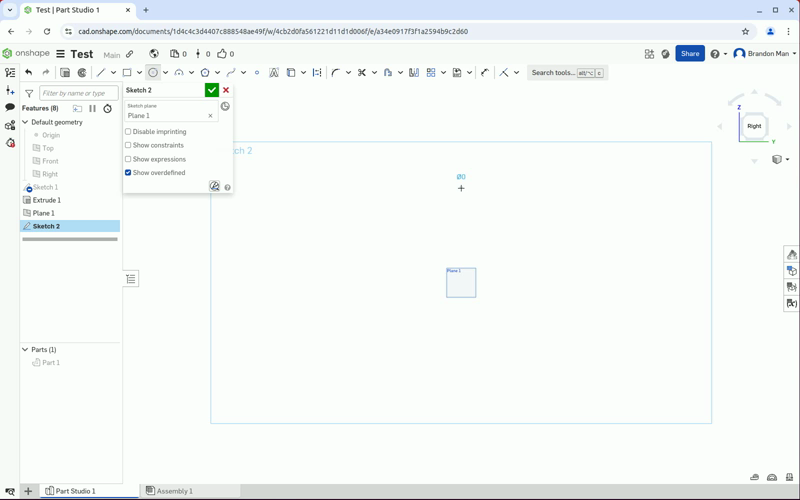
mouse_move(466, 187)
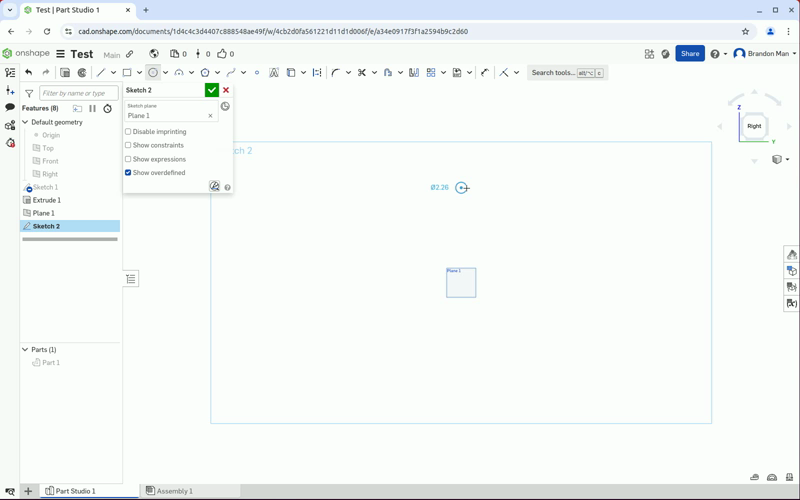
click(466, 187)
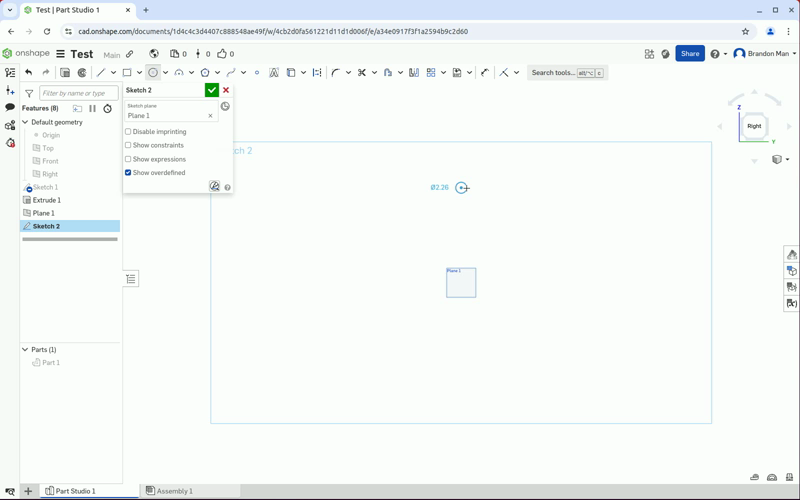
key(esc)
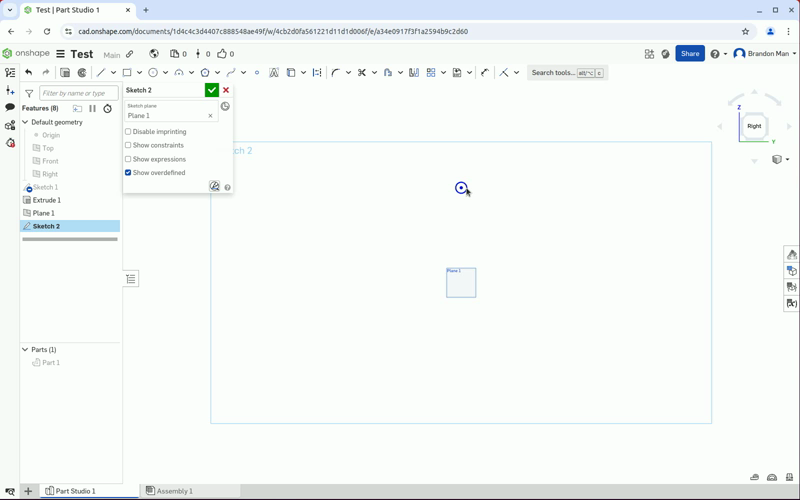
mouse_move(456, 186)
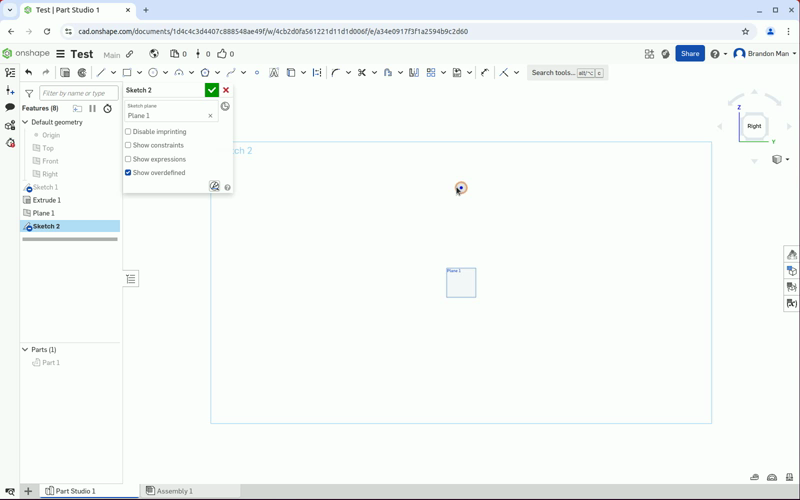
scroll(6)
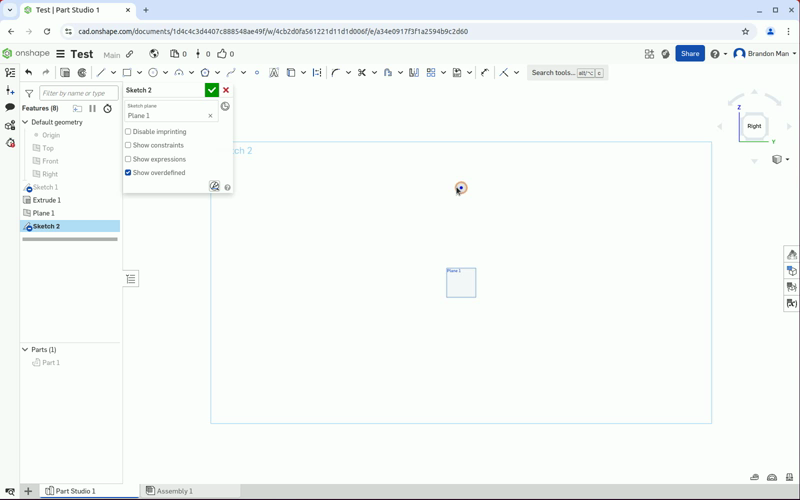
scroll(6)
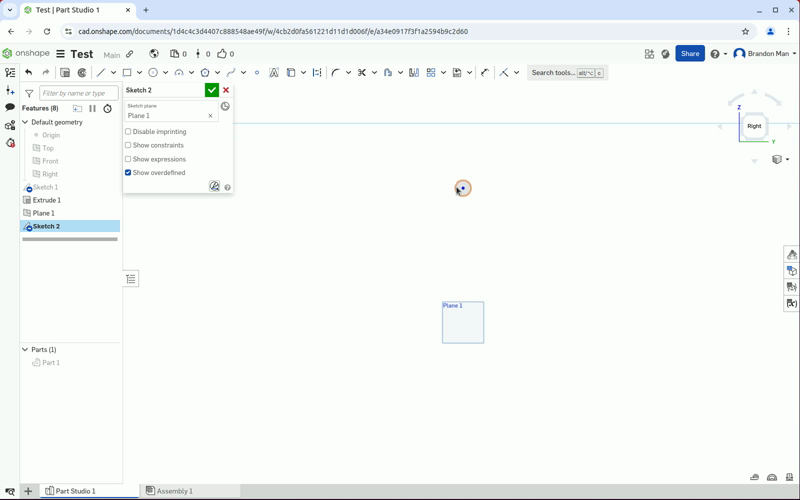
scroll(6)
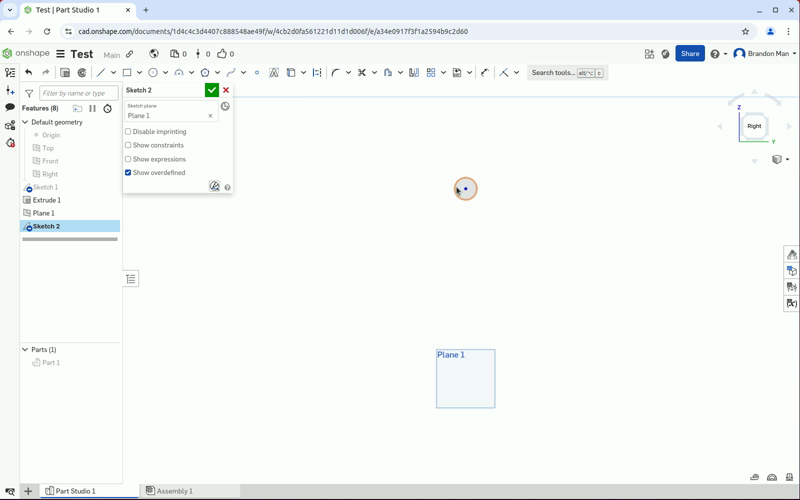
scroll(6)
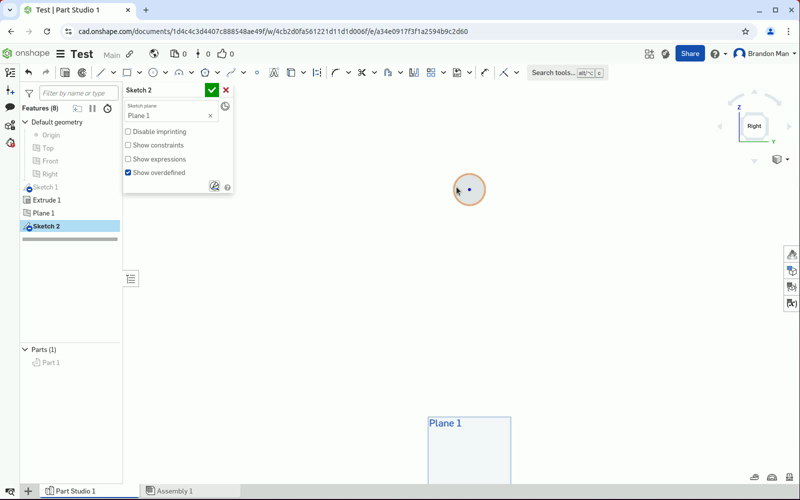
scroll(6)
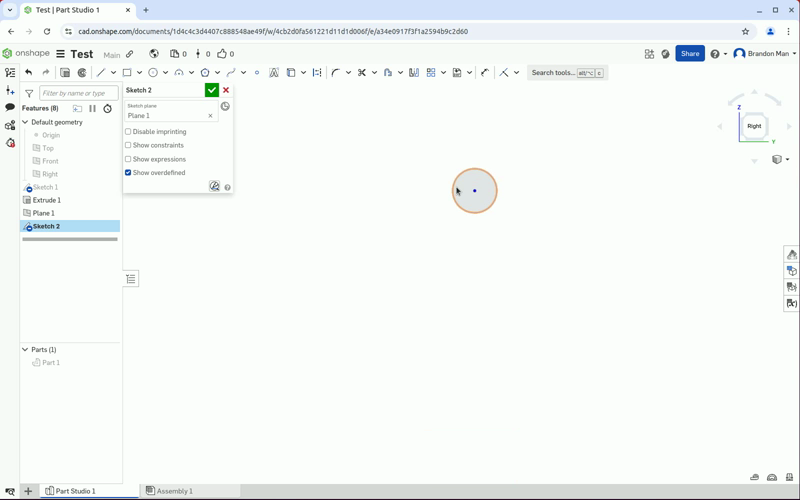
scroll(6)
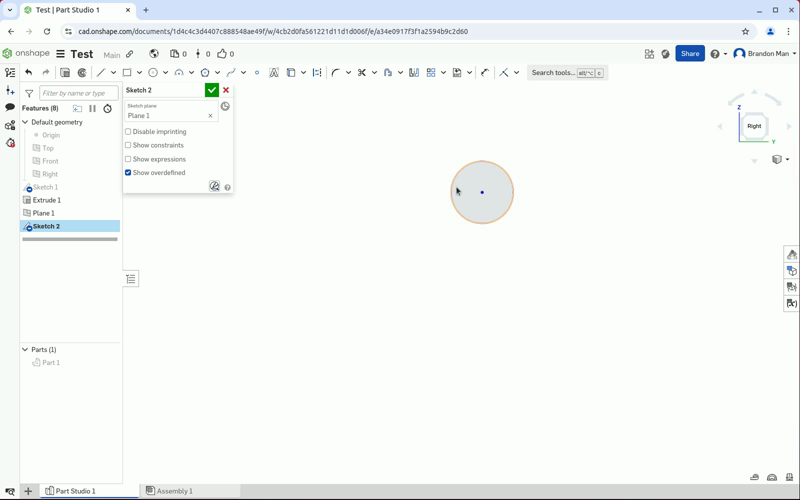
scroll(6)
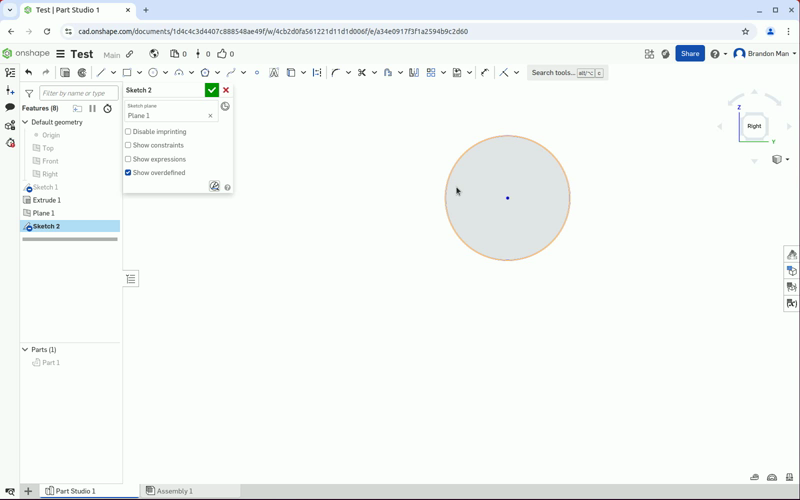
click(456, 186)
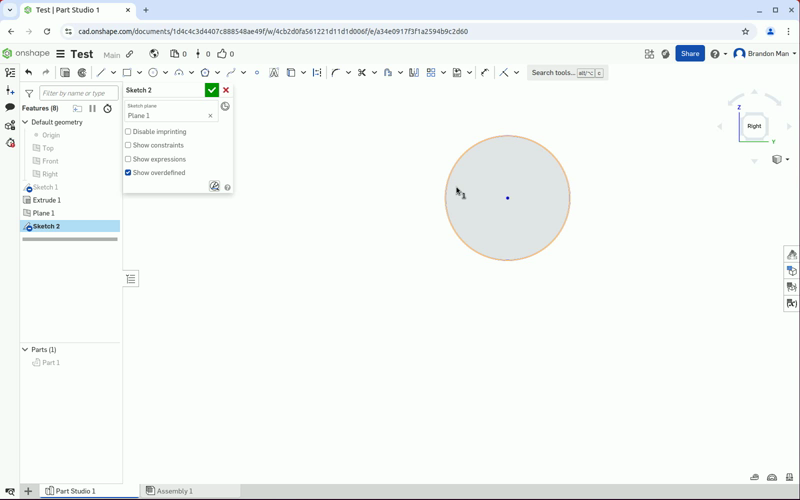
scroll(-6)
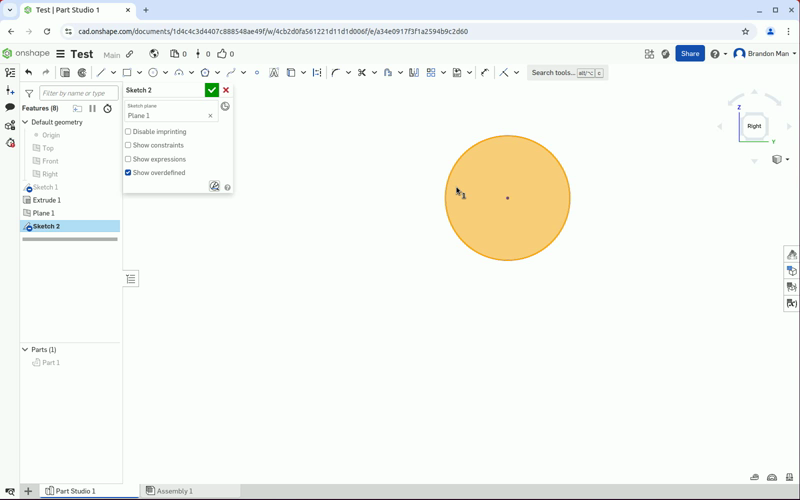
scroll(-6)
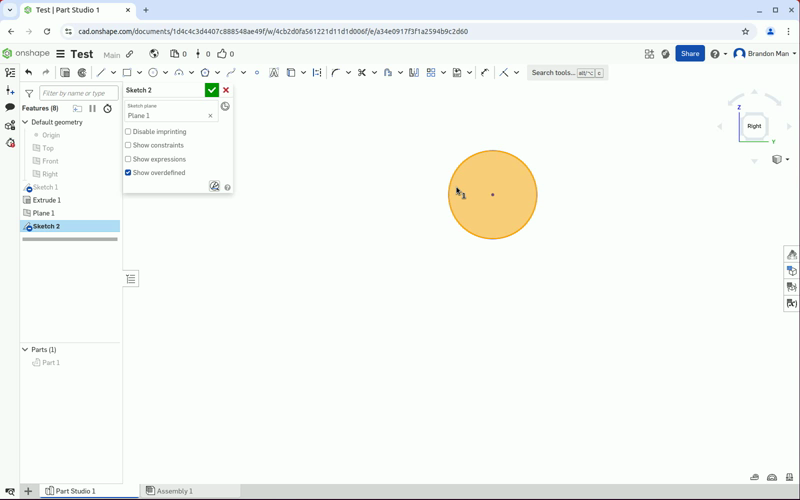
scroll(-6)
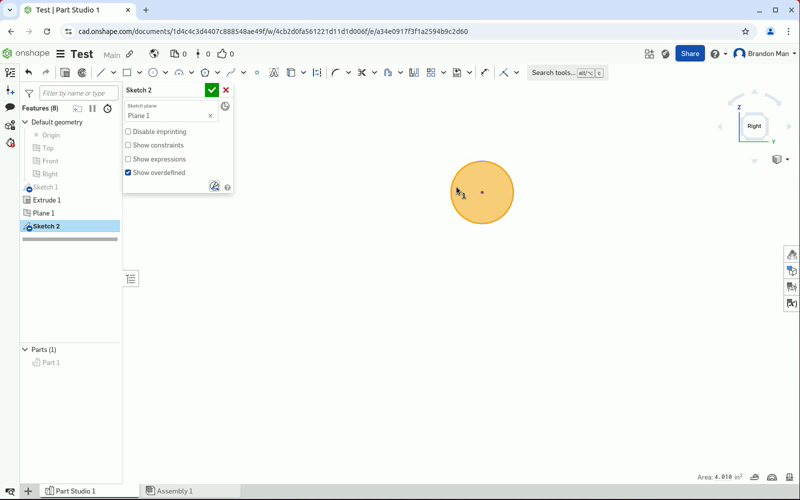
scroll(-6)
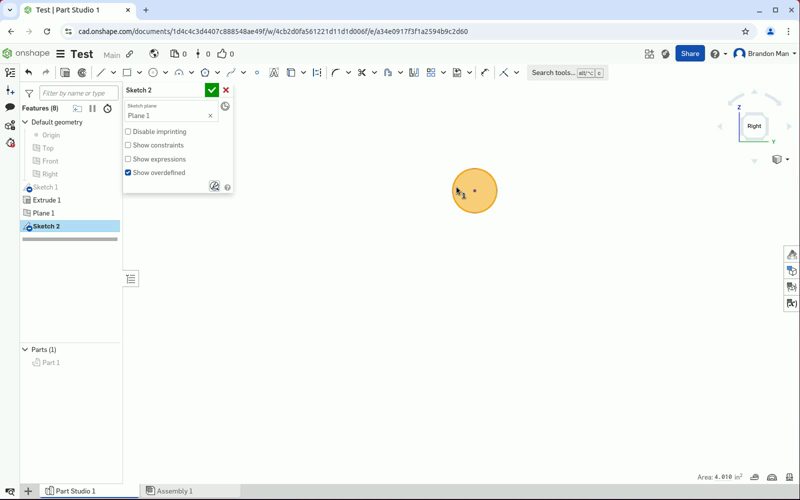
scroll(-6)
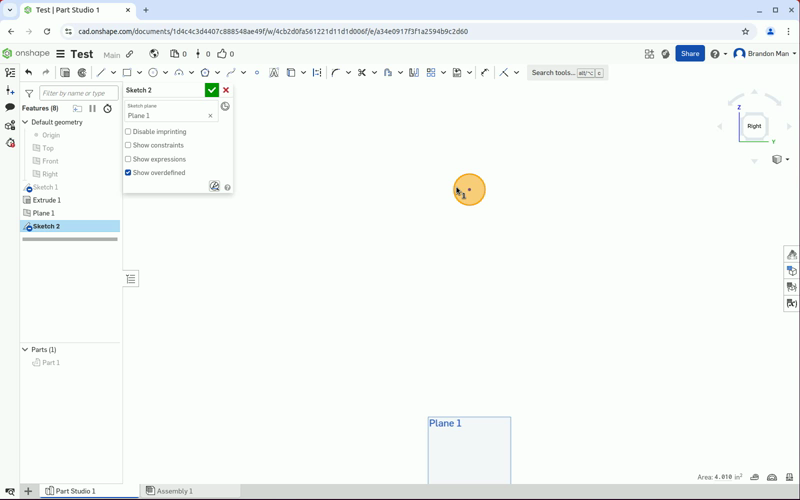
scroll(-6)
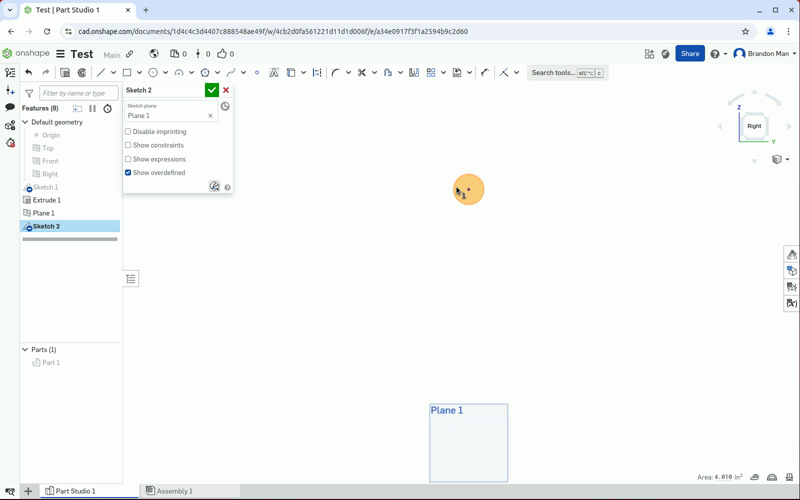
scroll(-6)
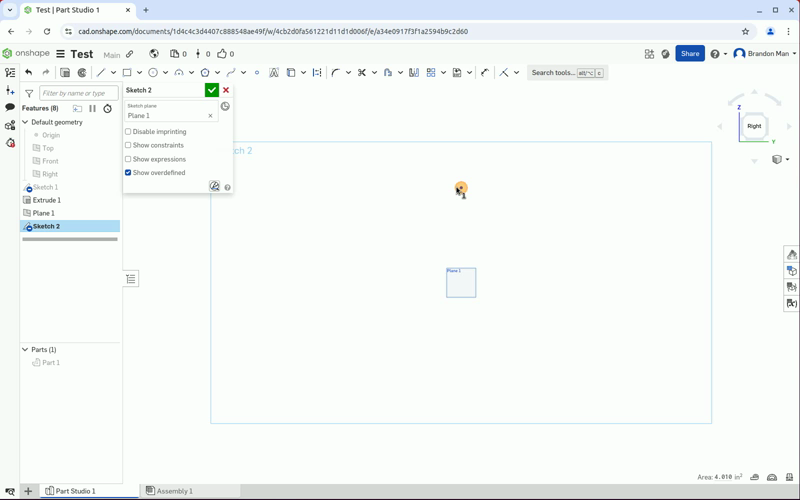
mouse_move(73, 352)
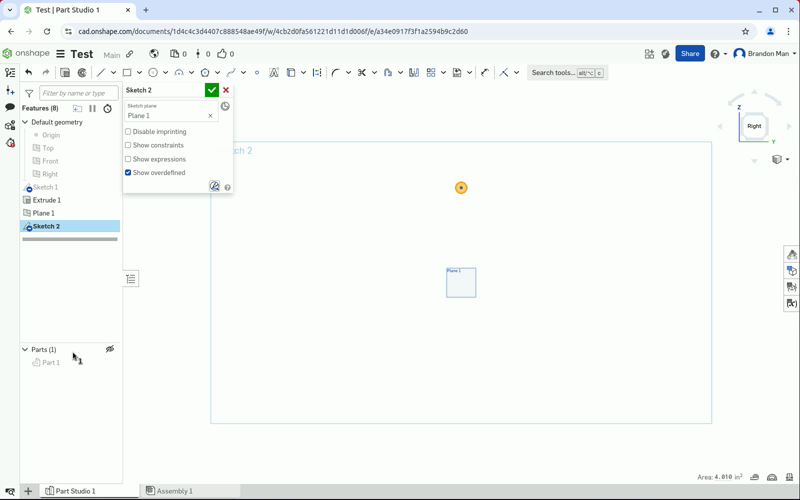
key(shift+y)
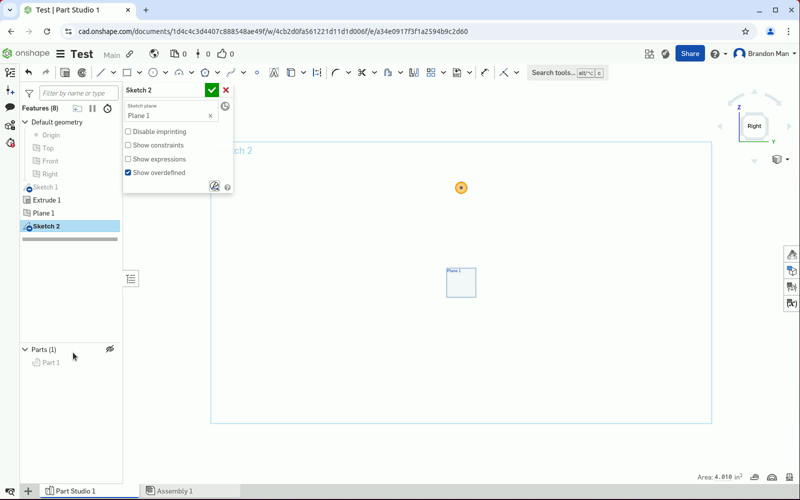
key(shift+e)
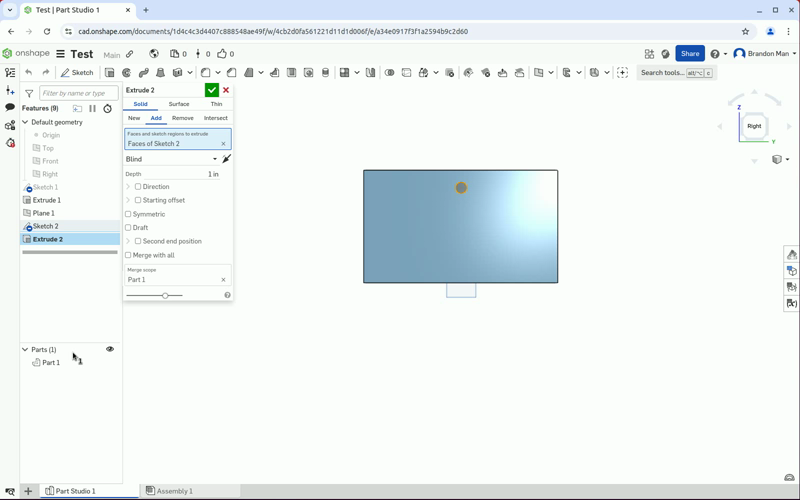
mouse_move(143, 106)
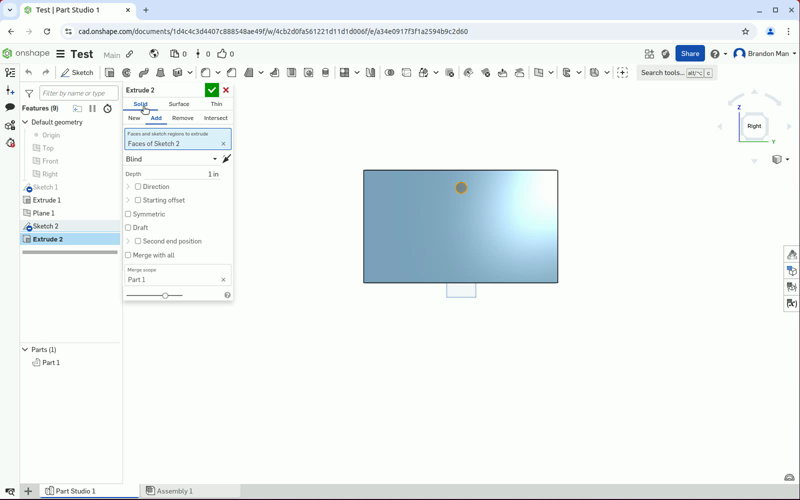
click(143, 106)
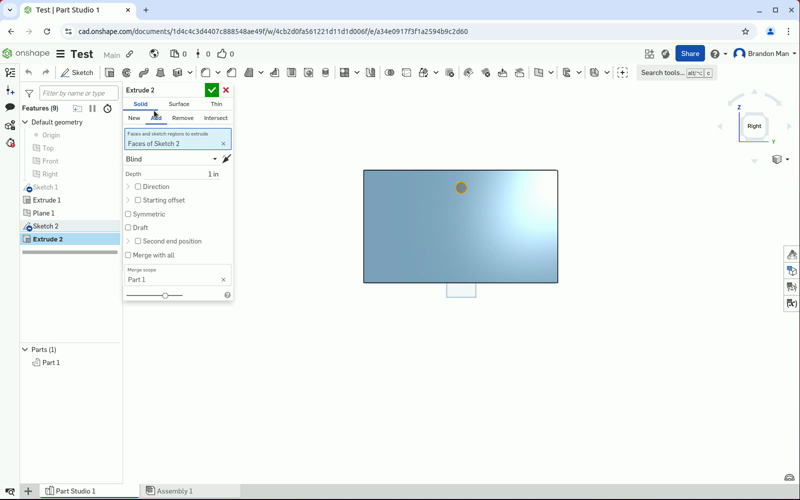
mouse_move(186, 120)
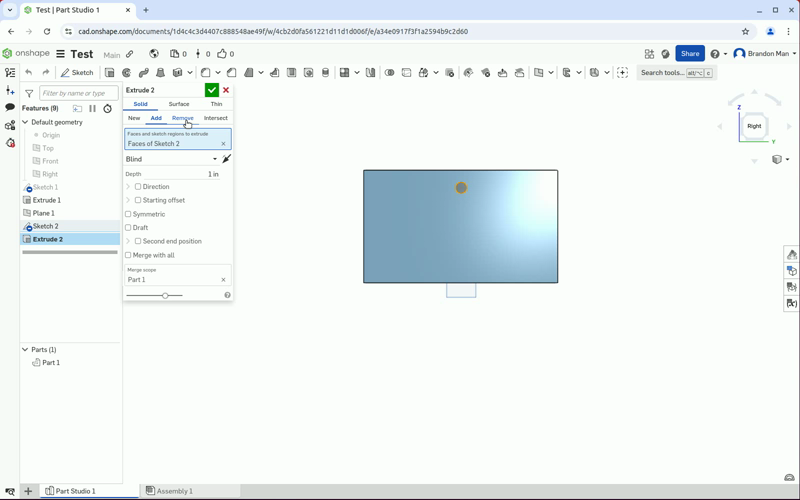
click(186, 120)
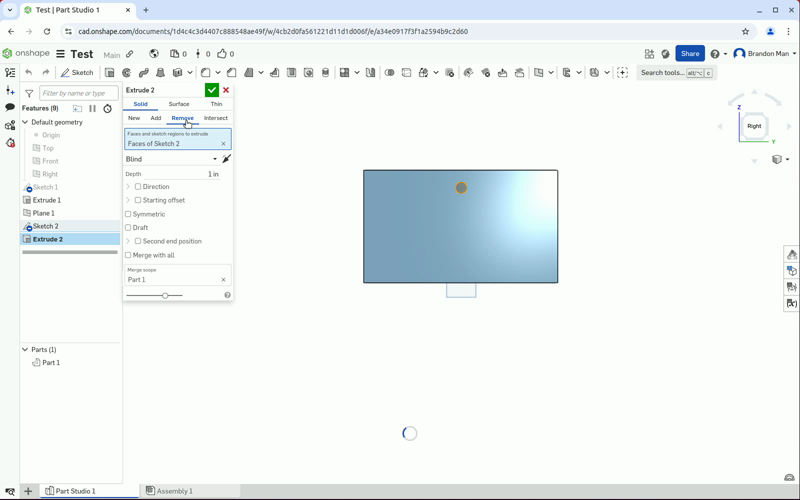
key(tab, 4)
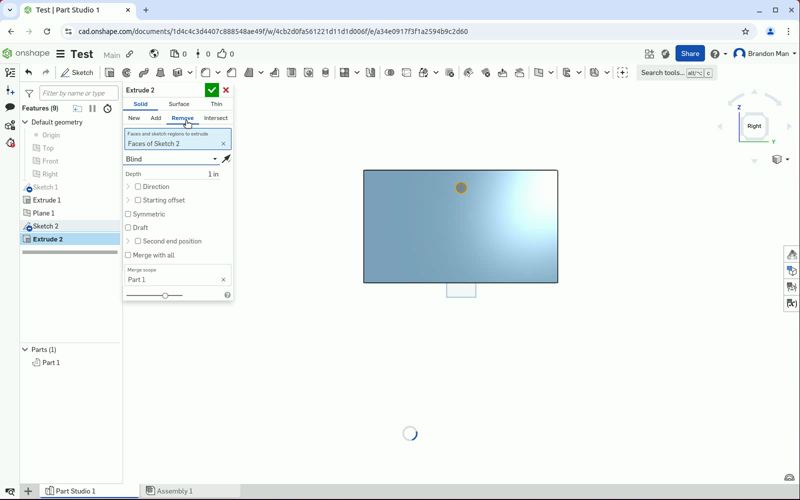
text(0.722)
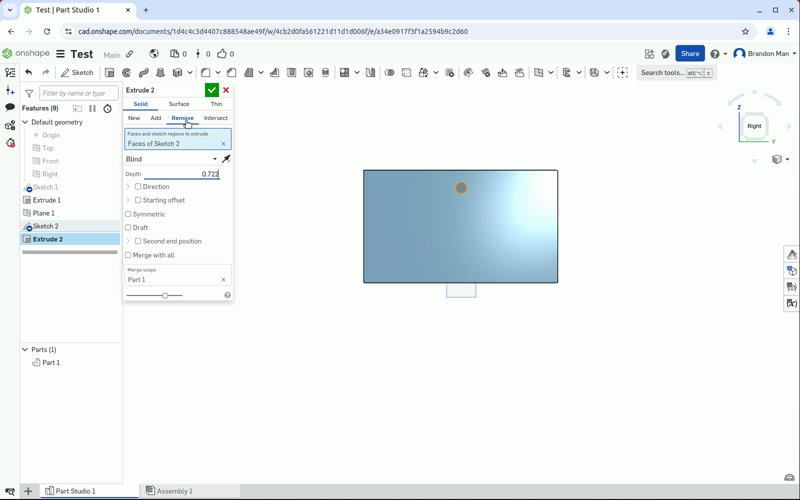
key(tab, 6)
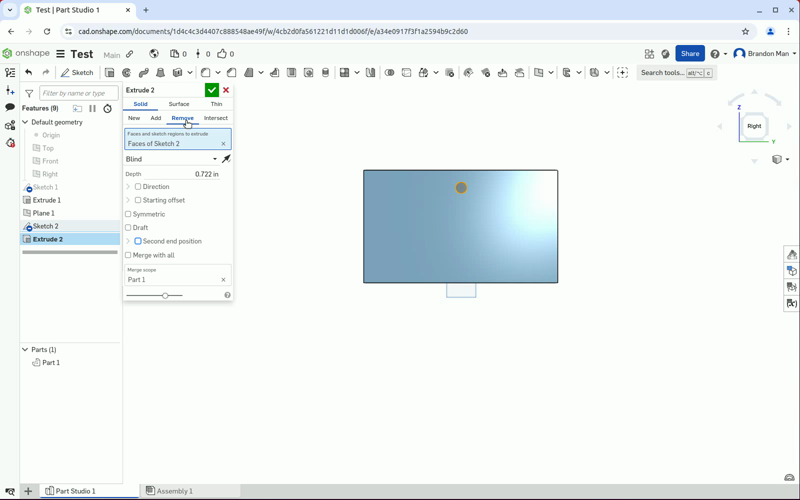
key(space)
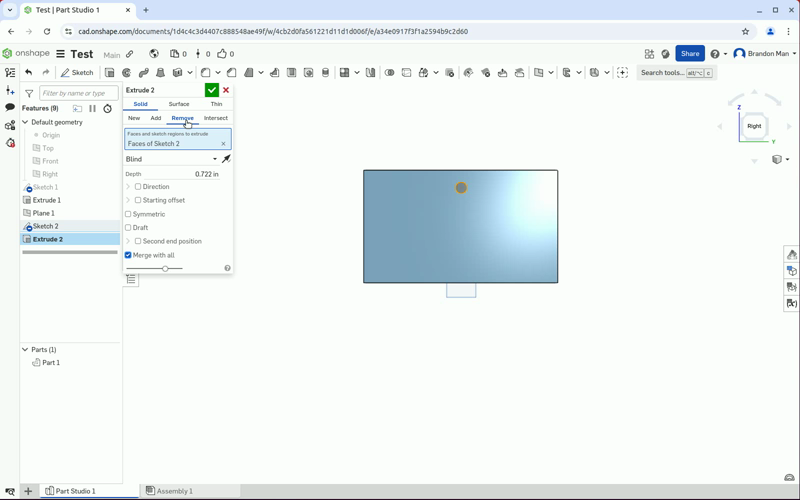
key(enter)
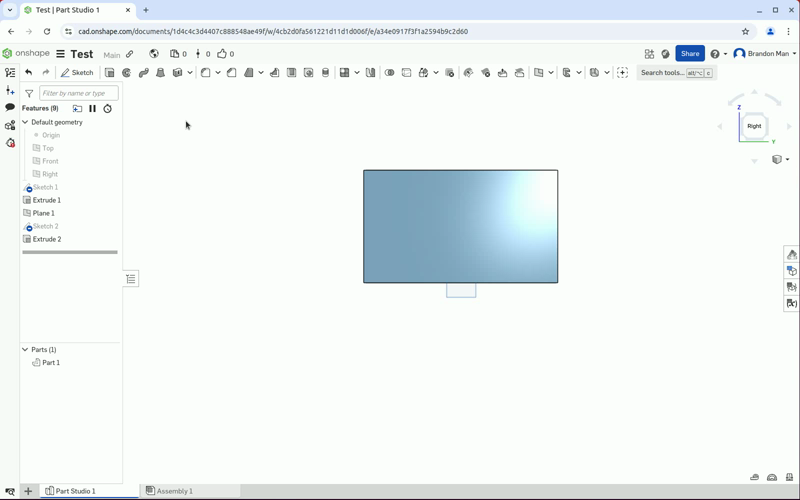
key(shift+h)
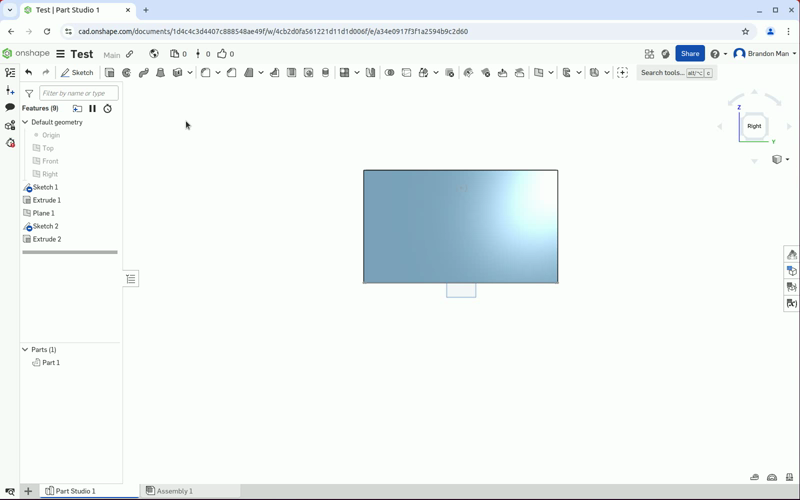
key(shift+h)
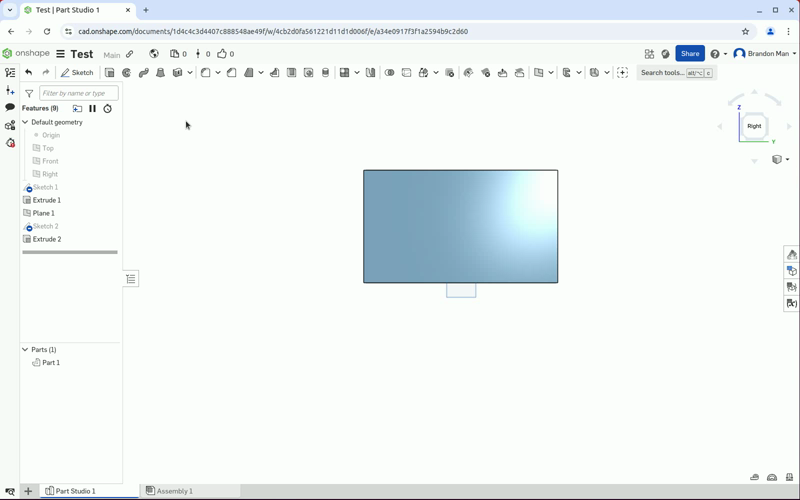
mouse_move(73, 189)
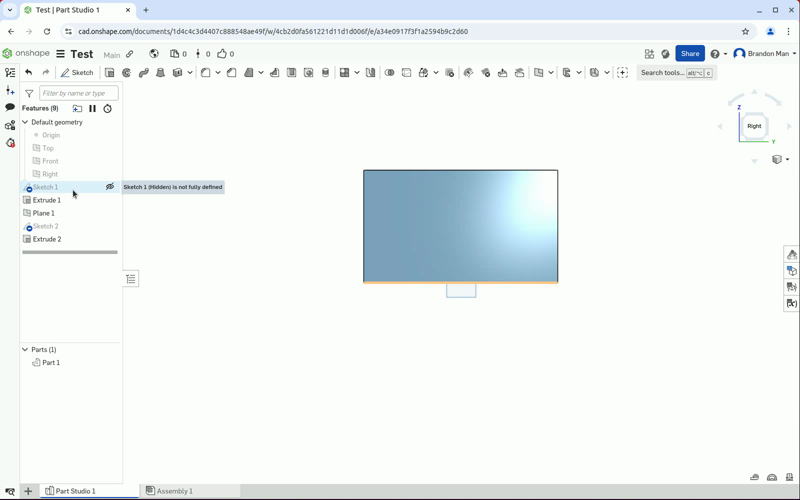
click(73, 189)
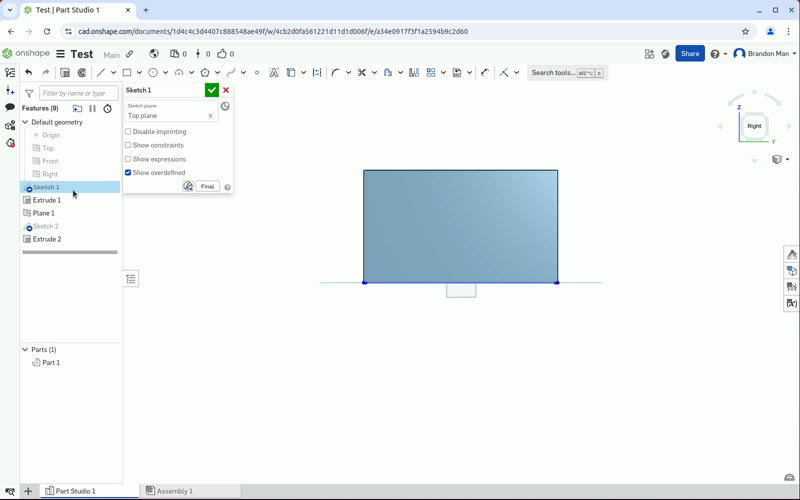
mouse_move(229, 92)
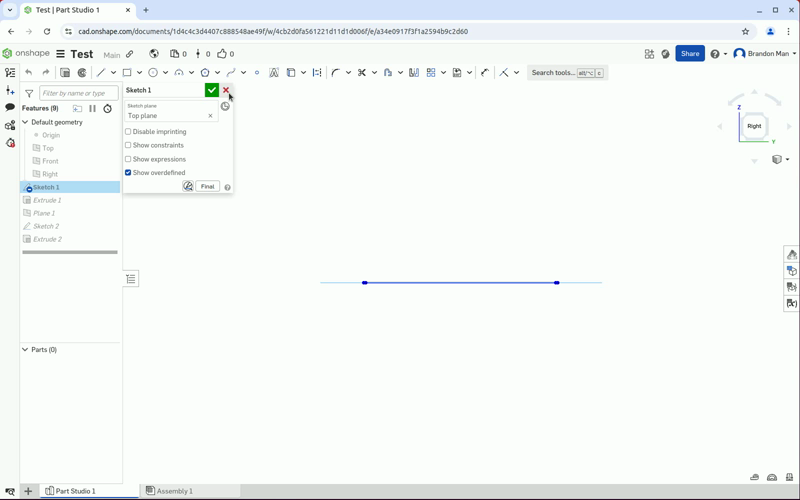
click(229, 92)
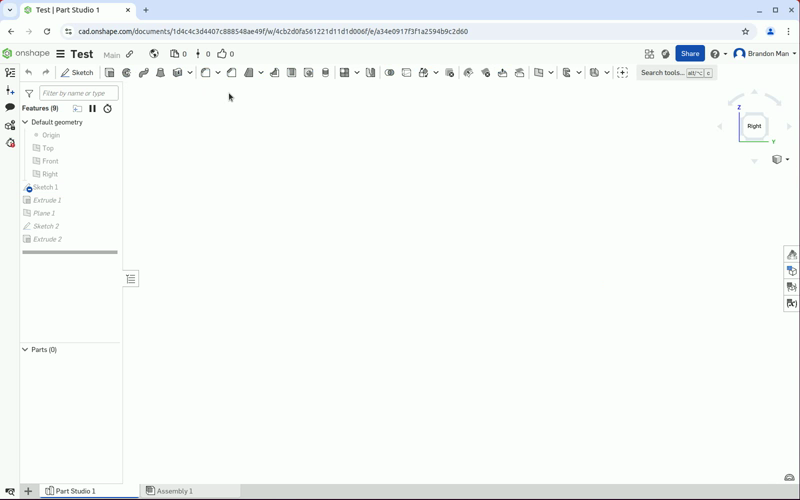
key(shift+s)
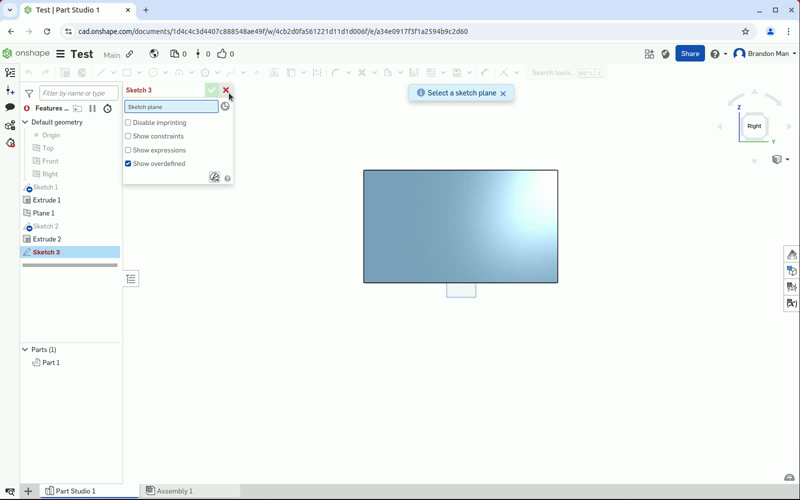
mouse_move(73, 215)
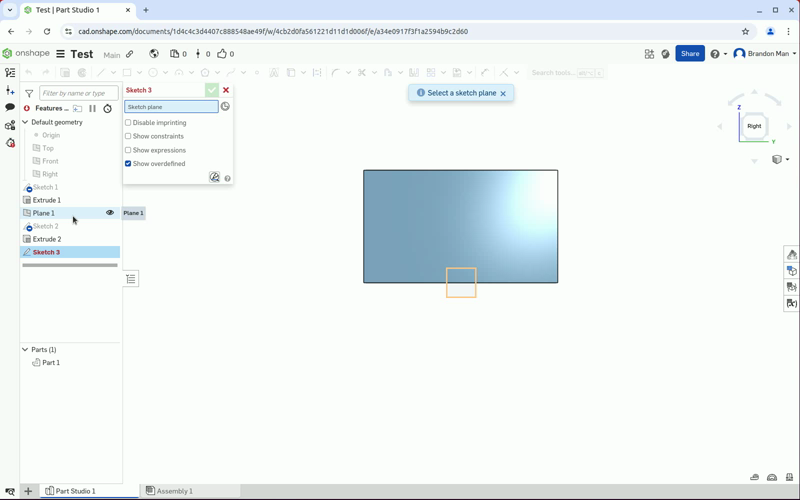
click(73, 215)
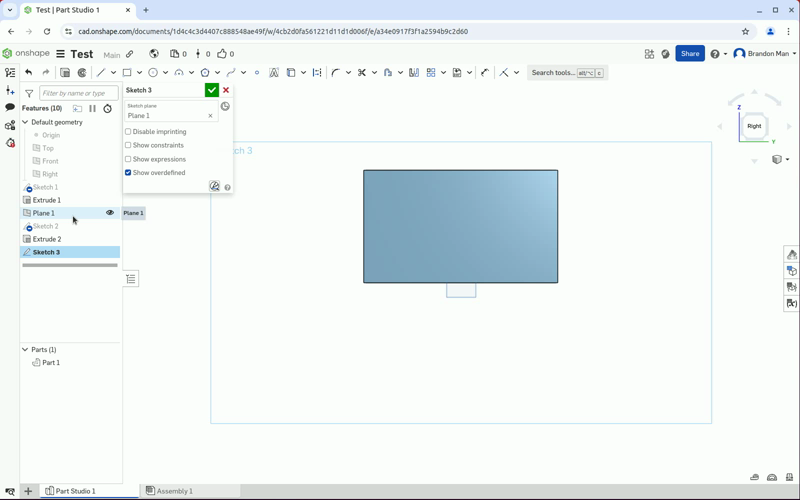
mouse_move(73, 352)
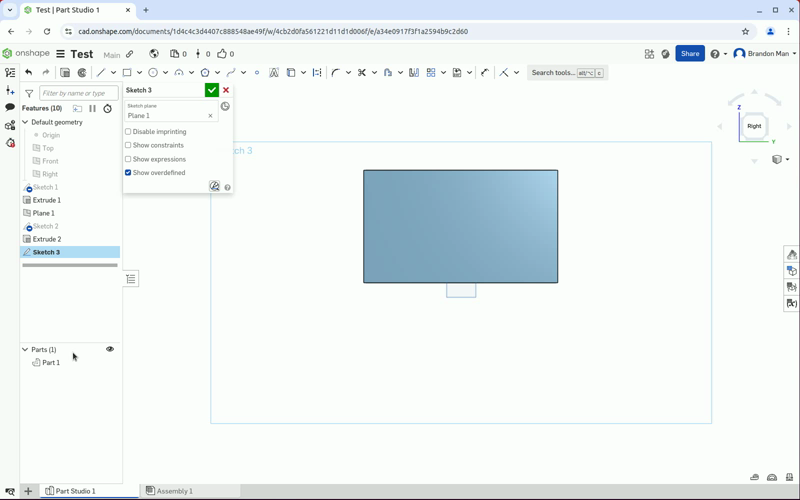
key(y)
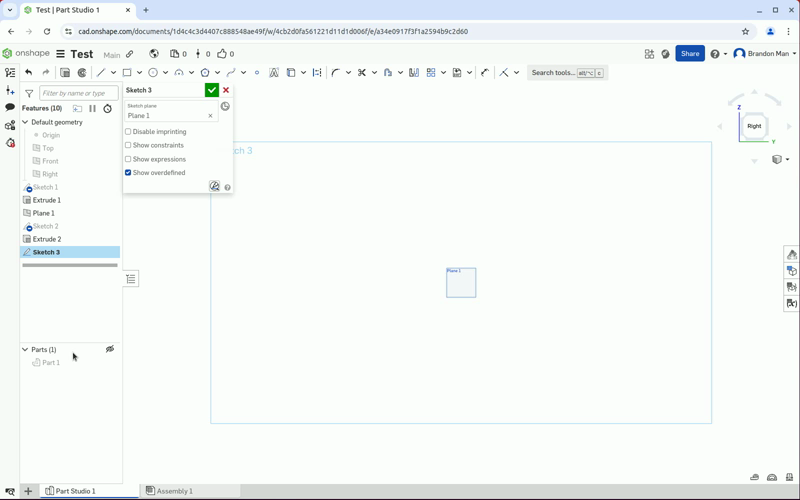
key(l)
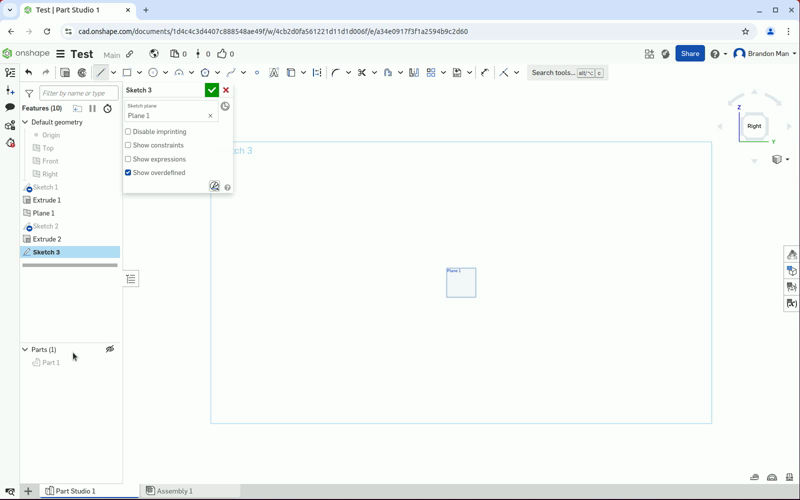
key_down(shift)
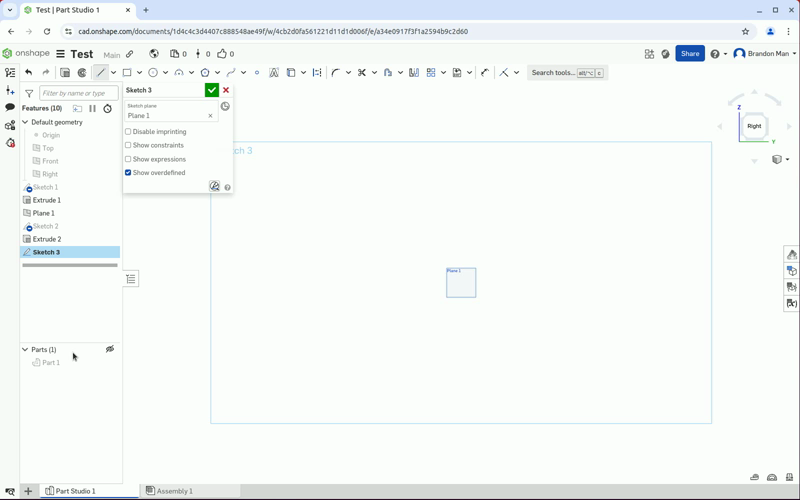
mouse_move(439, 266)
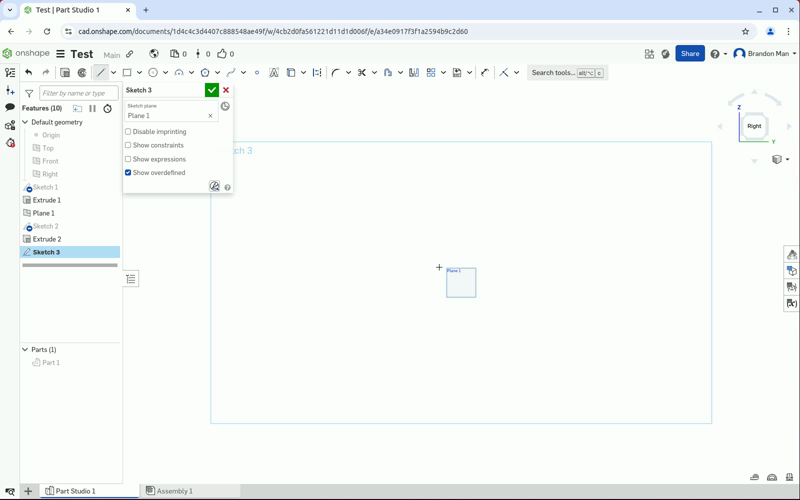
click(439, 266)
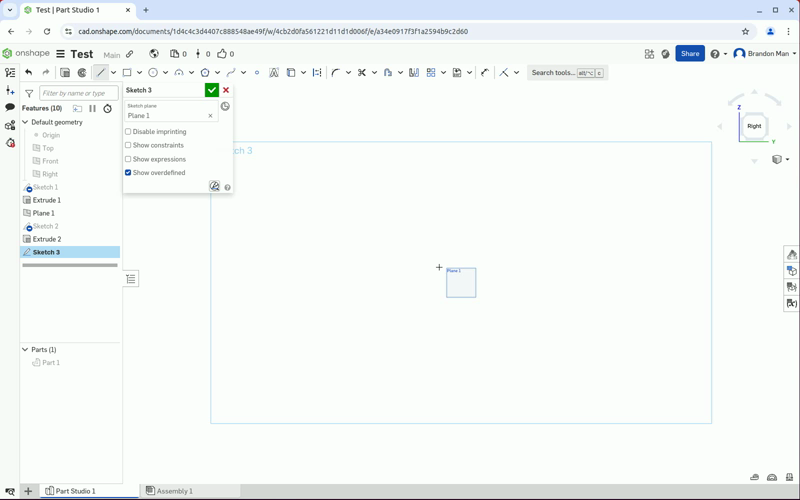
key_up(shift)
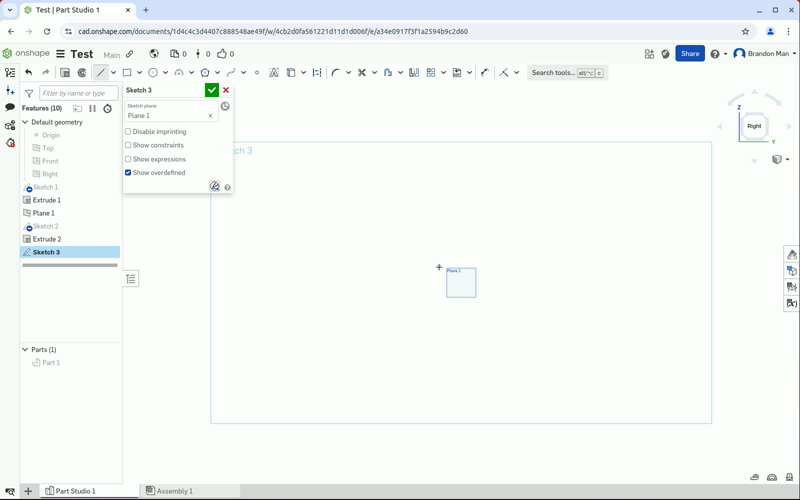
key_down(shift)
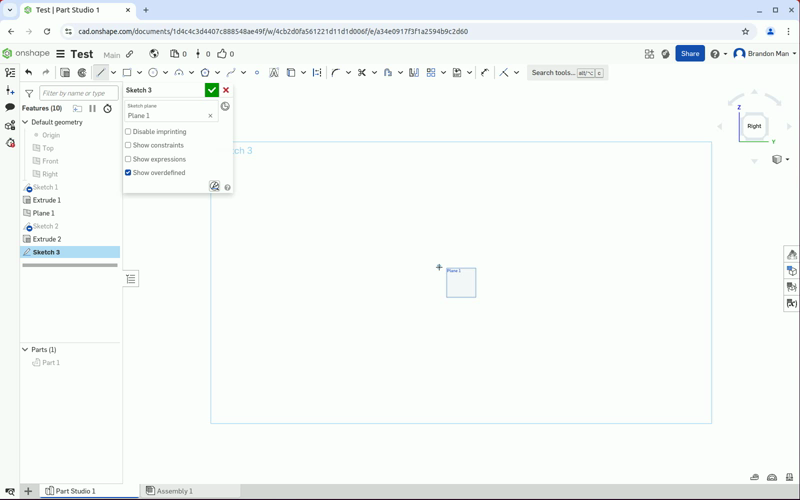
mouse_move(469, 266)
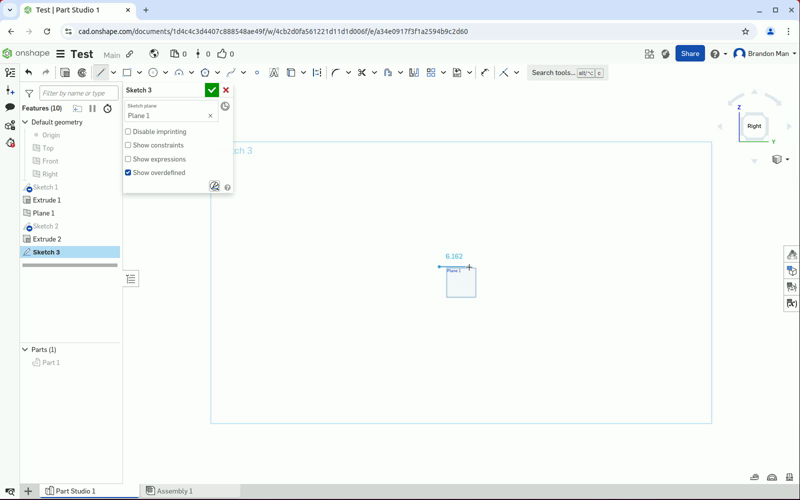
mouse_move(461, 266)
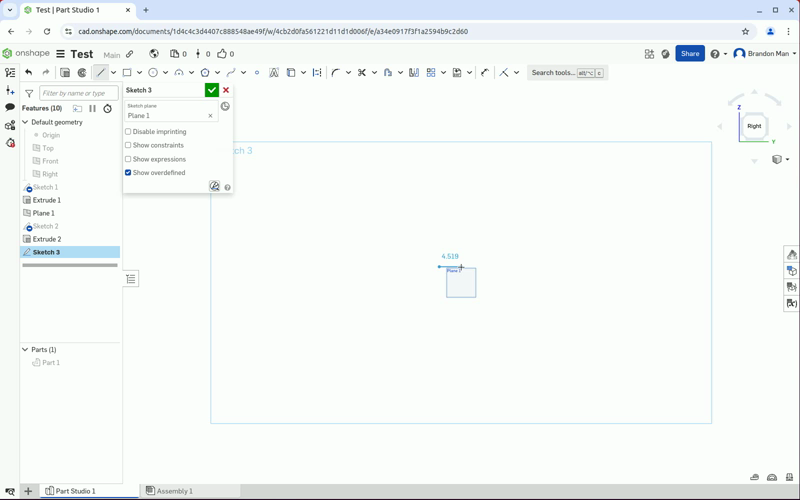
click(461, 266)
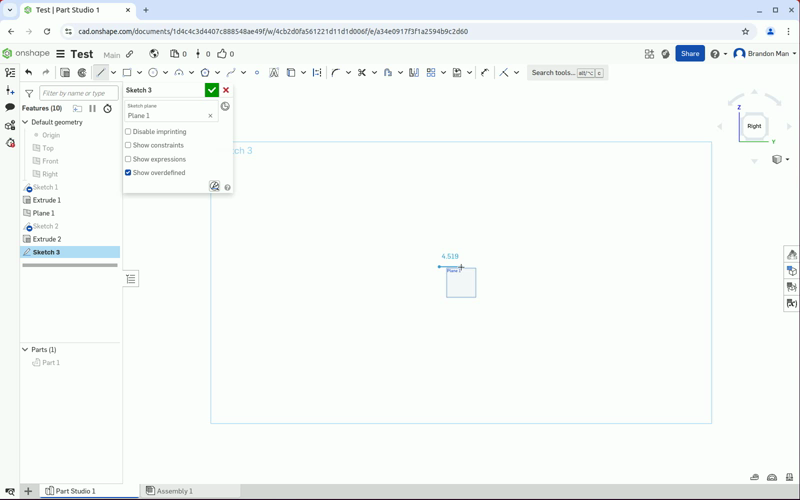
key_up(shift)
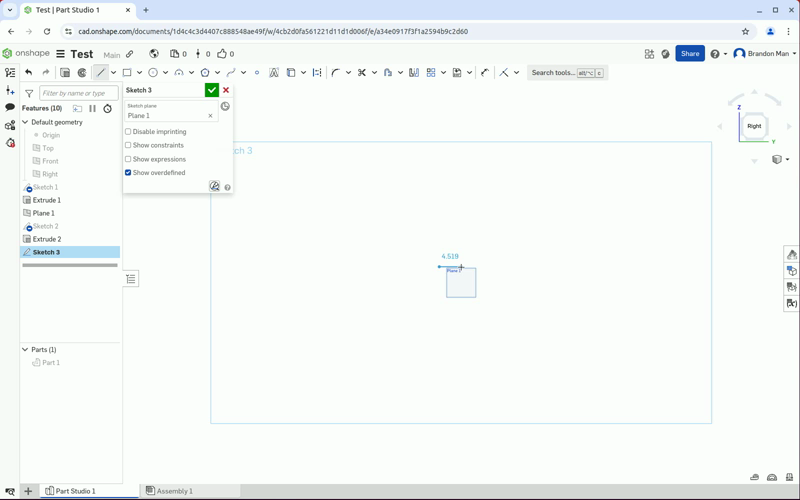
key_down(shift)
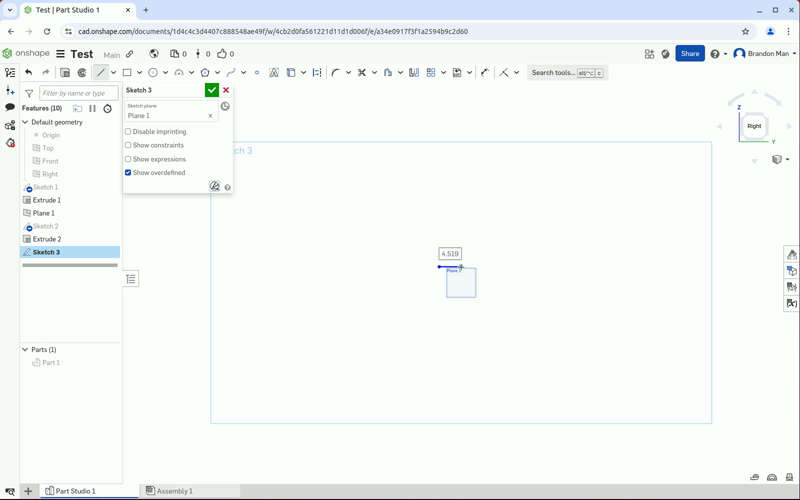
mouse_move(491, 266)
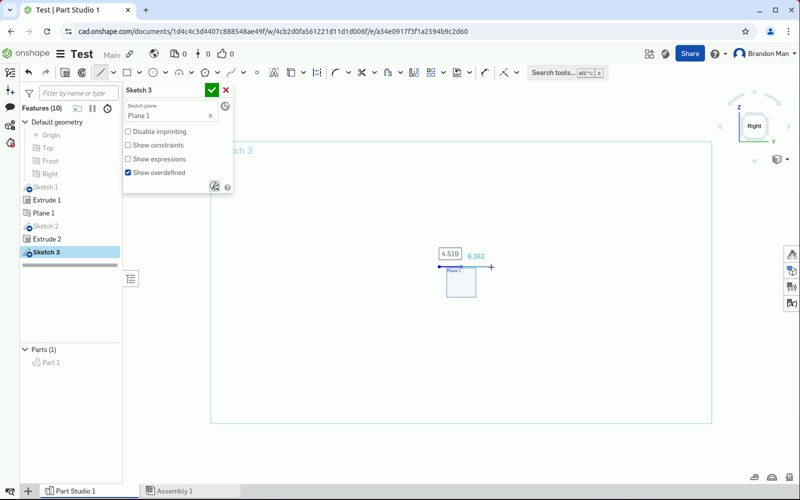
mouse_move(482, 266)
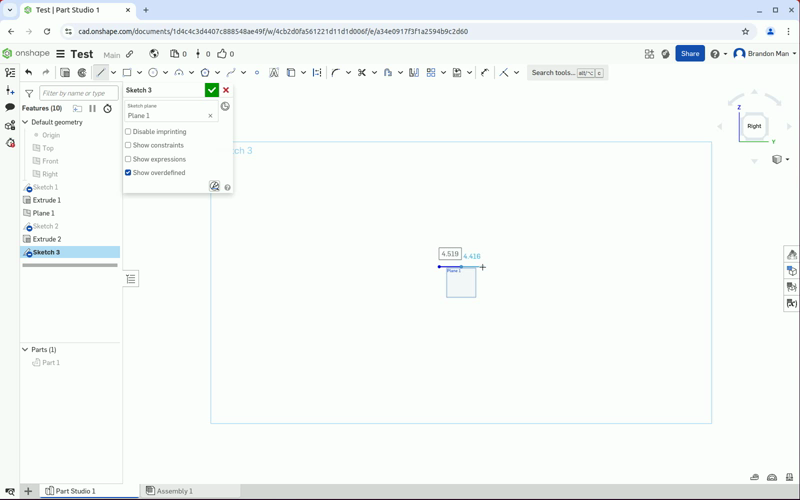
click(482, 266)
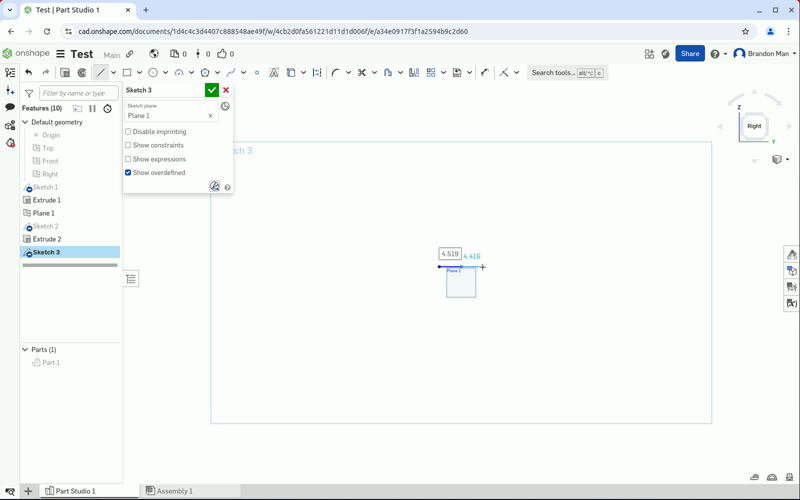
key_up(shift)
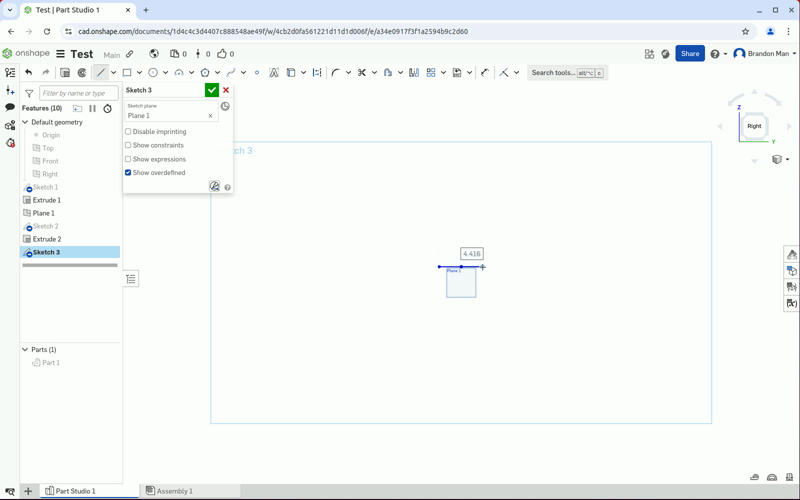
key_down(shift)
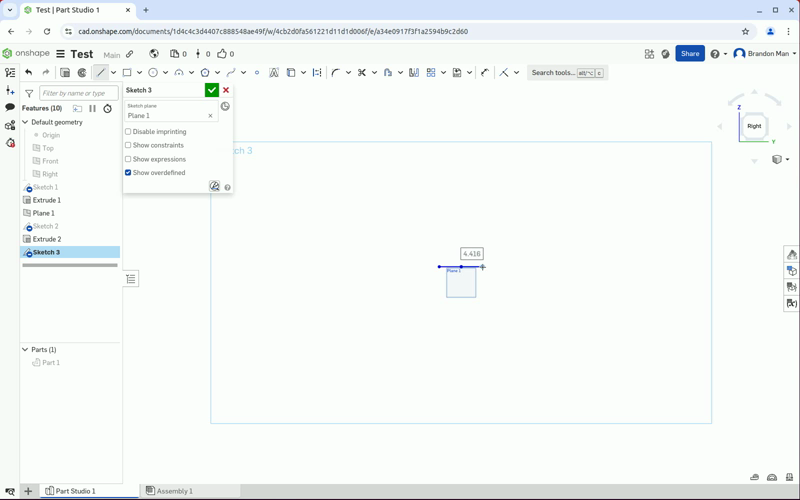
mouse_move(512, 266)
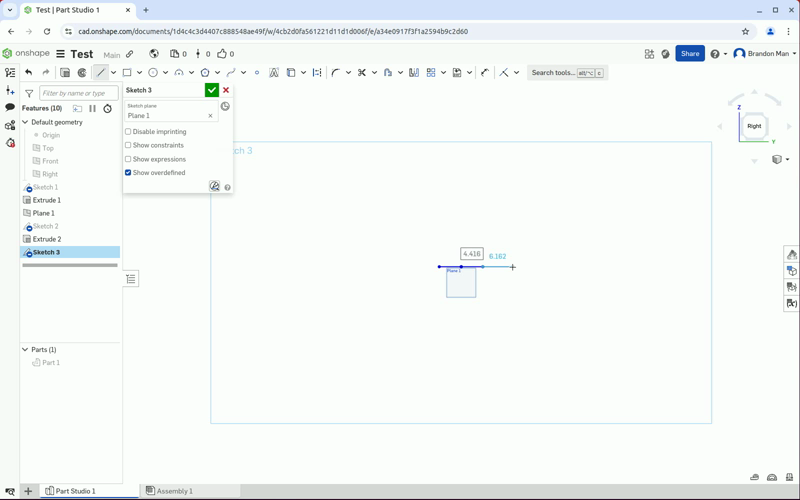
mouse_move(482, 215)
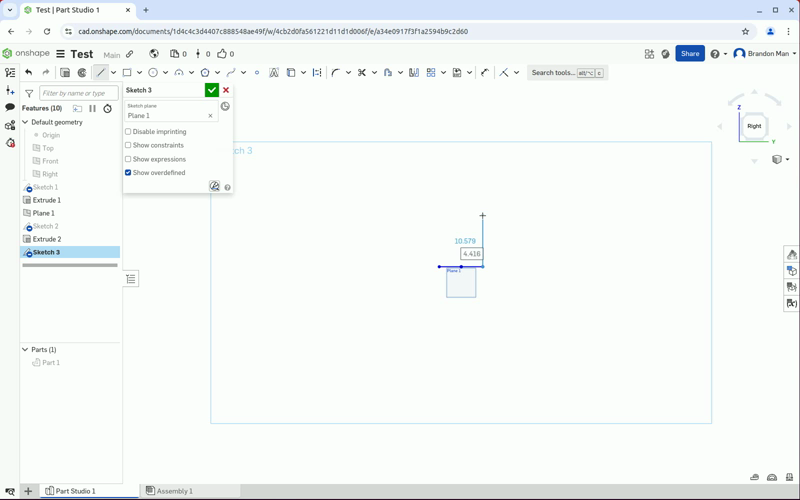
click(482, 215)
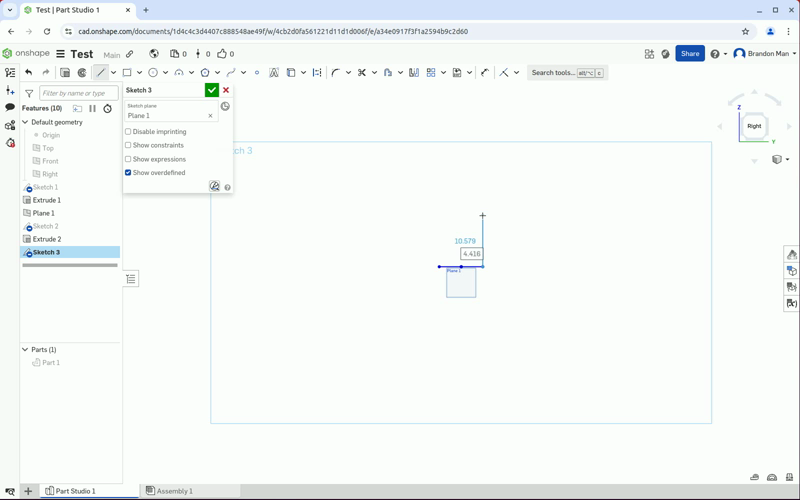
key_up(shift)
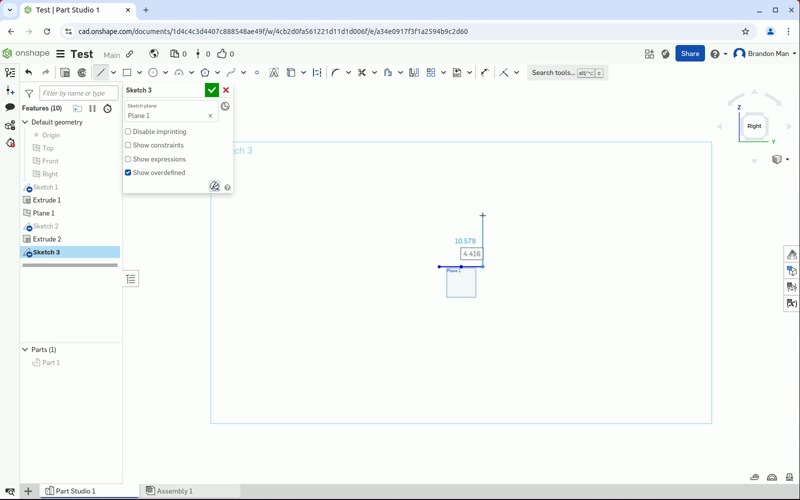
key_down(shift)
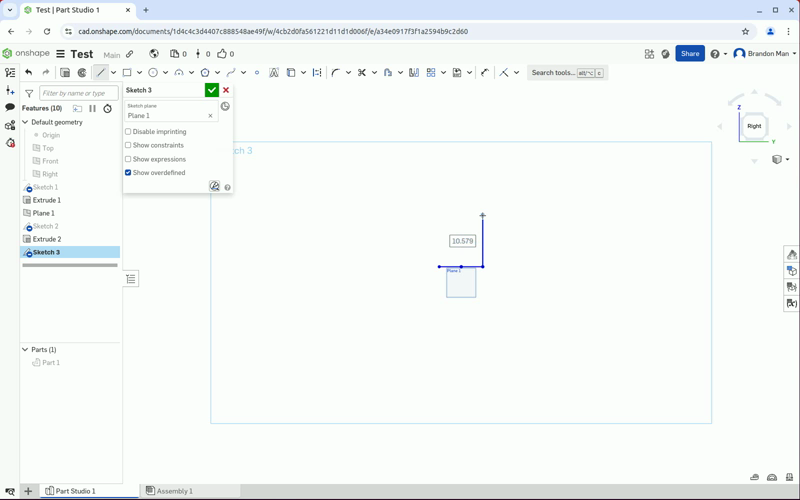
mouse_move(512, 215)
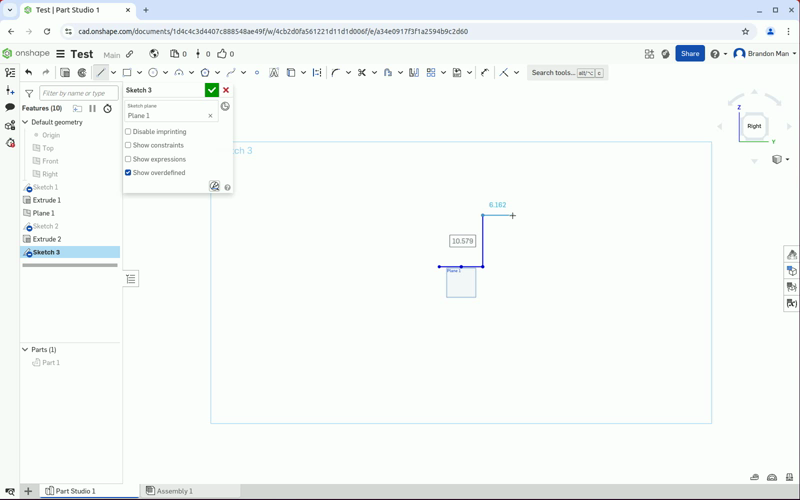
mouse_move(461, 215)
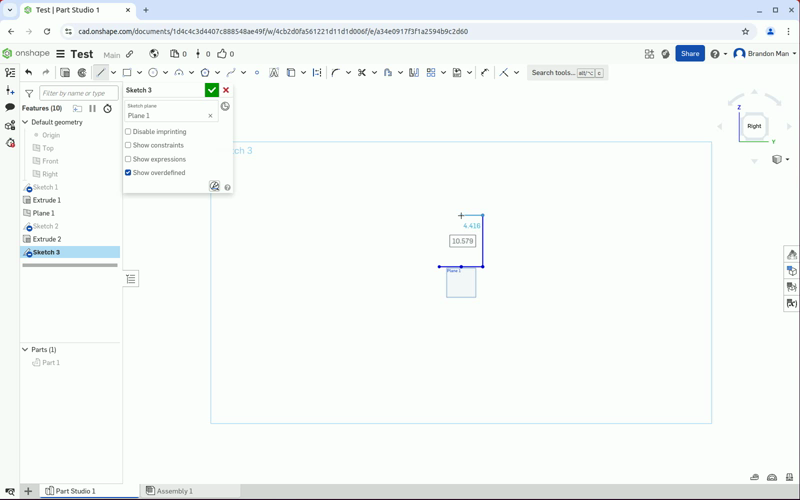
click(461, 215)
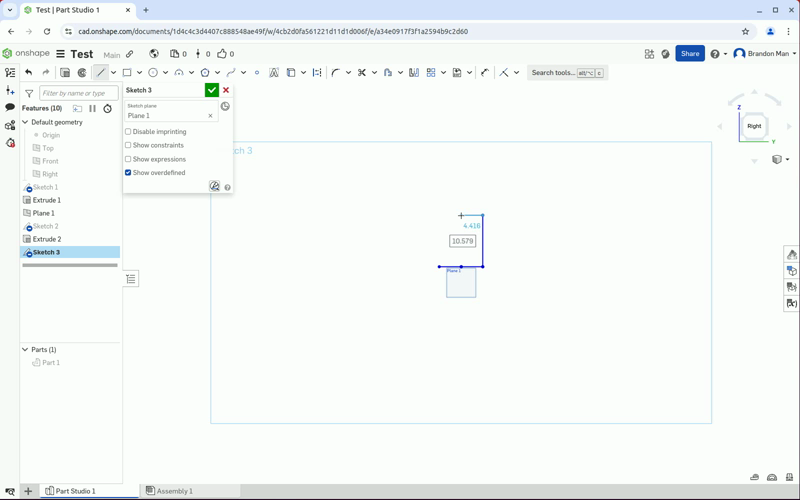
key_up(shift)
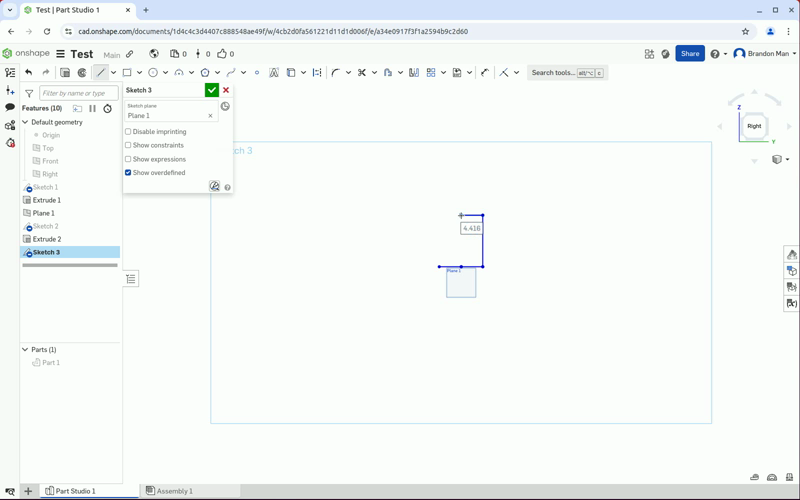
key_down(shift)
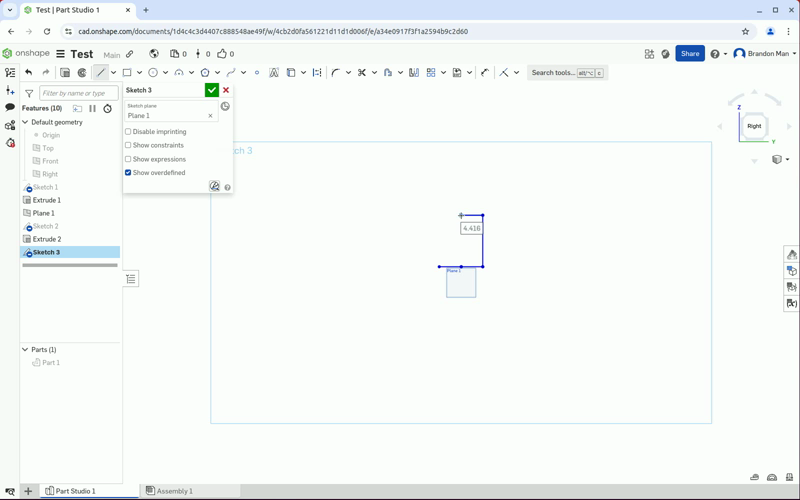
mouse_move(491, 215)
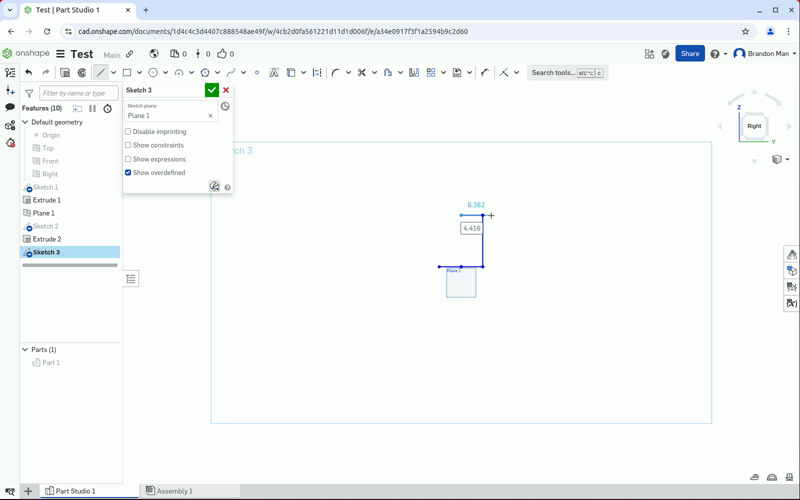
mouse_move(439, 215)
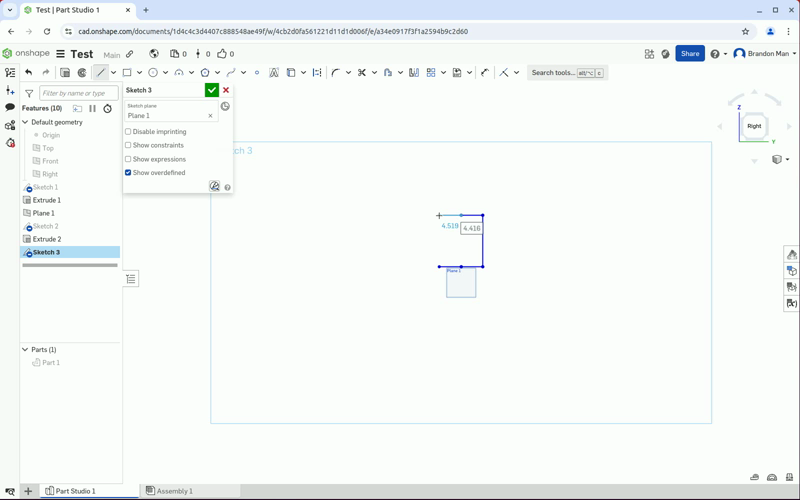
click(439, 215)
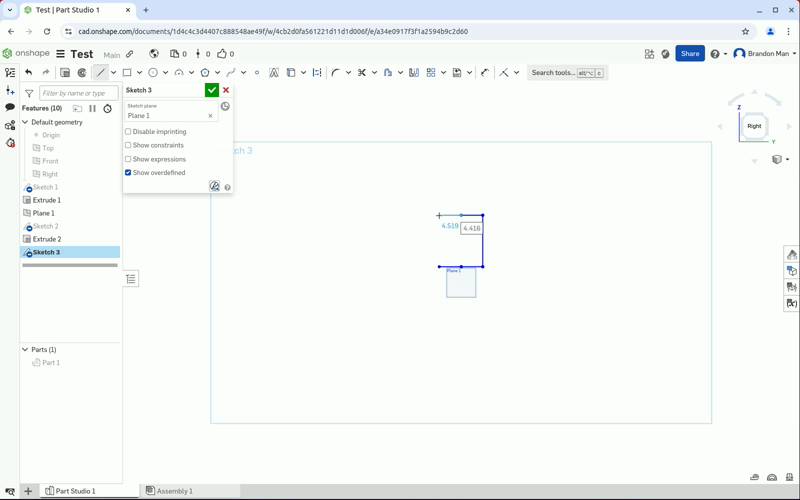
key_up(shift)
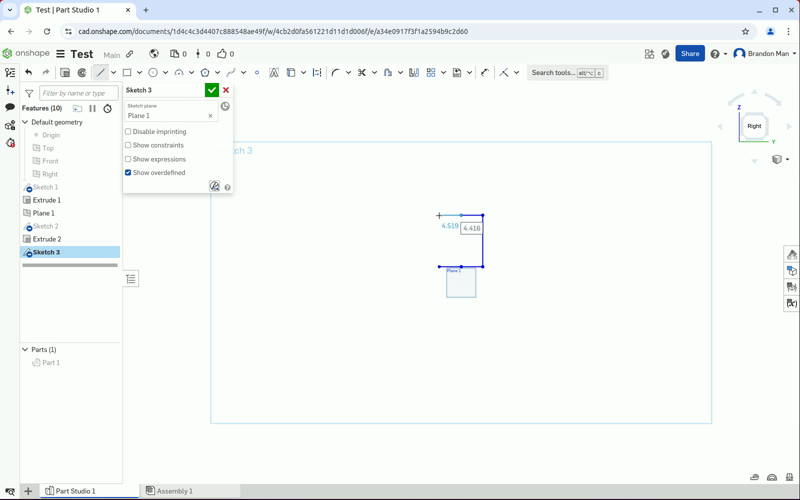
mouse_move(469, 215)
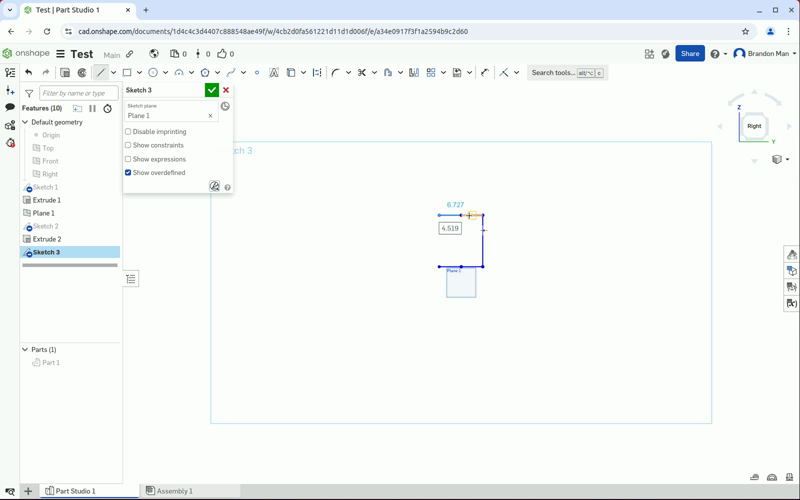
key_down(shift)
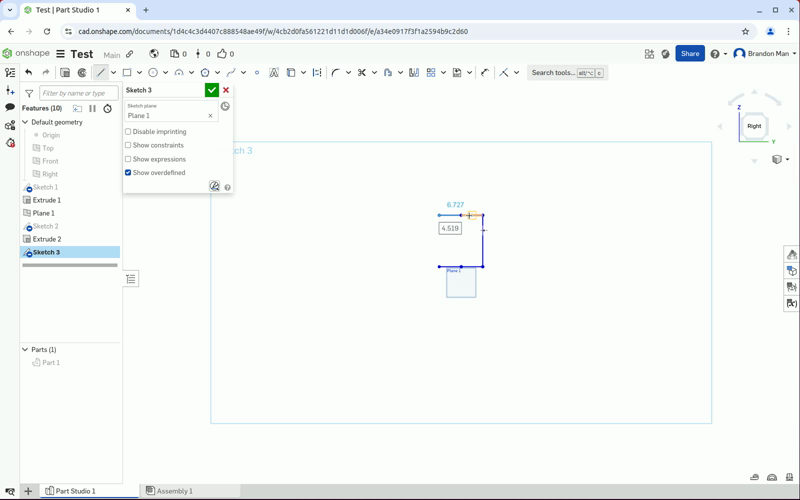
mouse_move(439, 266)
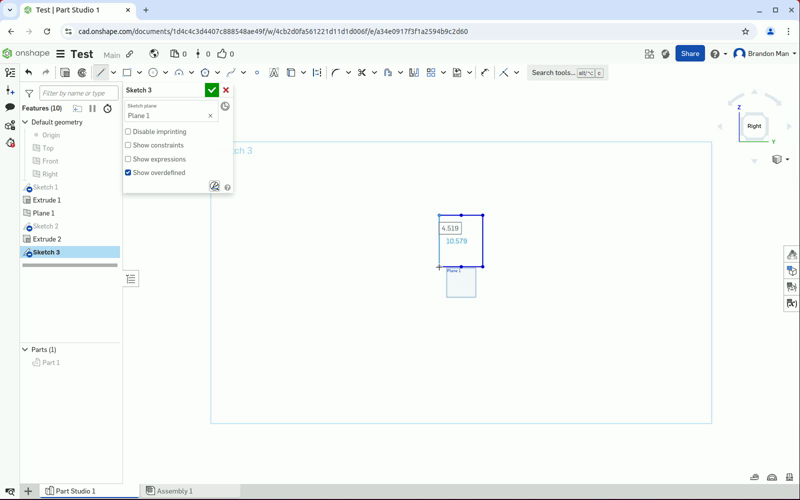
key_up(shift)
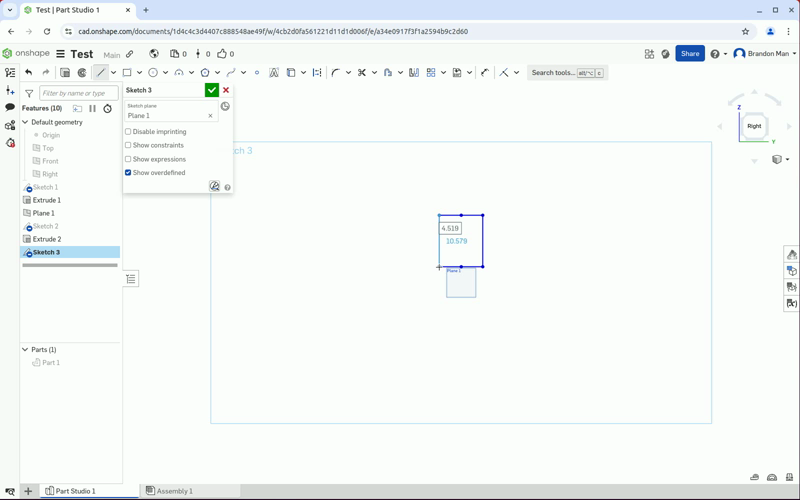
click(439, 266)
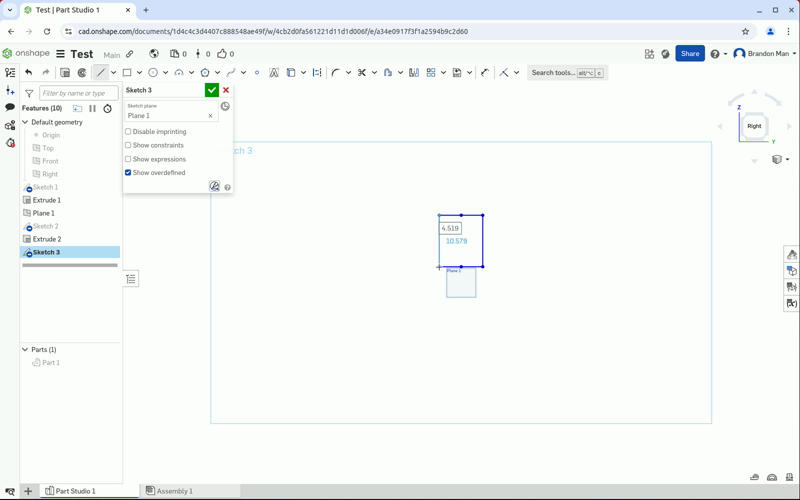
key(esc)
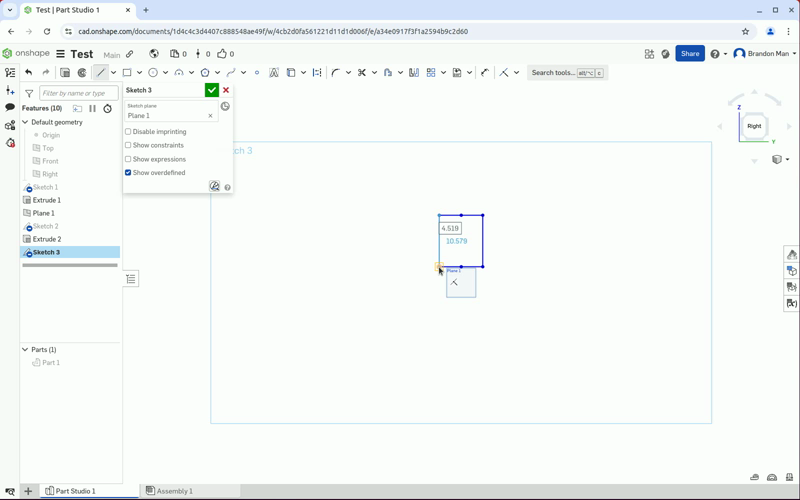
mouse_move(442, 239)
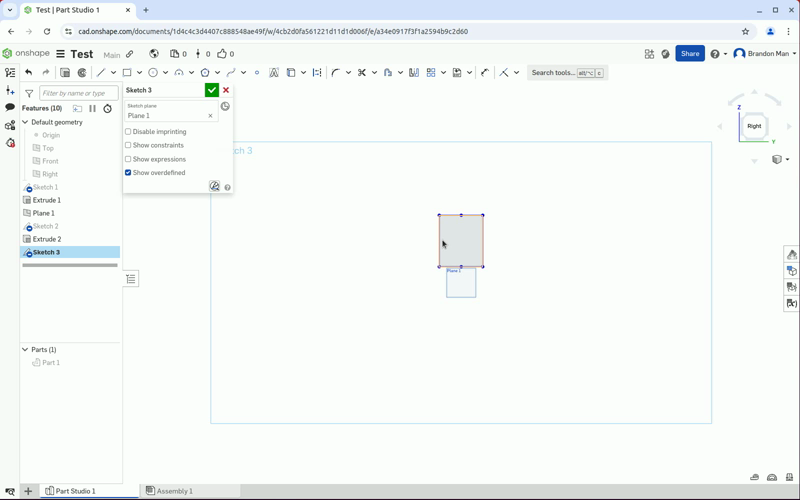
click(442, 239)
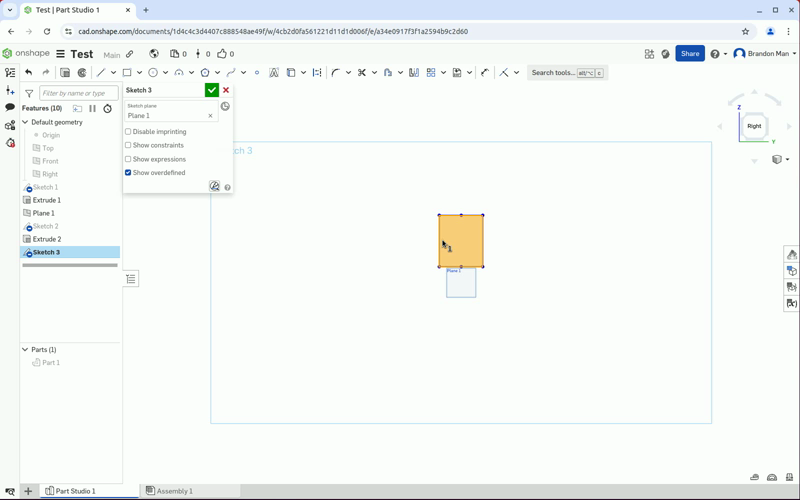
mouse_move(73, 352)
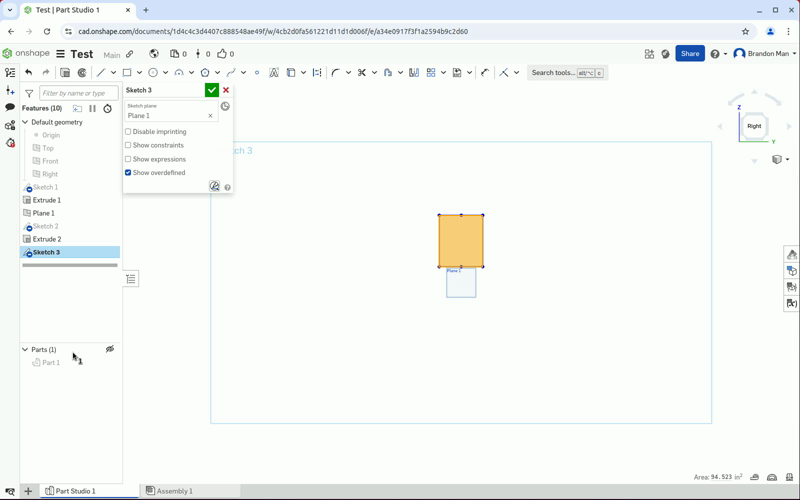
key(shift+y)
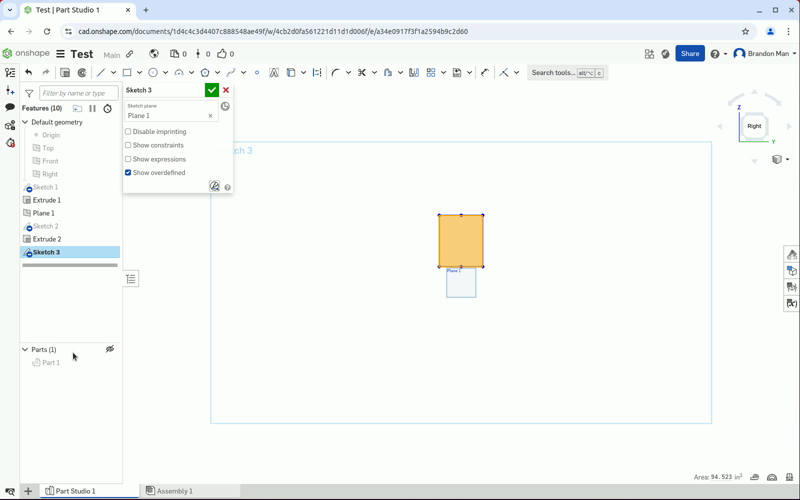
key(shift+e)
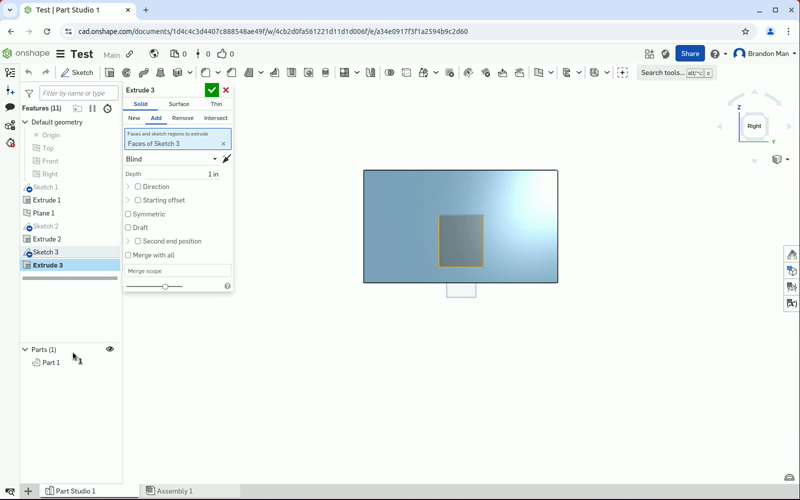
mouse_move(143, 106)
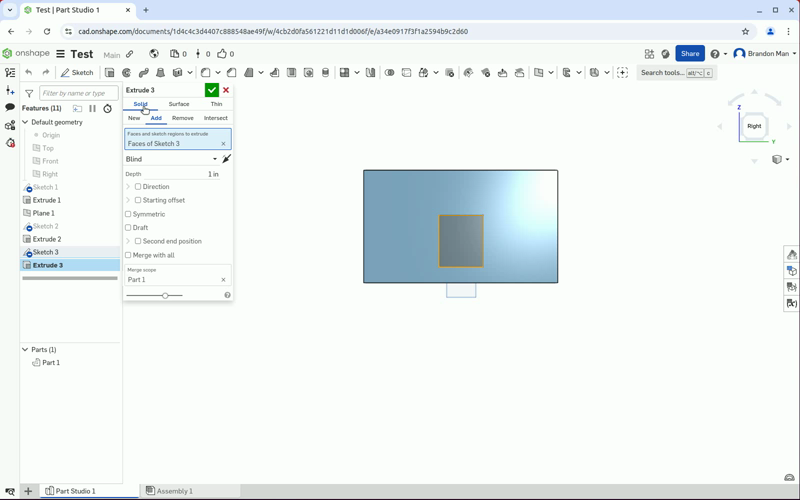
click(143, 106)
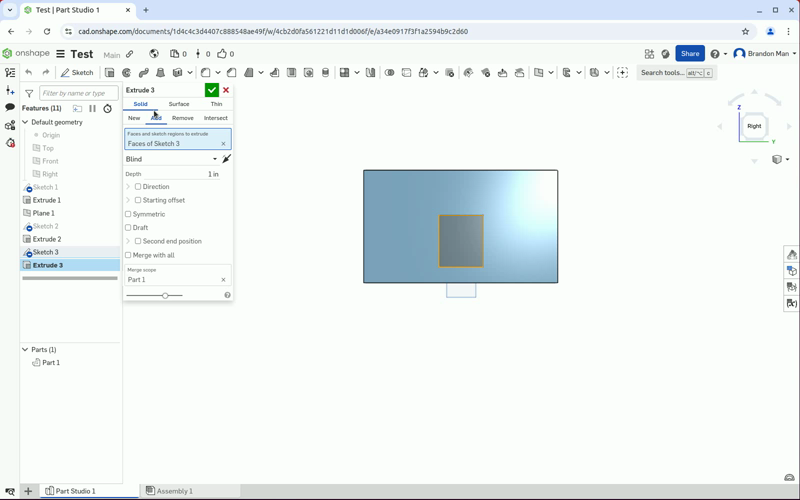
mouse_move(186, 120)
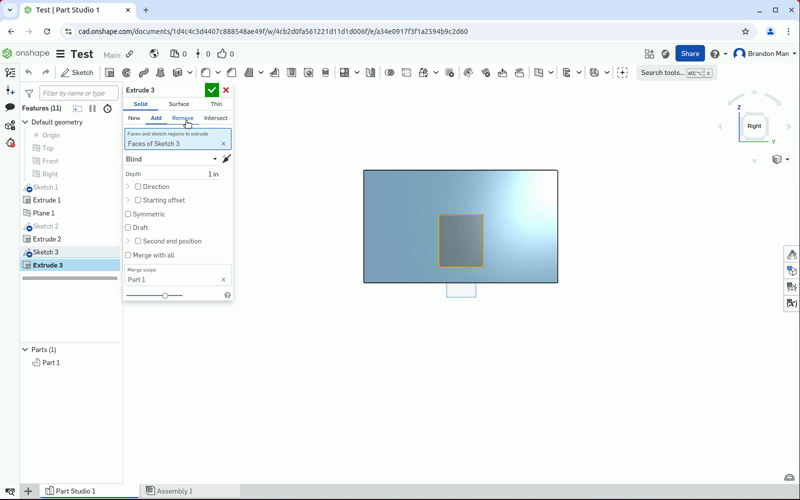
click(186, 120)
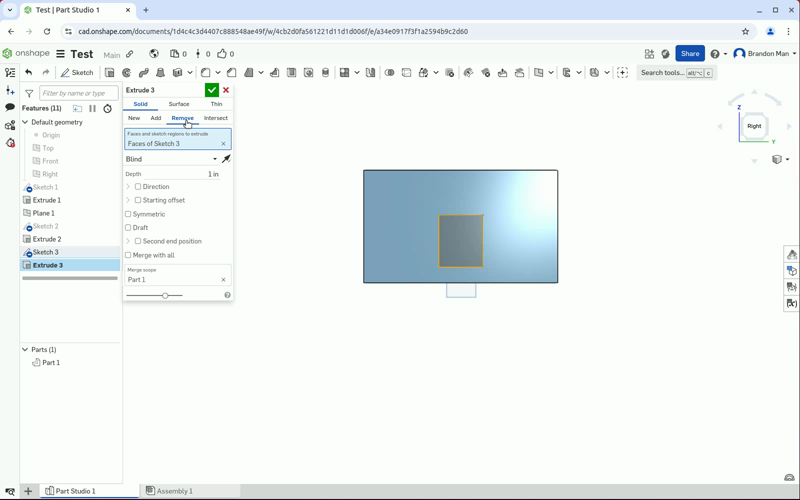
key(tab, 4)
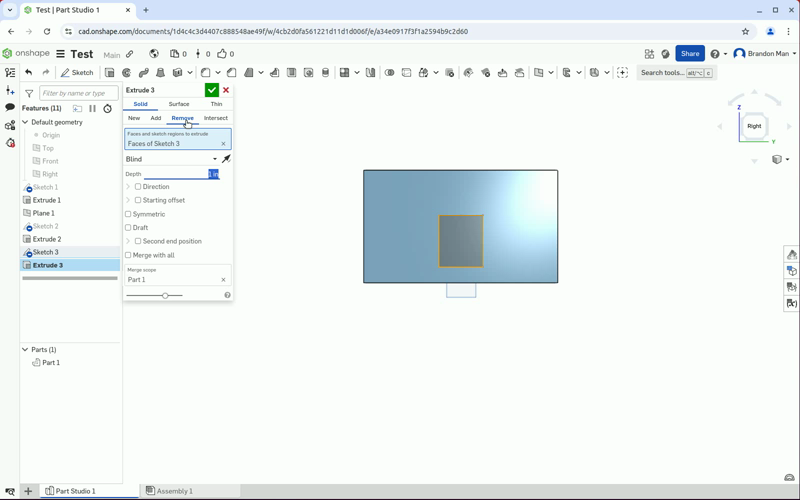
text(0.722)
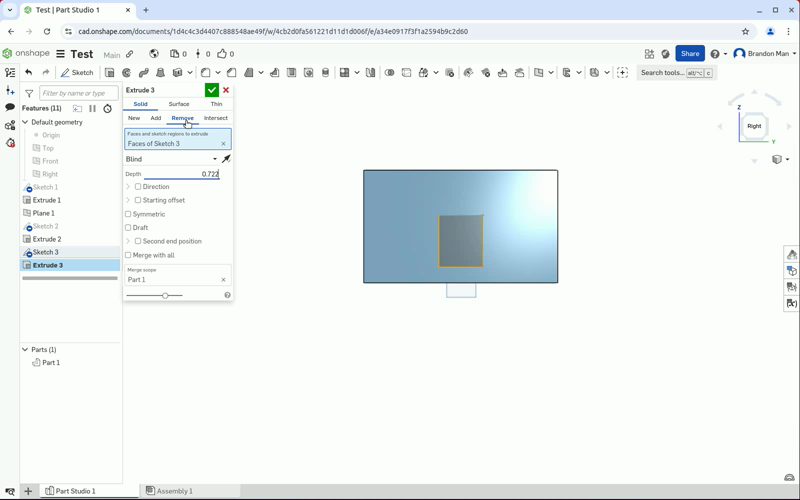
key(tab, 6)
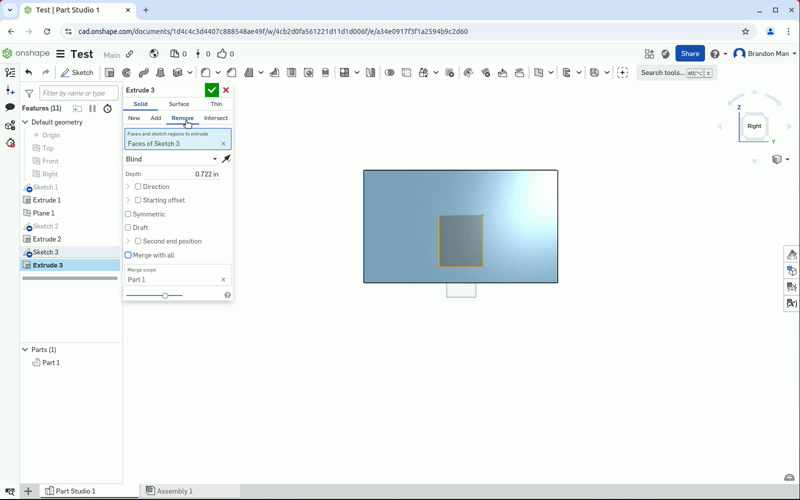
key(space)
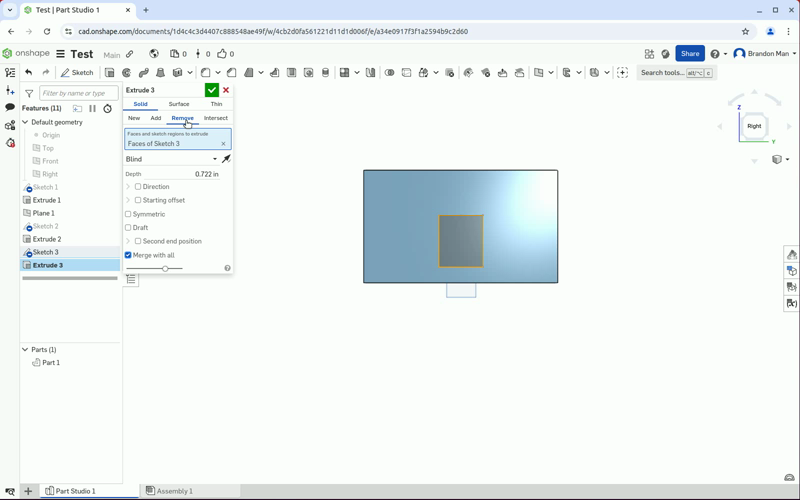
key(enter)
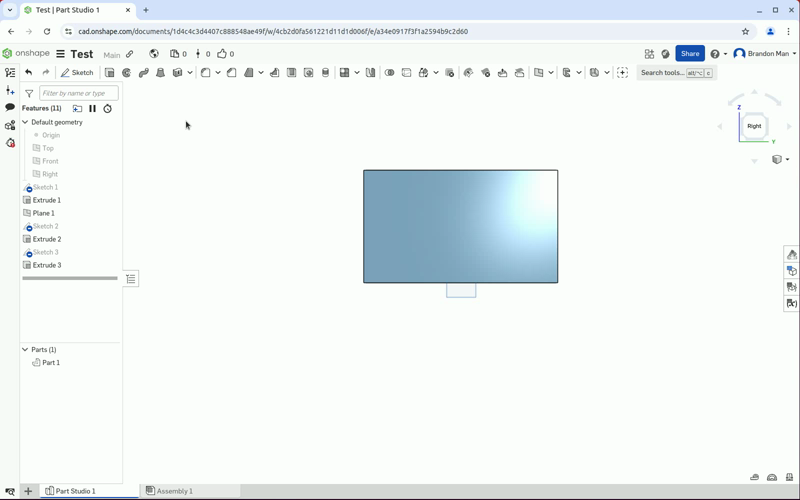
key(shift+h)
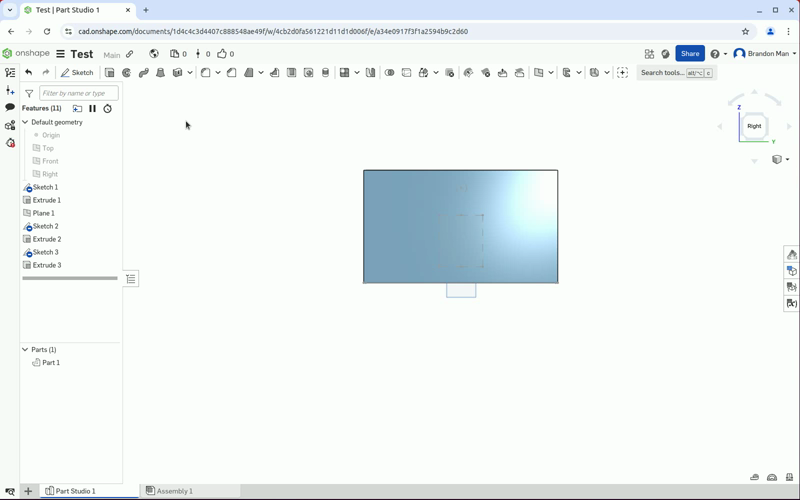
key(shift+h)
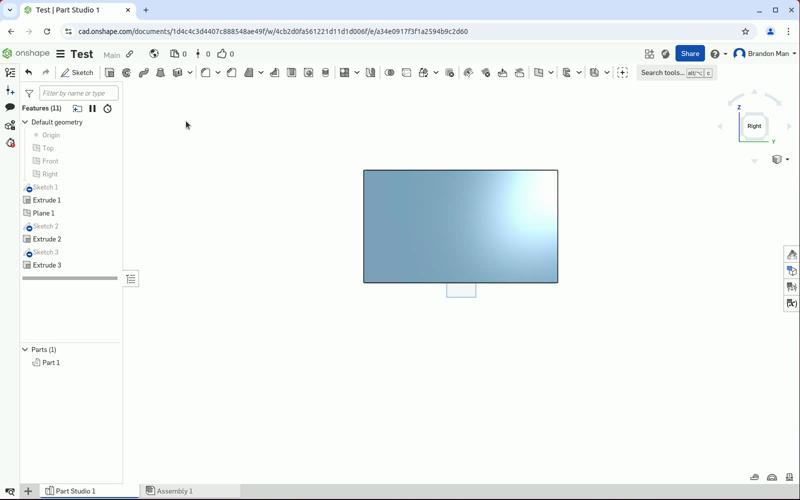
mouse_move(73, 189)
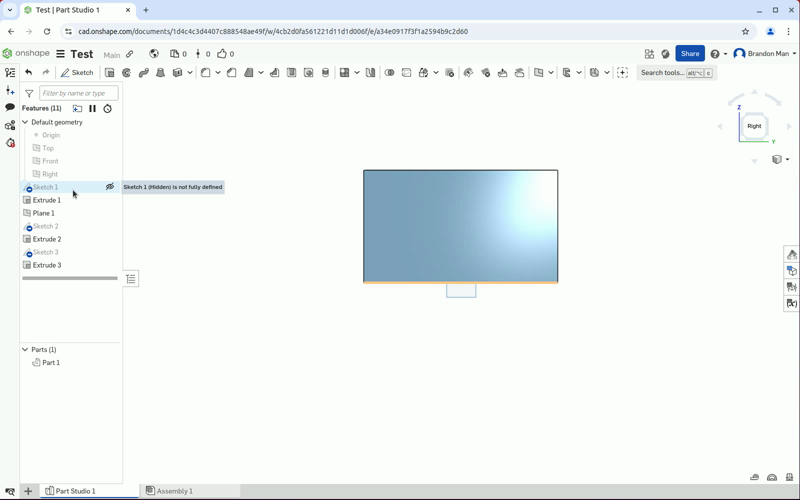
click(73, 189)
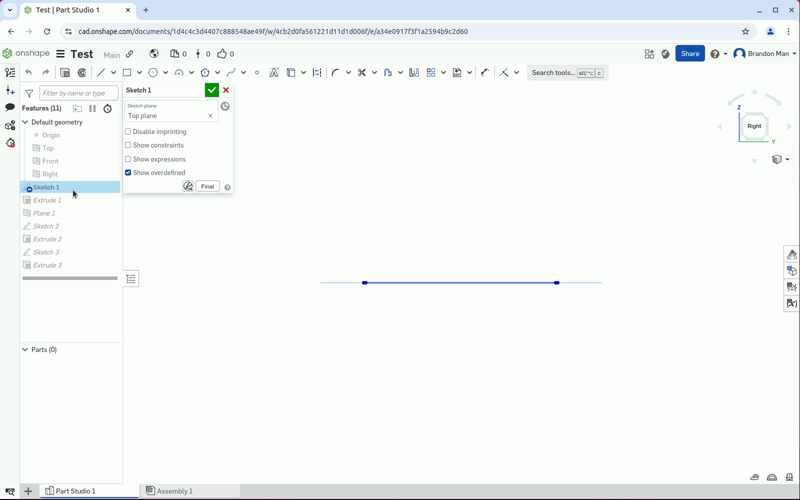
mouse_move(229, 92)
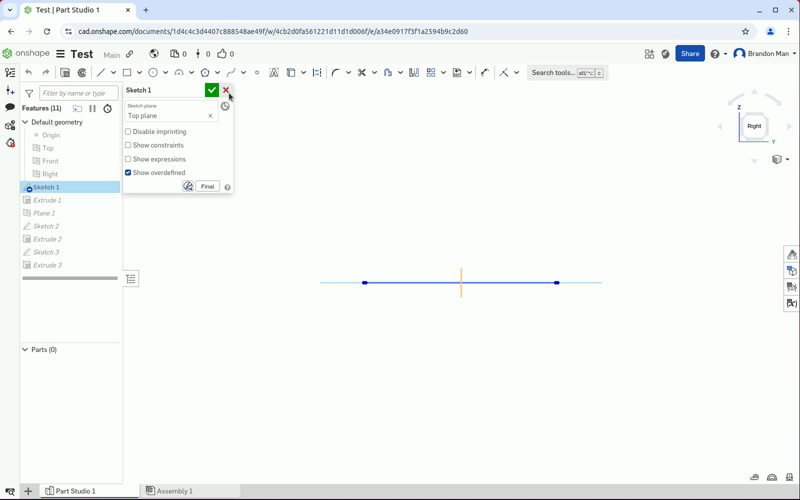
click(229, 92)
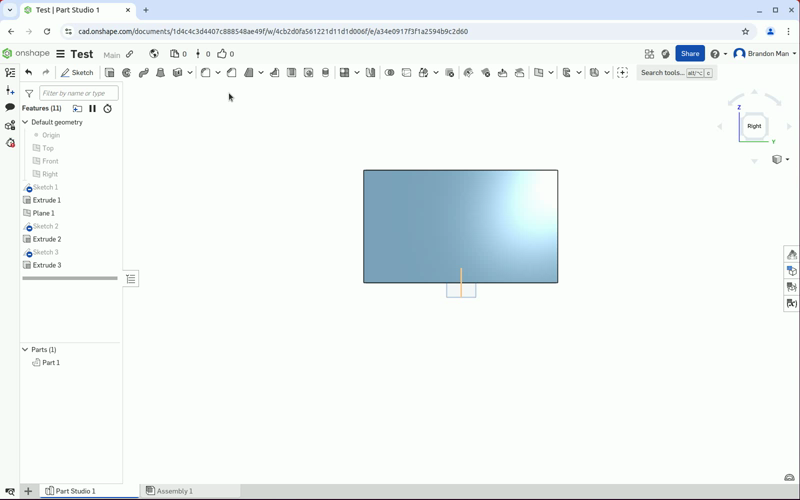
mouse_move(541, 75)
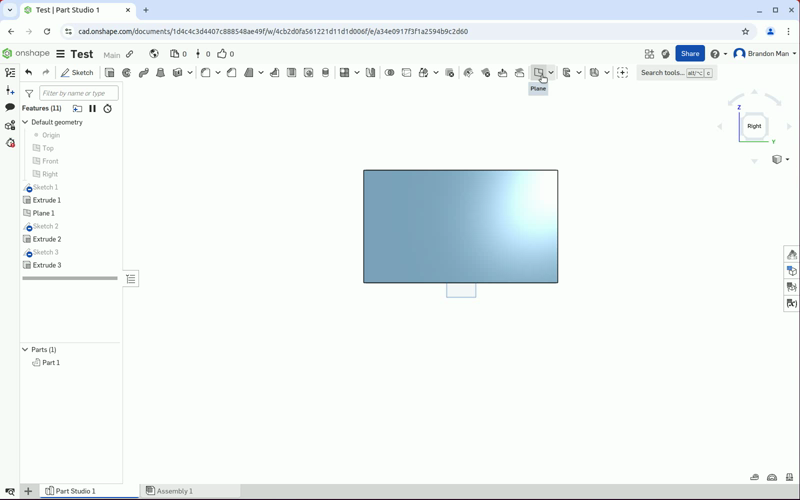
click(541, 75)
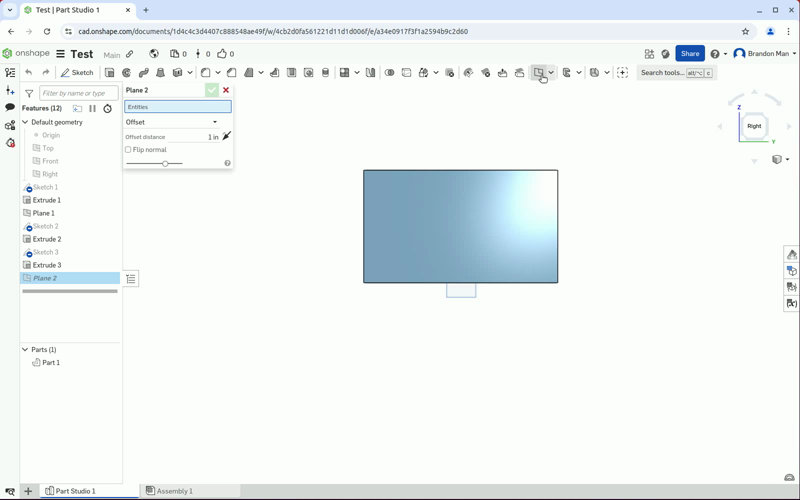
mouse_move(73, 176)
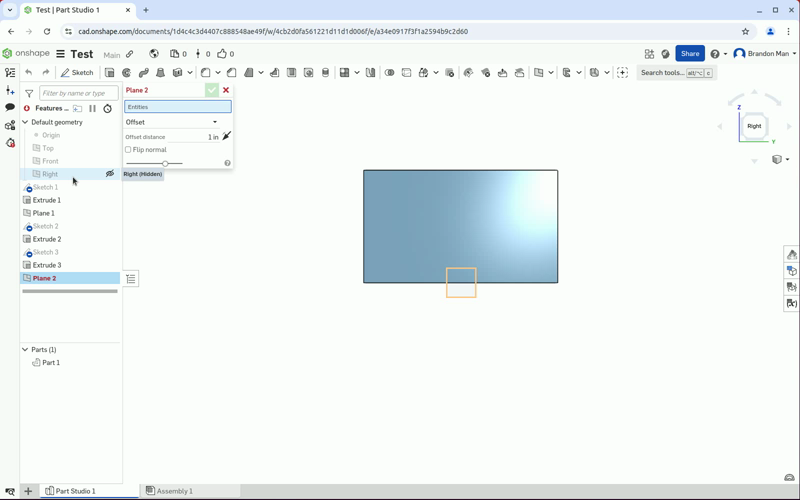
click(73, 176)
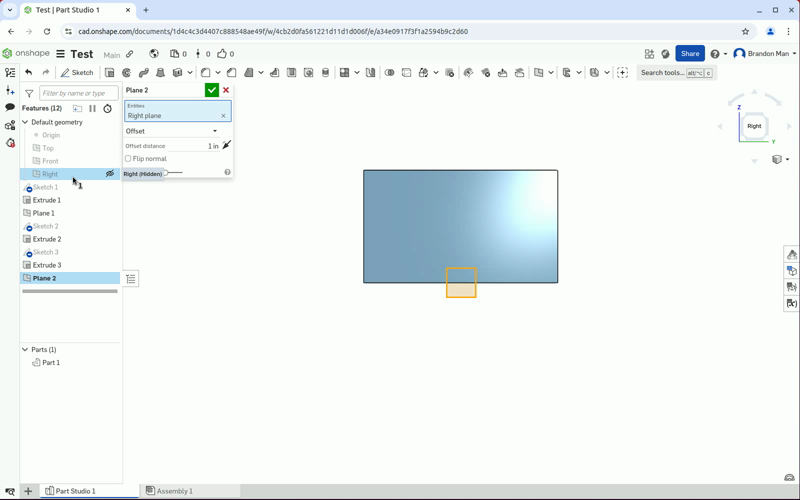
key(tab, 2)
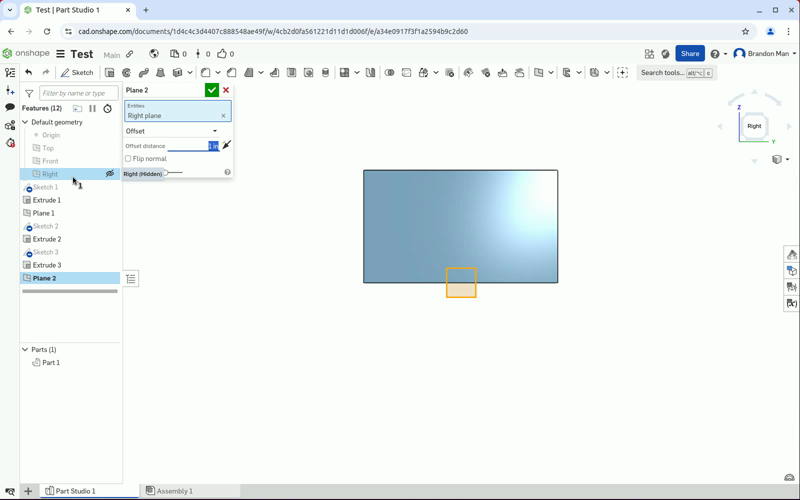
text(2.403)
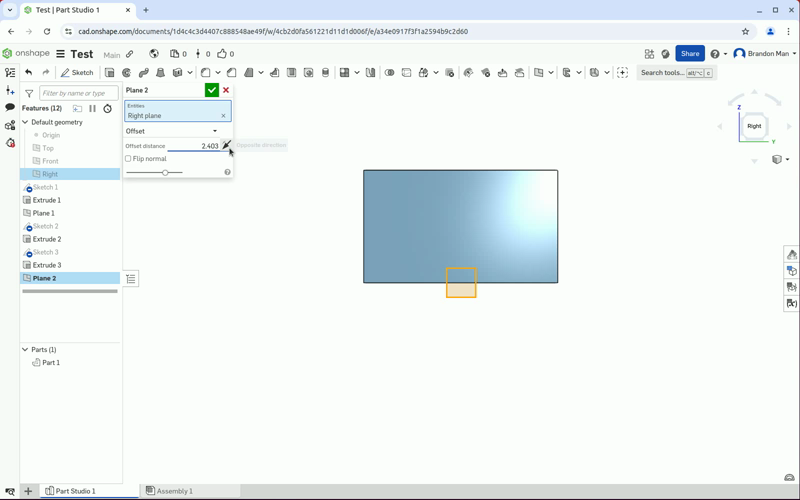
mouse_move(229, 147)
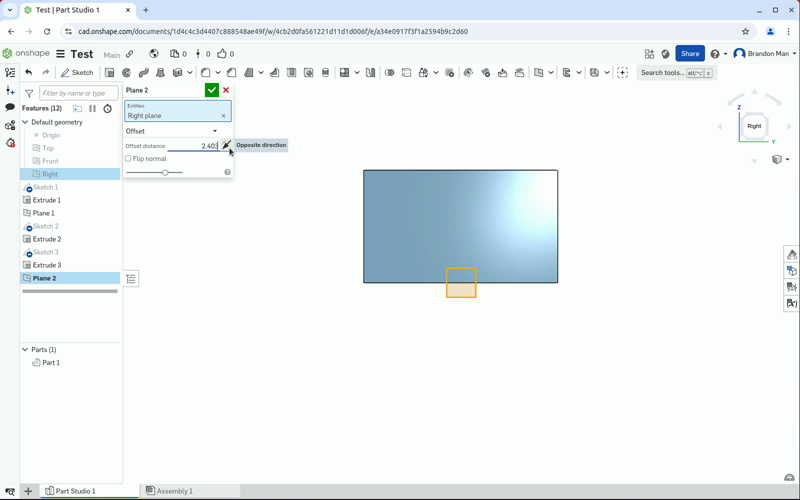
click(229, 147)
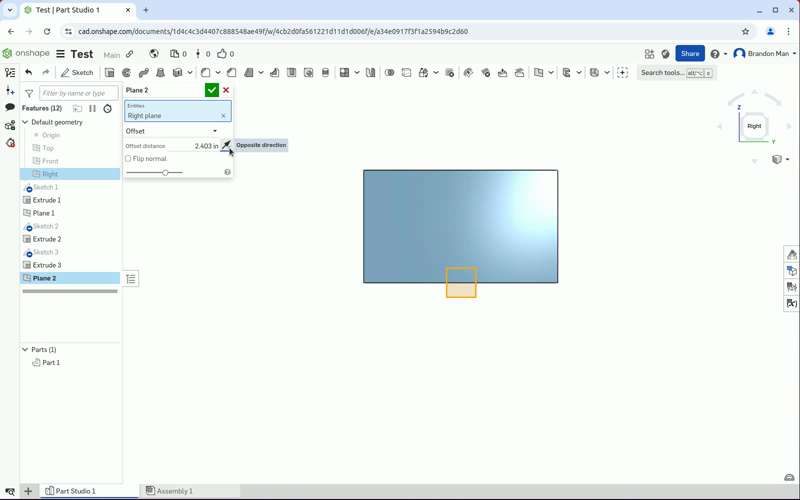
key(enter, 2)
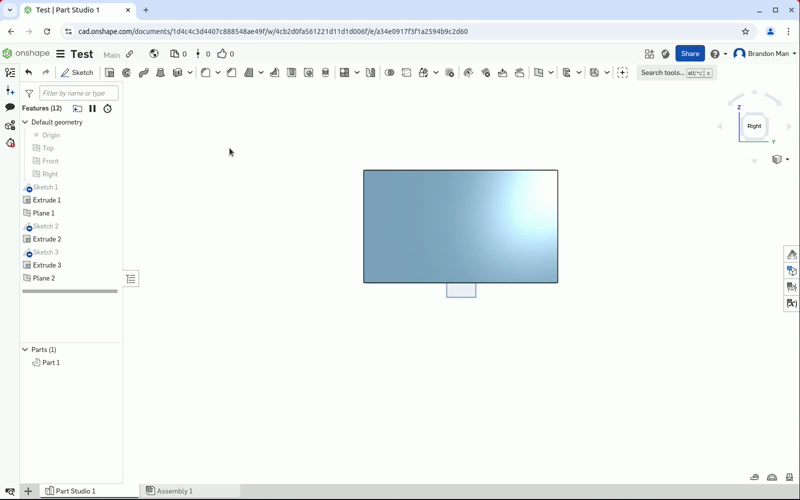
key(shift+s)
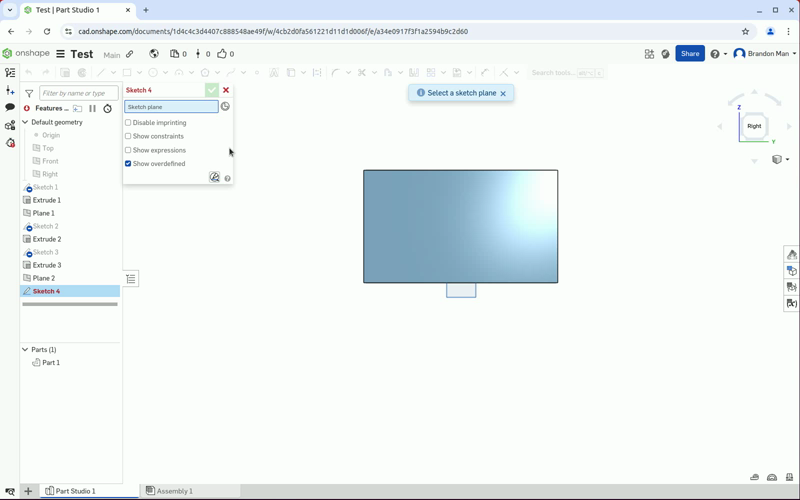
mouse_move(73, 280)
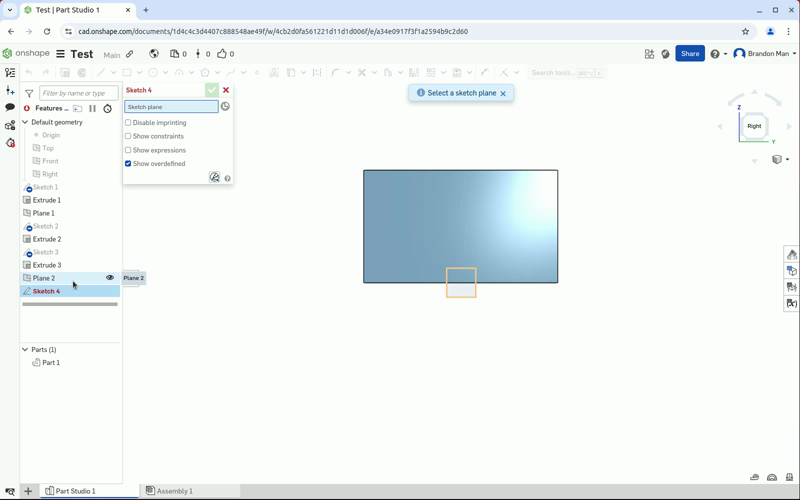
click(73, 280)
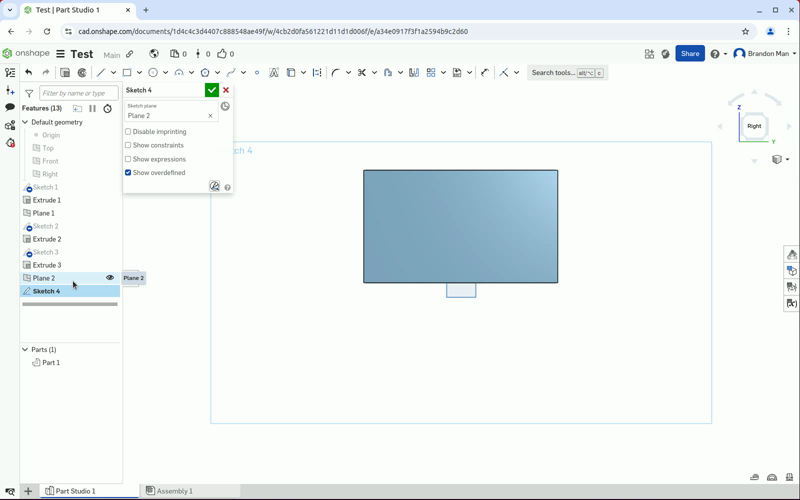
mouse_move(73, 352)
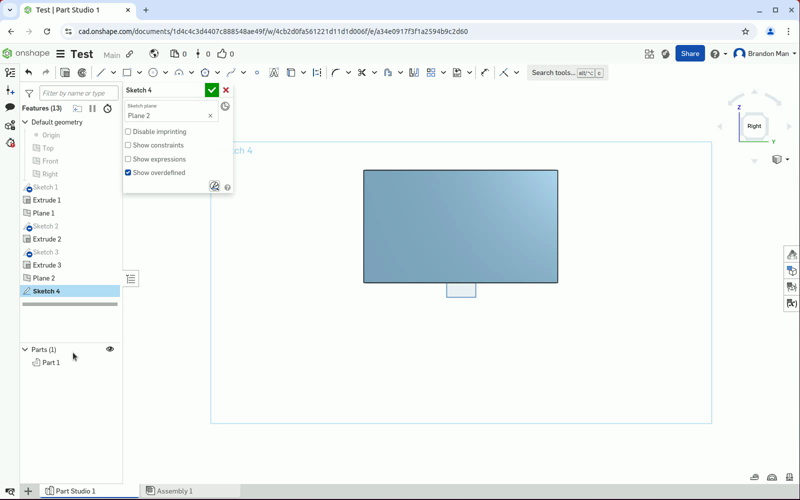
key(y)
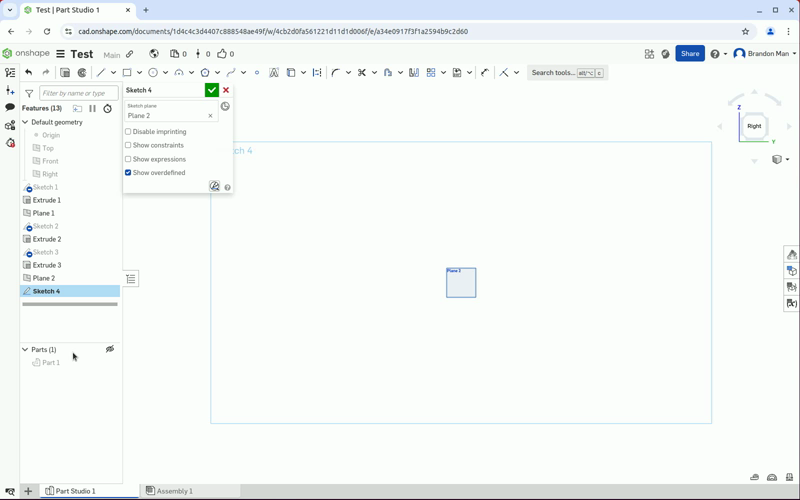
key(c)
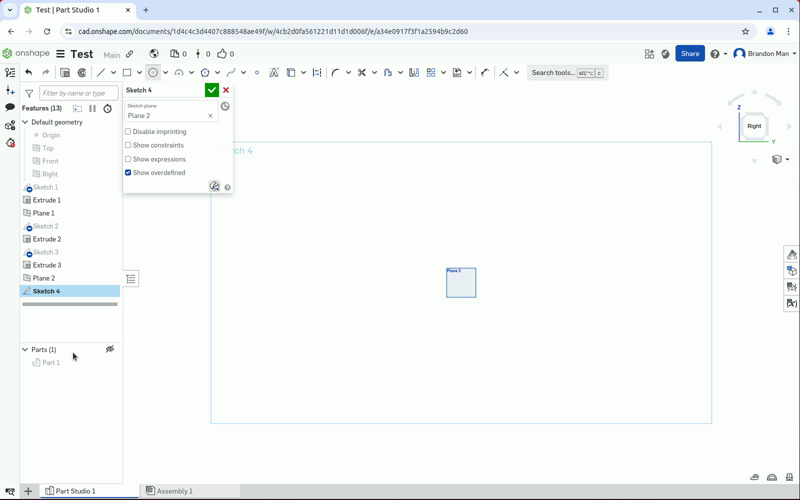
key_down(shift)
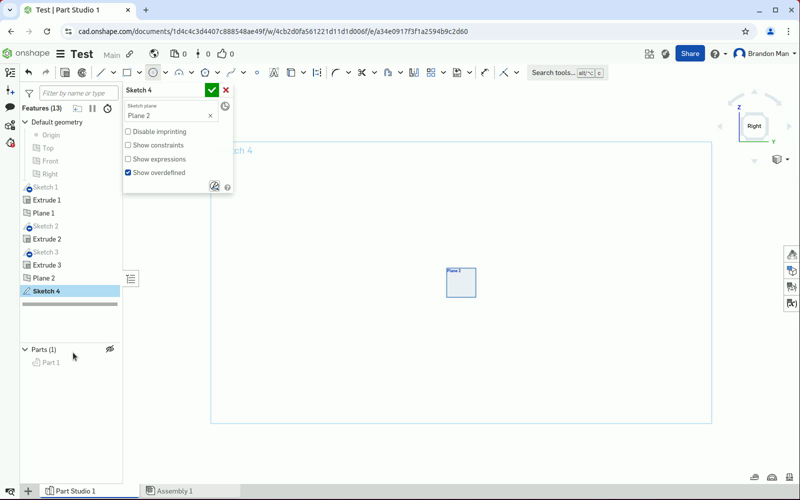
mouse_move(461, 218)
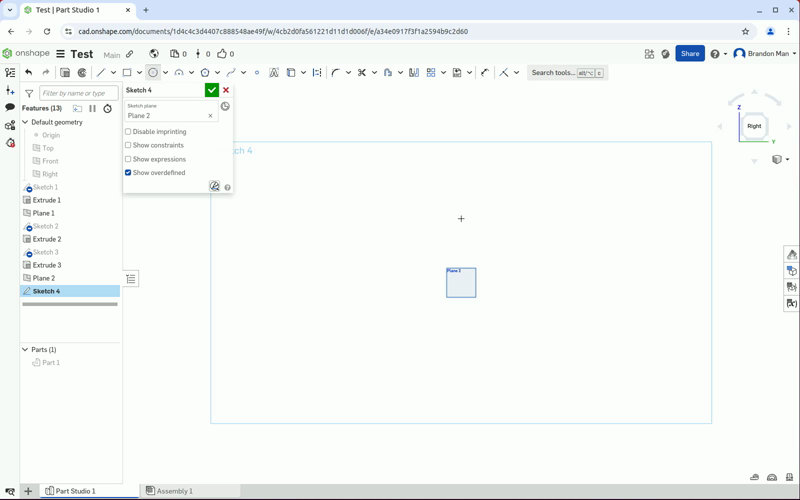
click(461, 218)
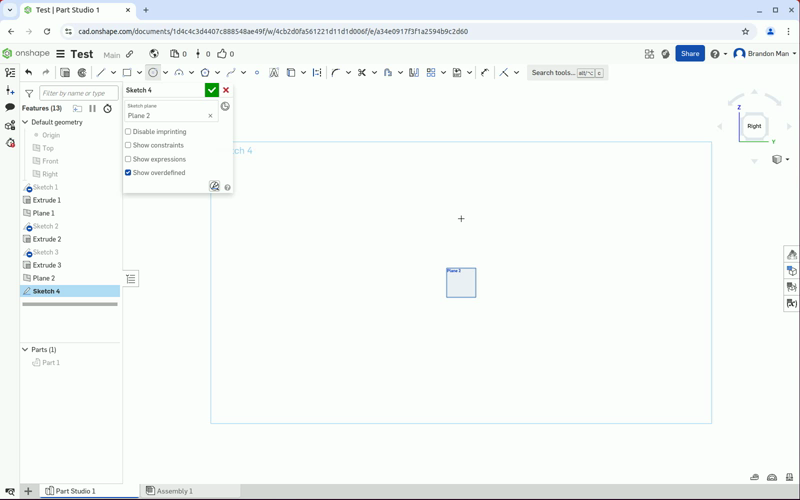
key_up(shift)
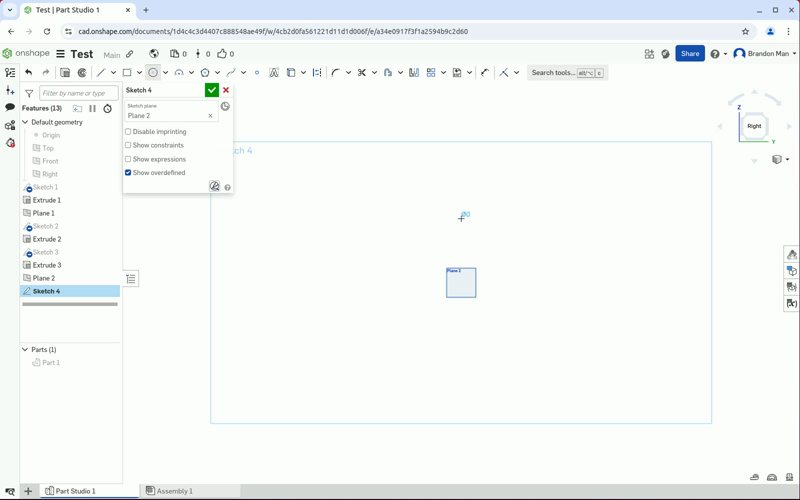
mouse_move(466, 218)
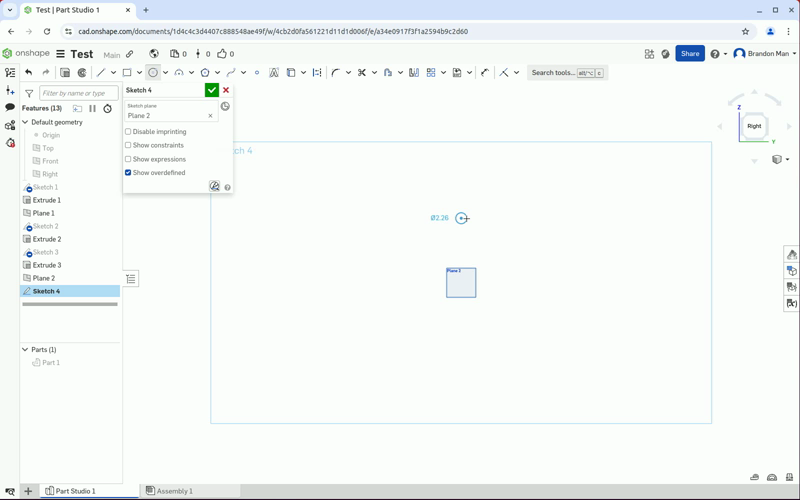
click(466, 218)
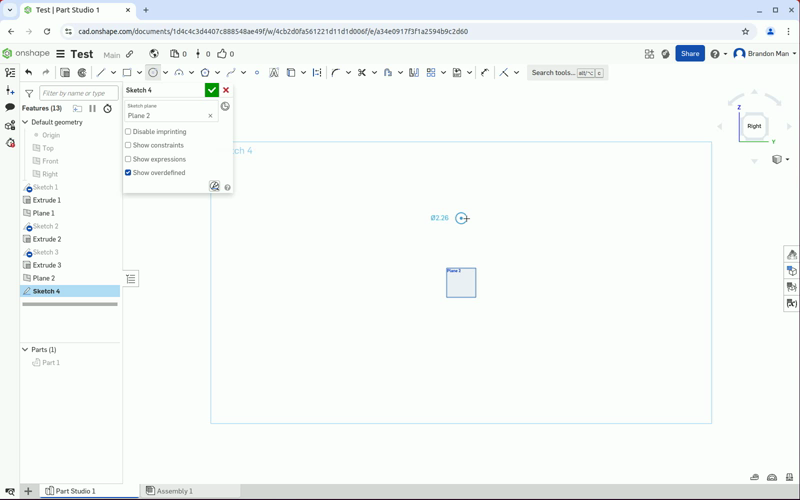
key(esc)
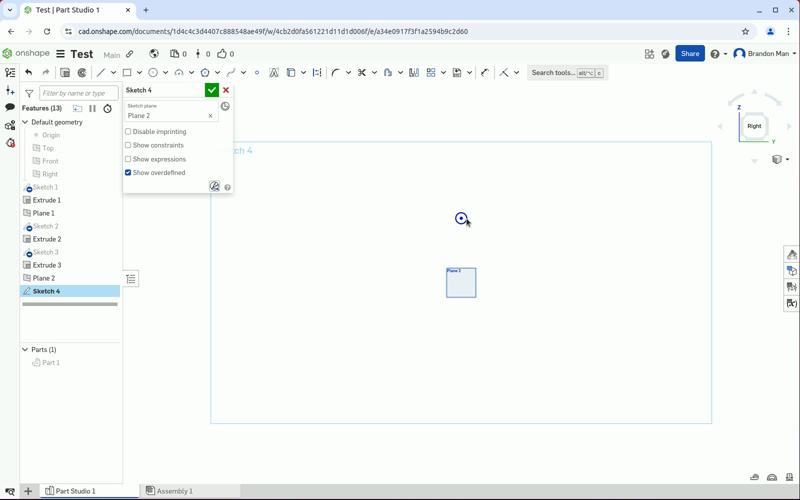
mouse_move(459, 214)
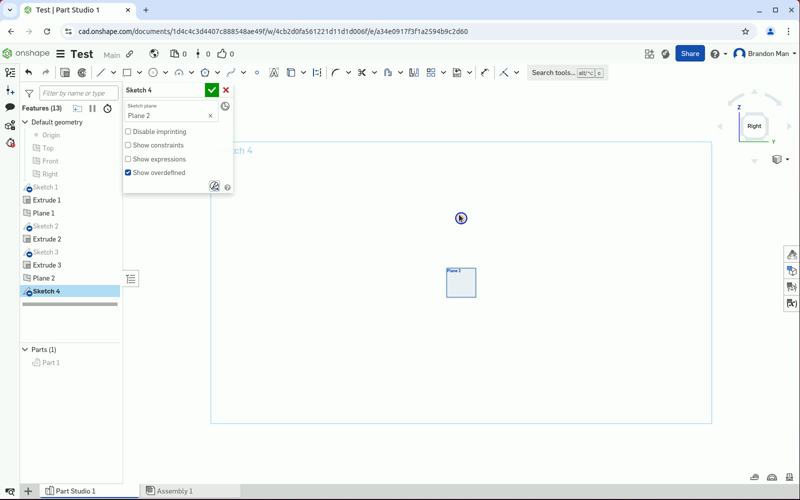
scroll(6)
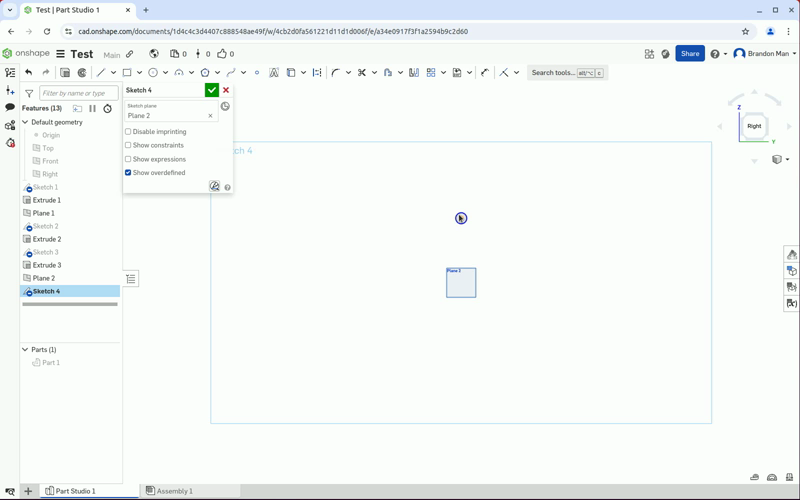
scroll(6)
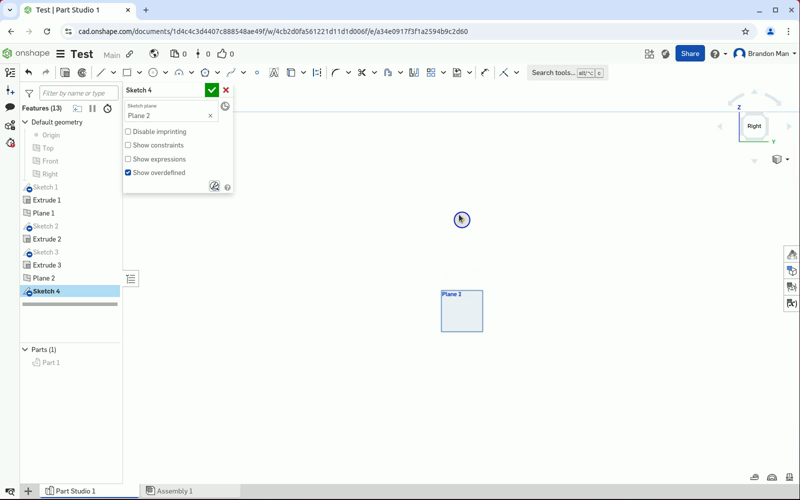
scroll(6)
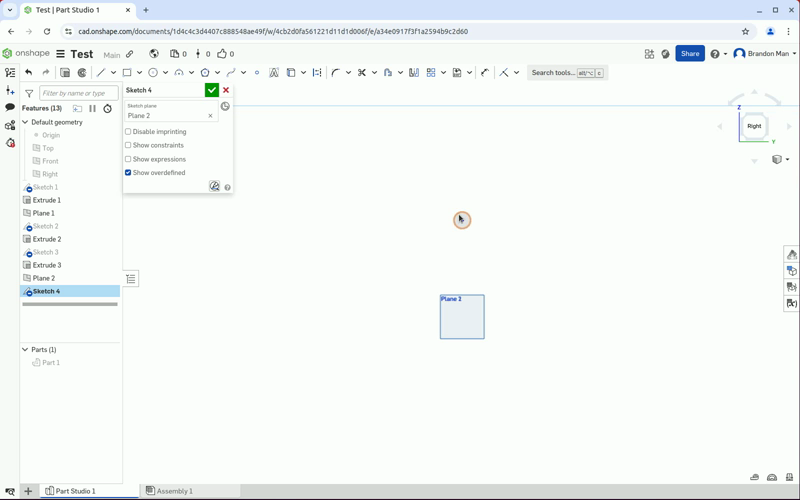
scroll(6)
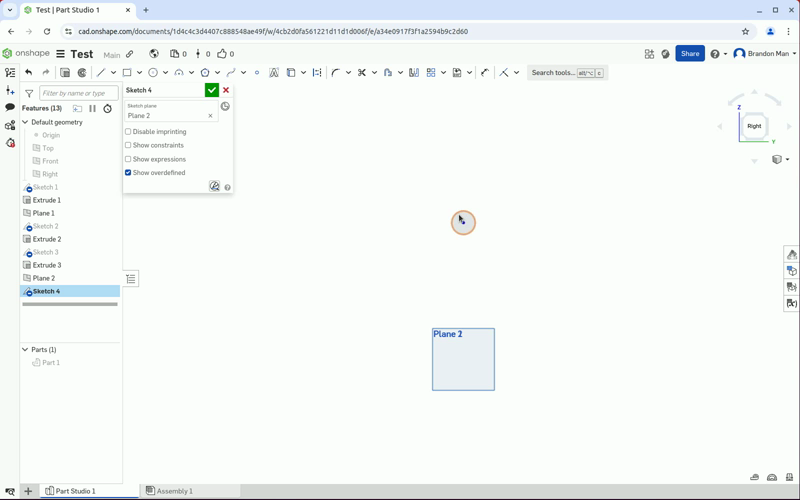
scroll(6)
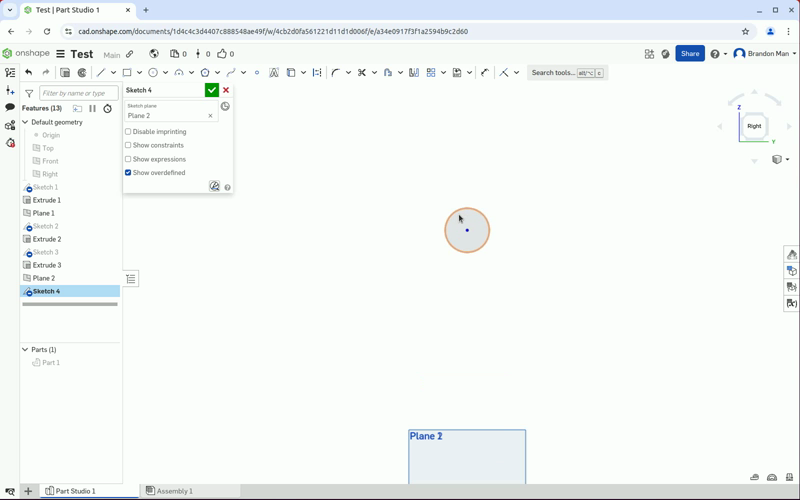
scroll(6)
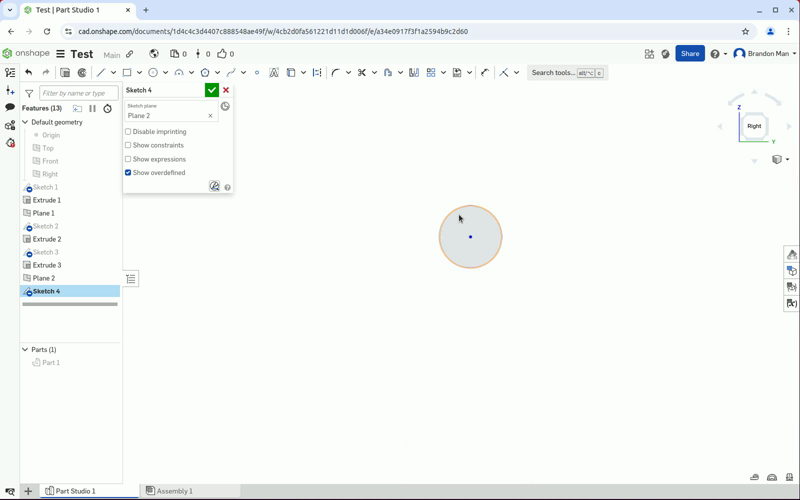
scroll(6)
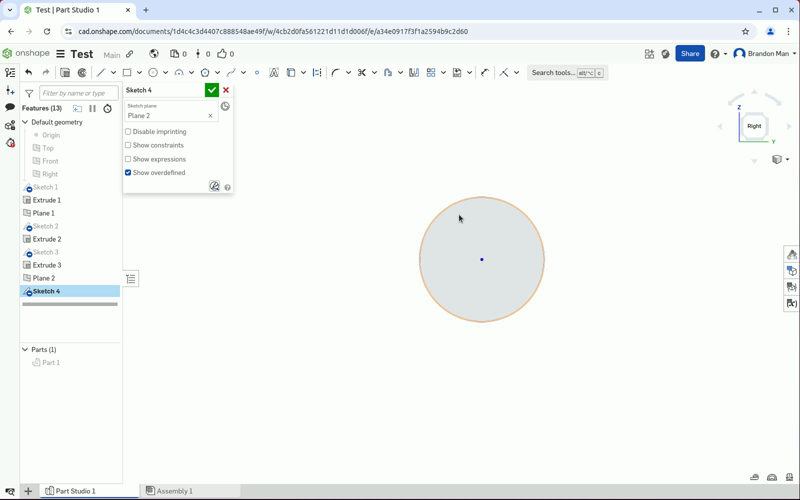
click(459, 214)
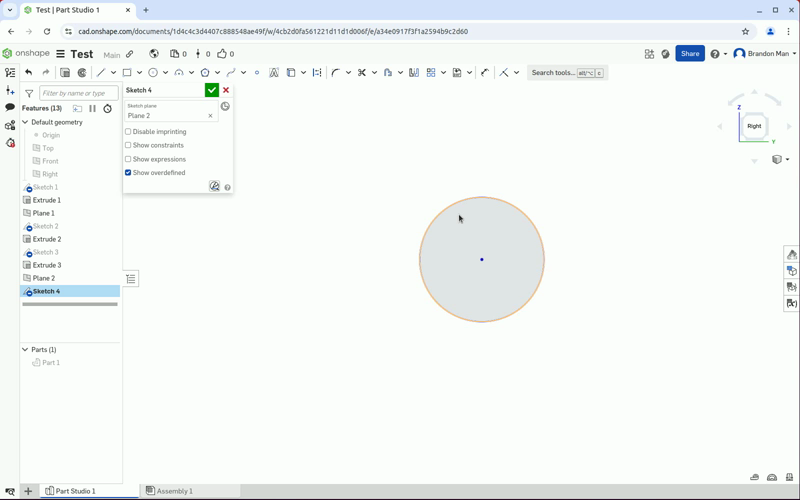
scroll(-6)
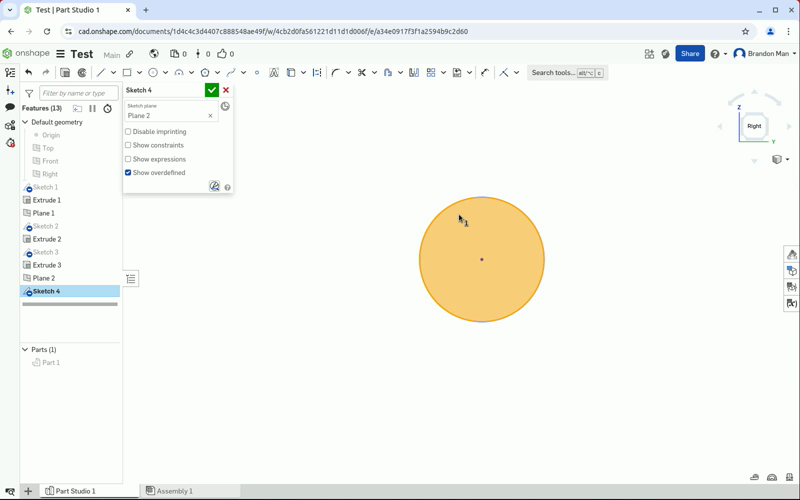
scroll(-6)
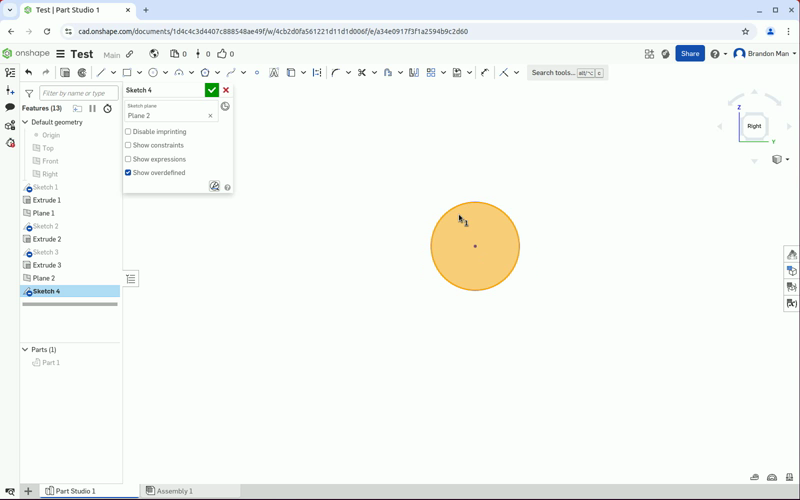
scroll(-6)
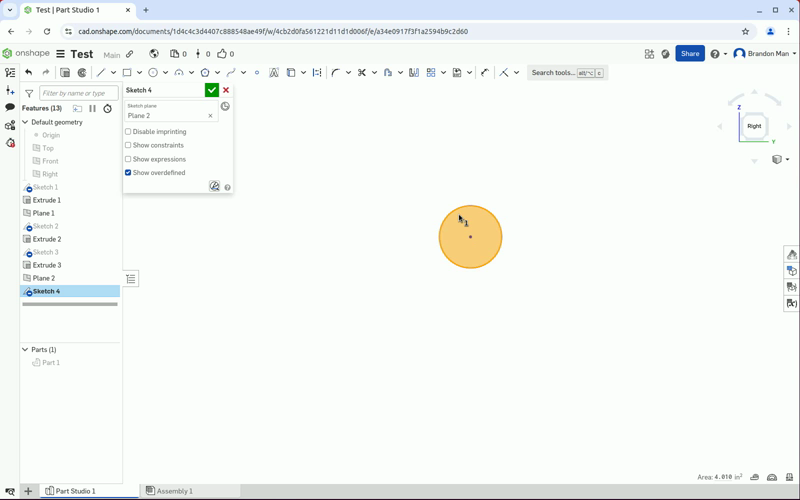
scroll(-6)
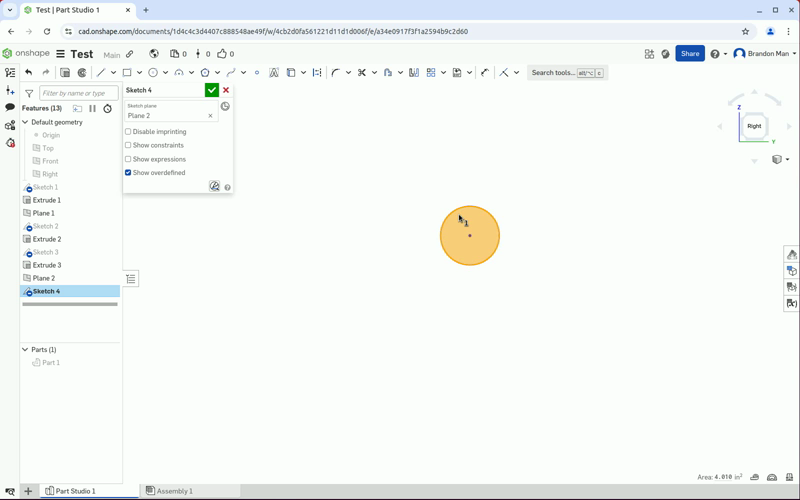
scroll(-6)
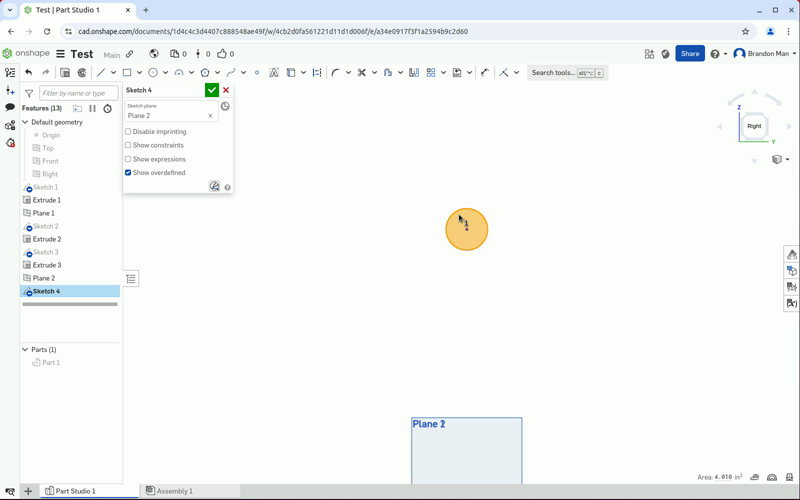
scroll(-6)
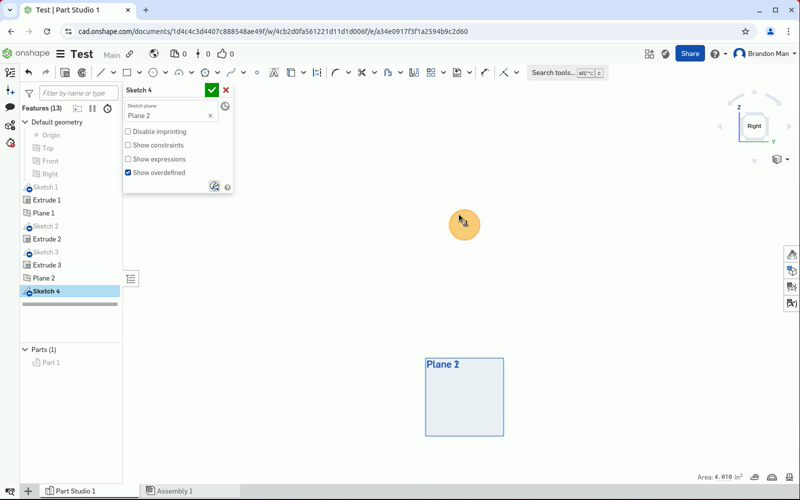
scroll(-6)
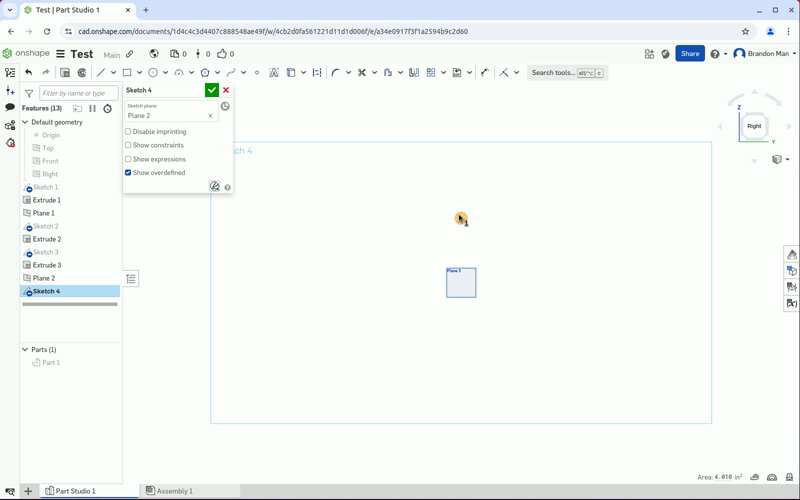
mouse_move(73, 352)
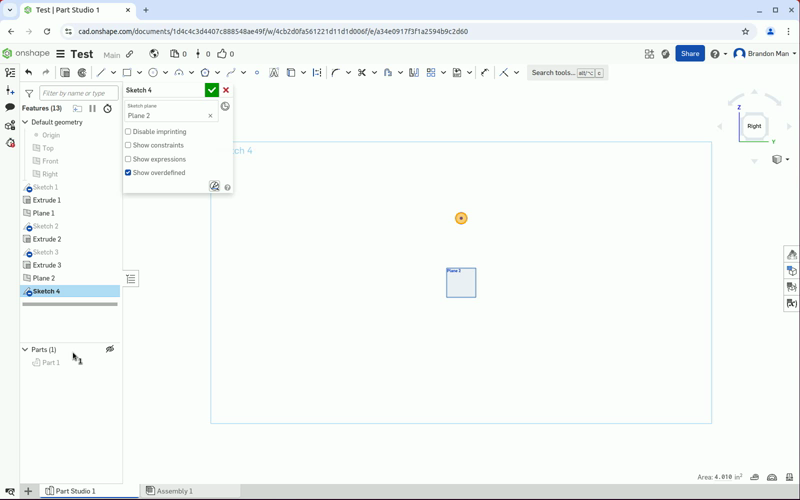
key(shift+y)
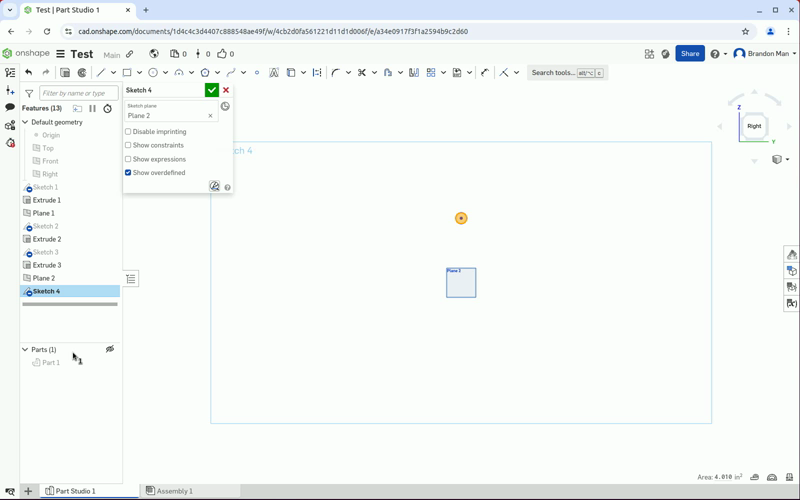
key(shift+e)
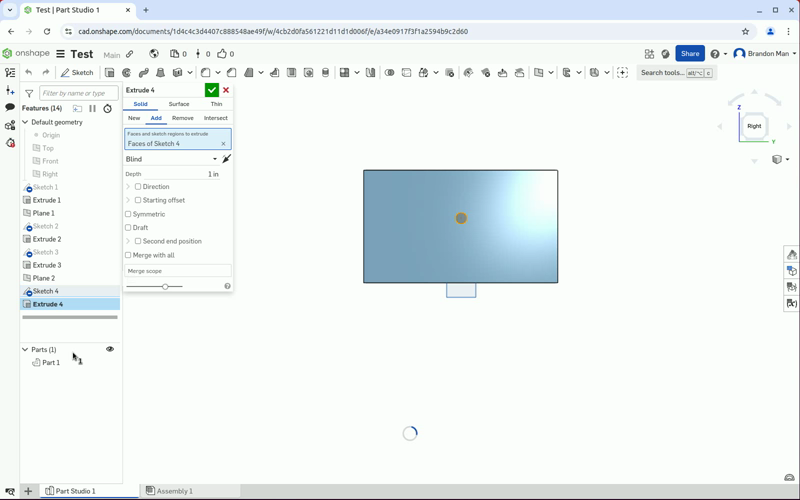
mouse_move(143, 106)
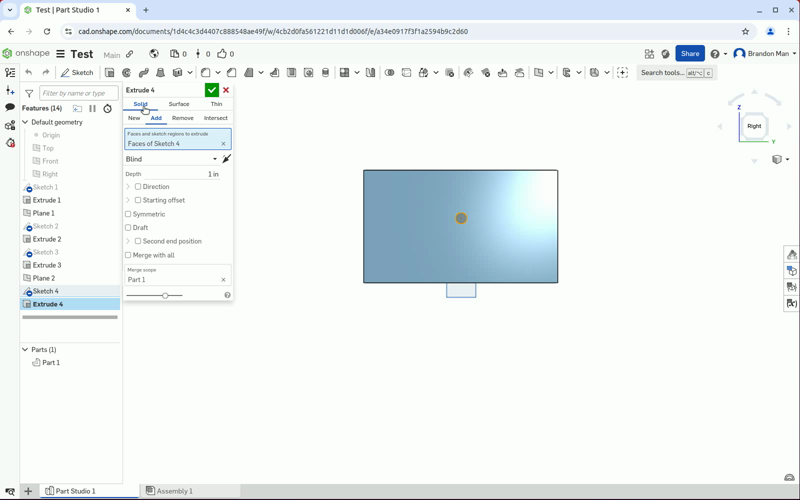
click(143, 106)
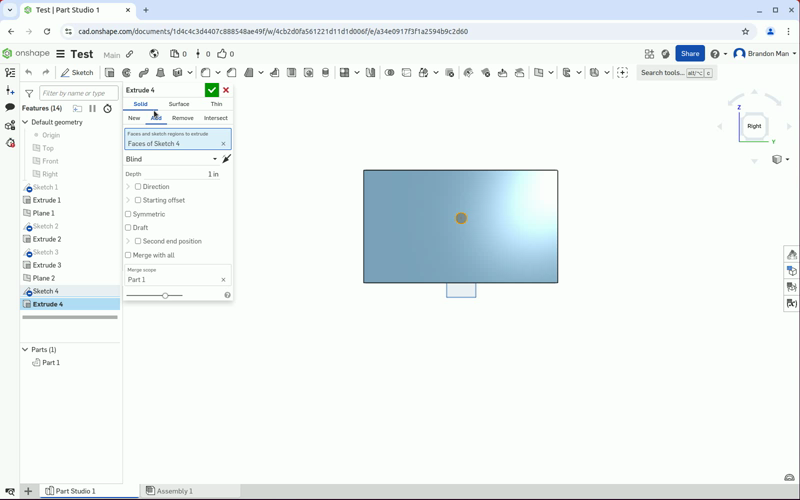
mouse_move(186, 120)
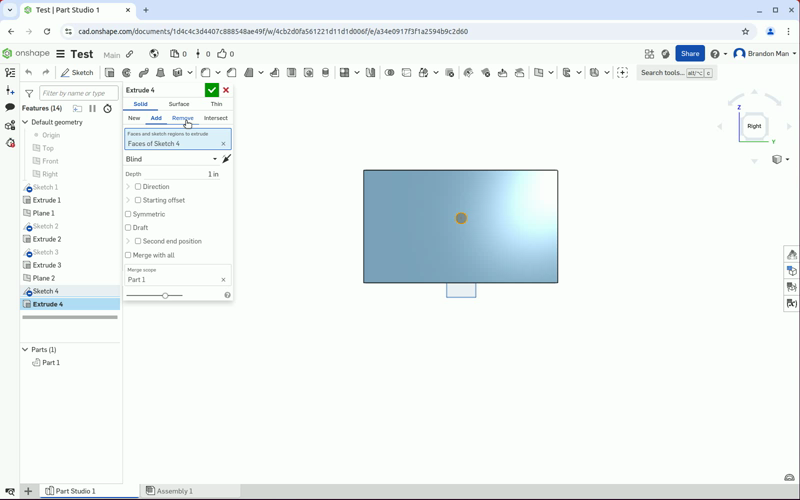
click(186, 120)
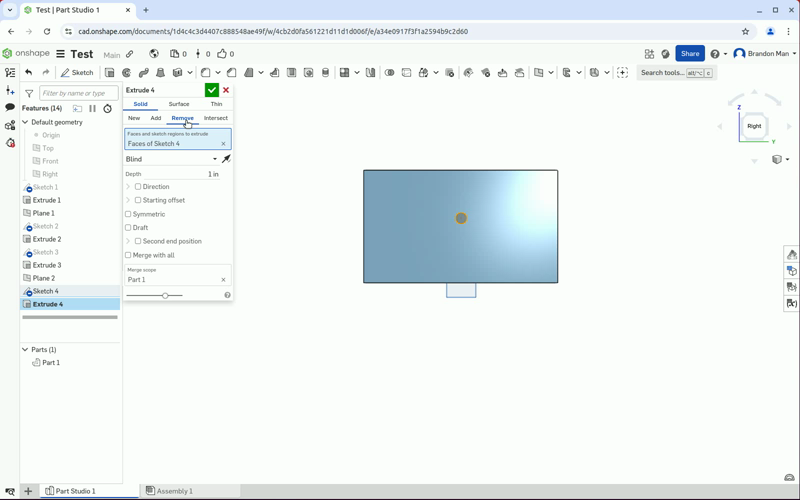
key(tab, 4)
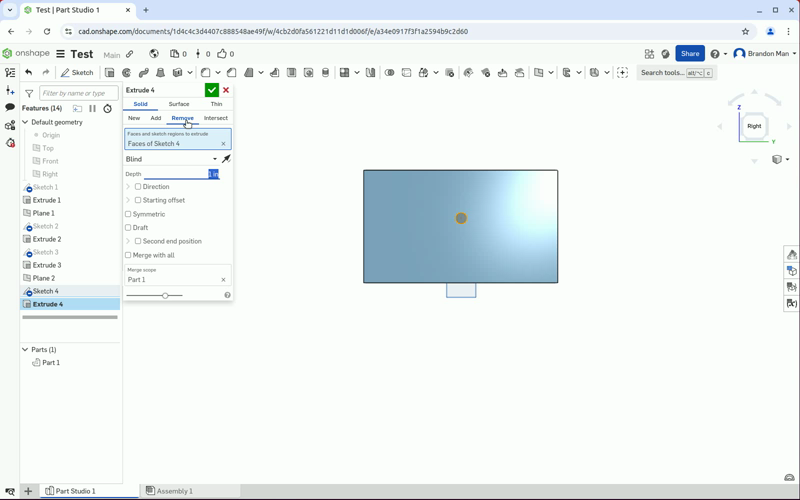
text(0.722)
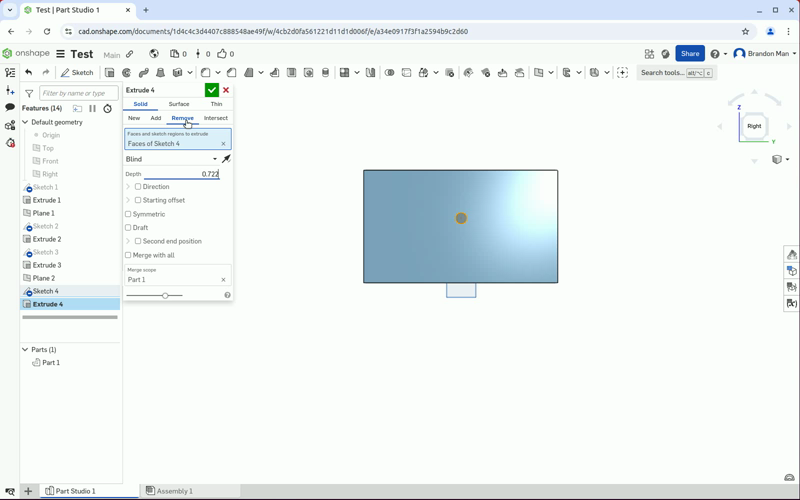
key(tab, 6)
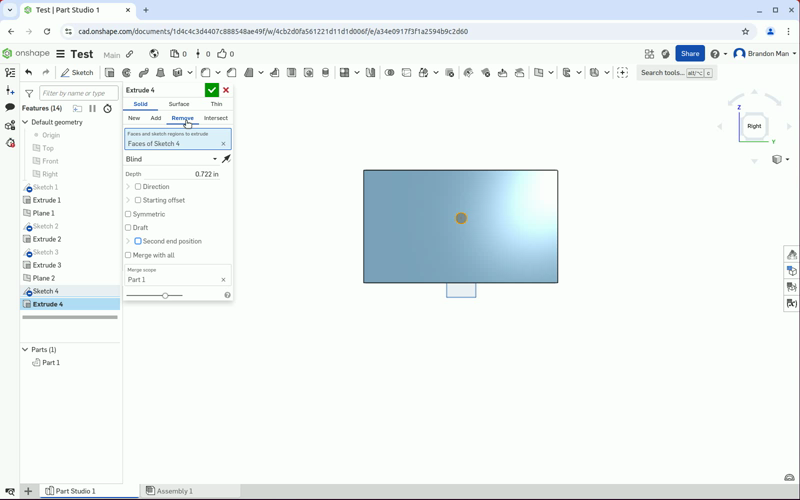
key(space)
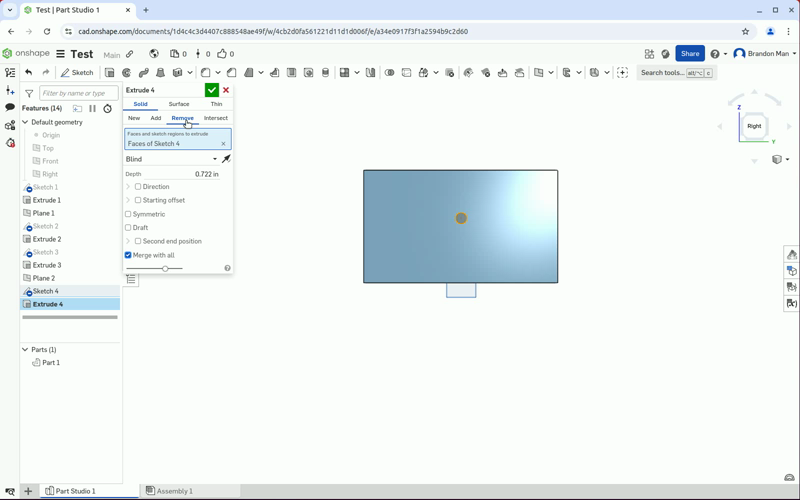
key(enter)
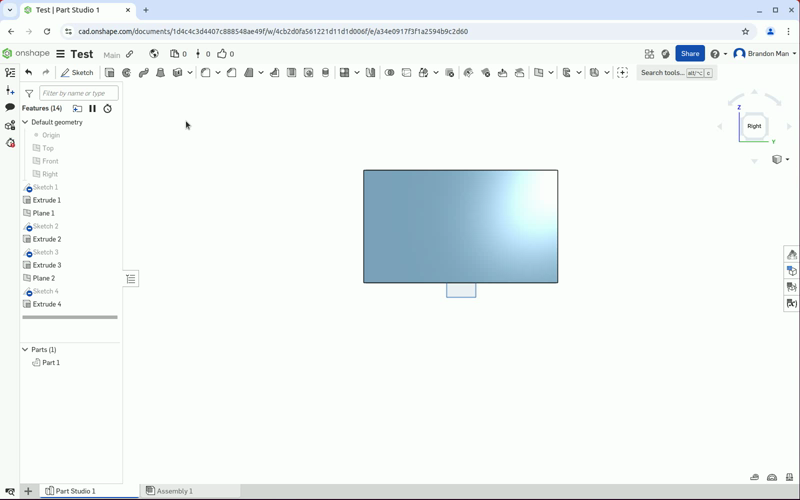
key(shift+h)
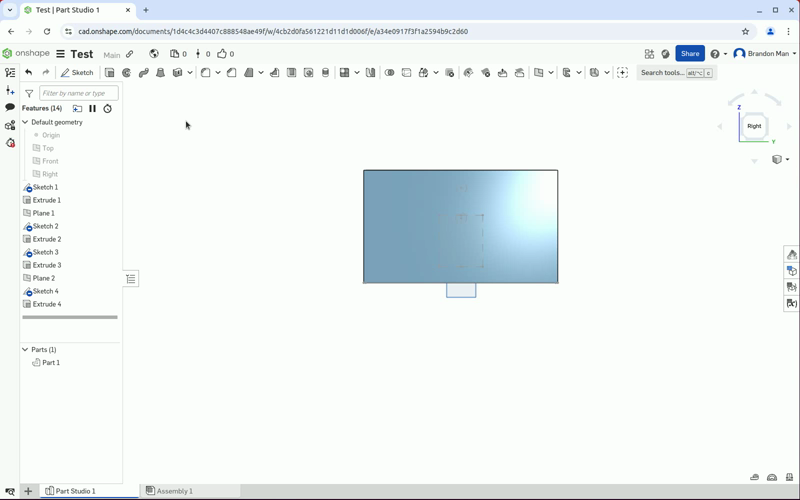
key(shift+h)
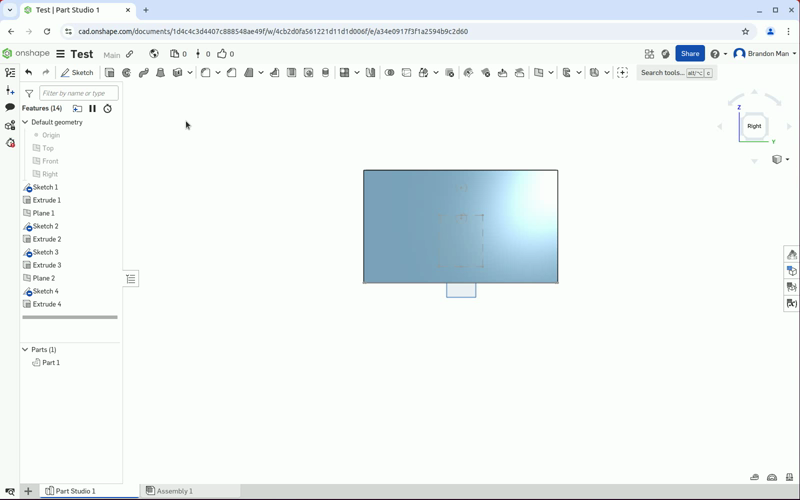
key(shift+7)
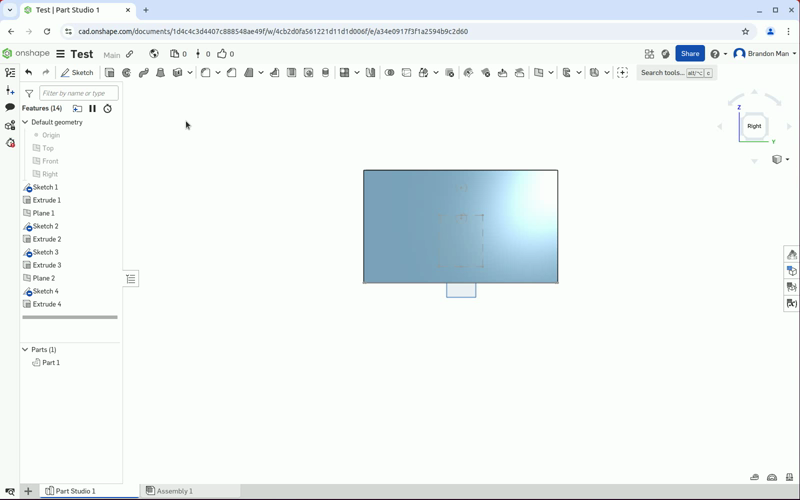
key(right, 2)
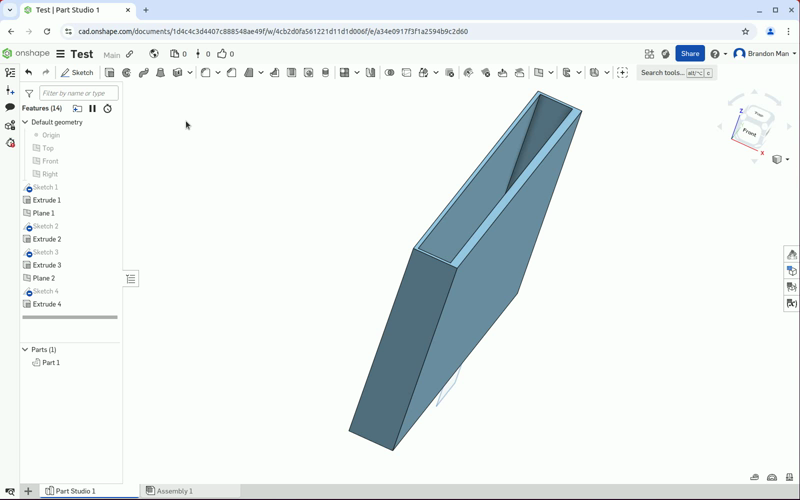
key(down, 2)
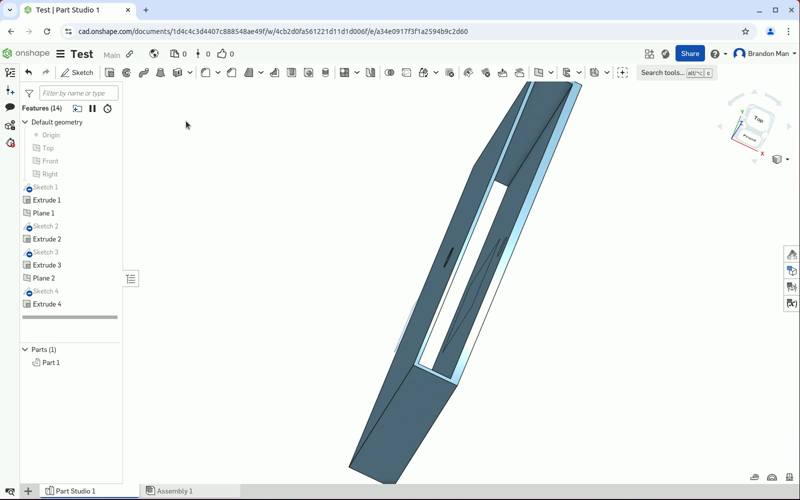
key(up, 2)
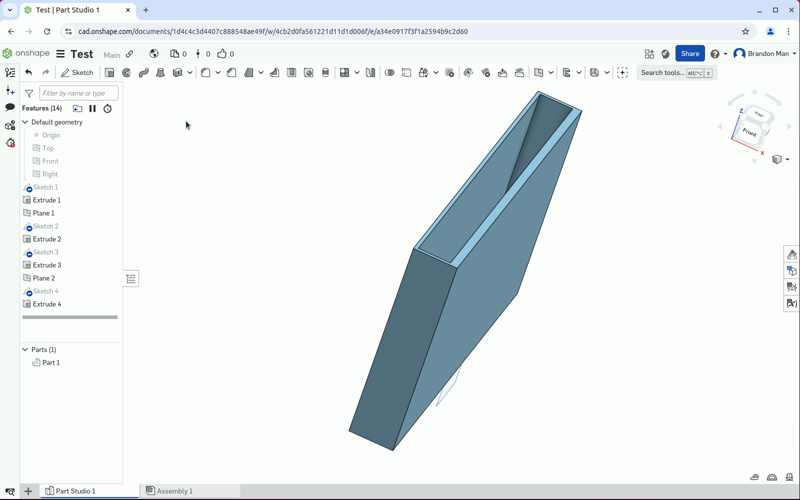
key(left, 2)
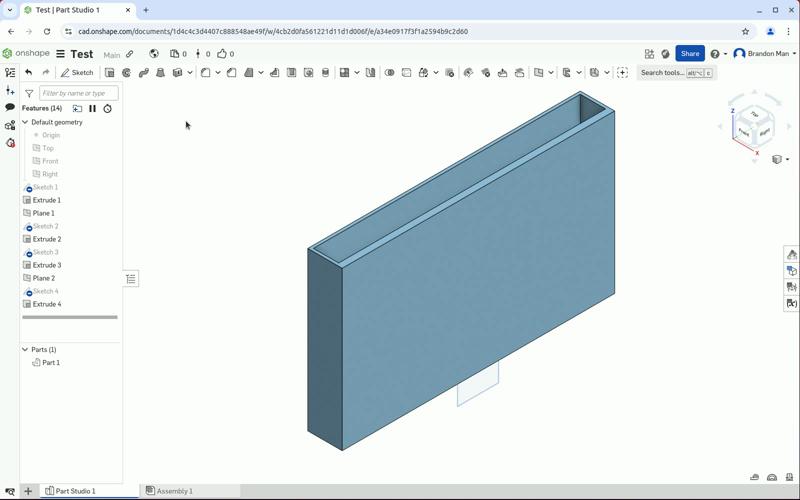
mouse_move(73, 189)
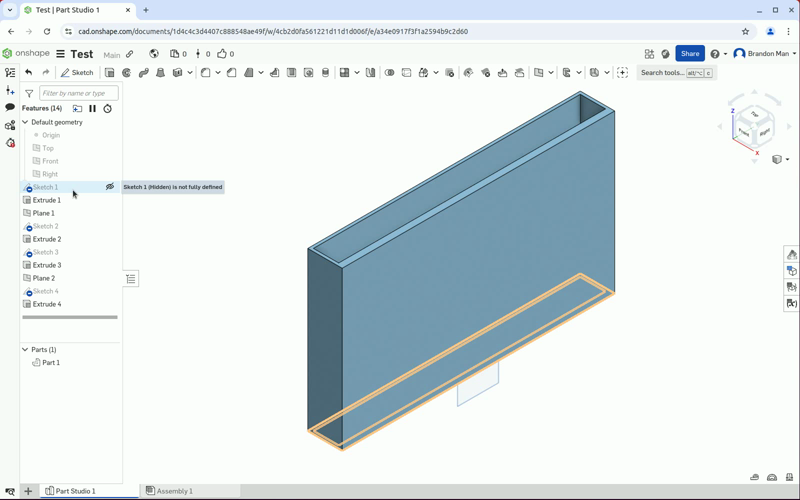
click(73, 189)